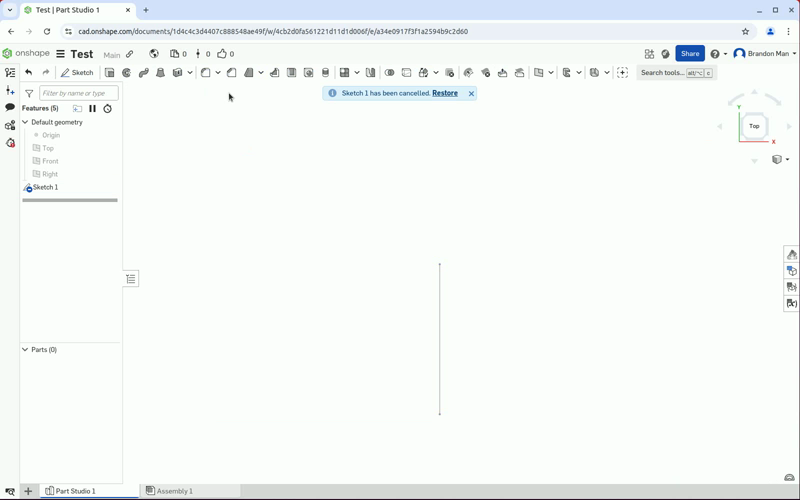
key(shift+h)
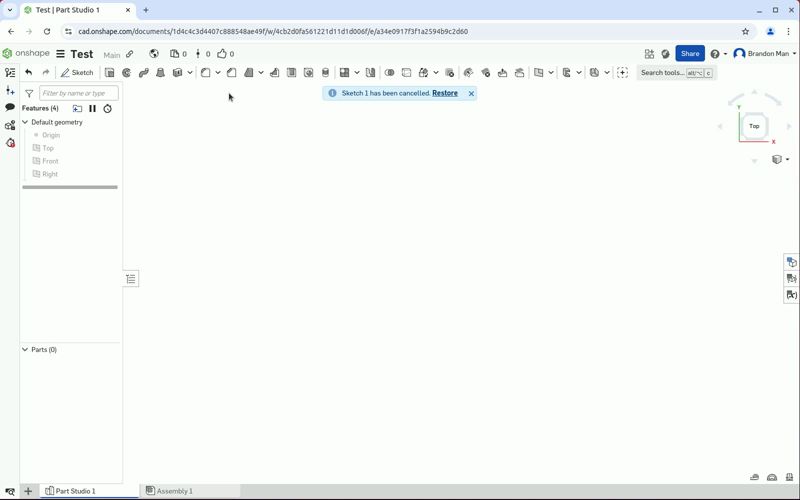
mouse_move(73, 352)
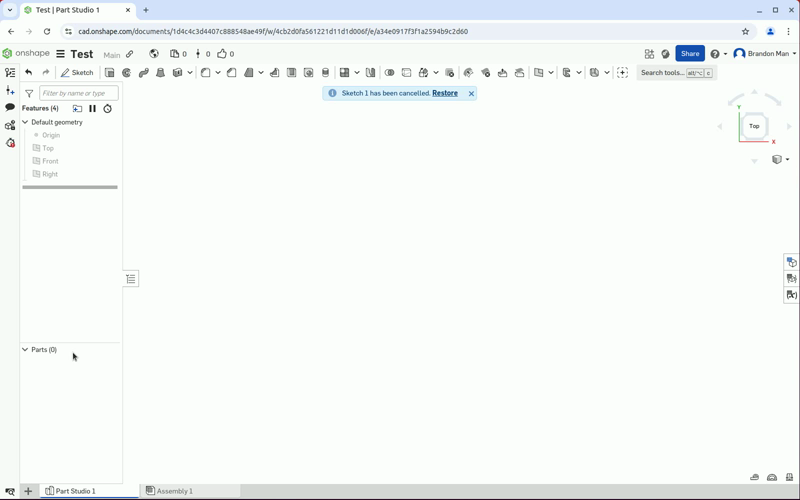
key(y)
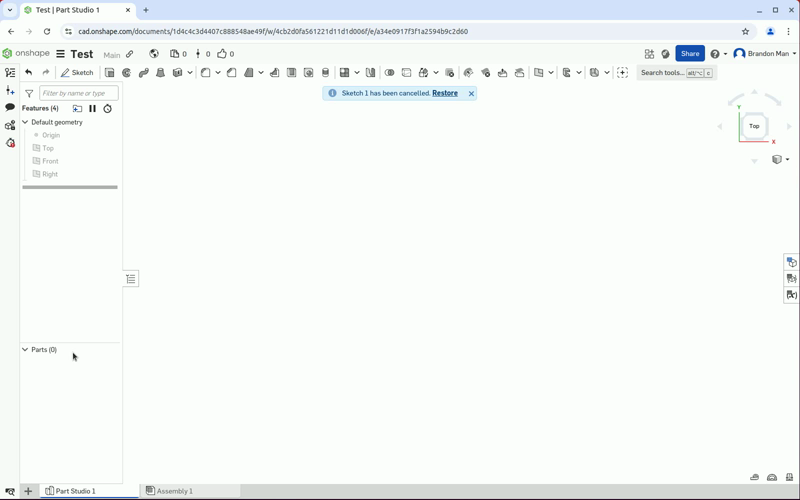
key(shift+p)
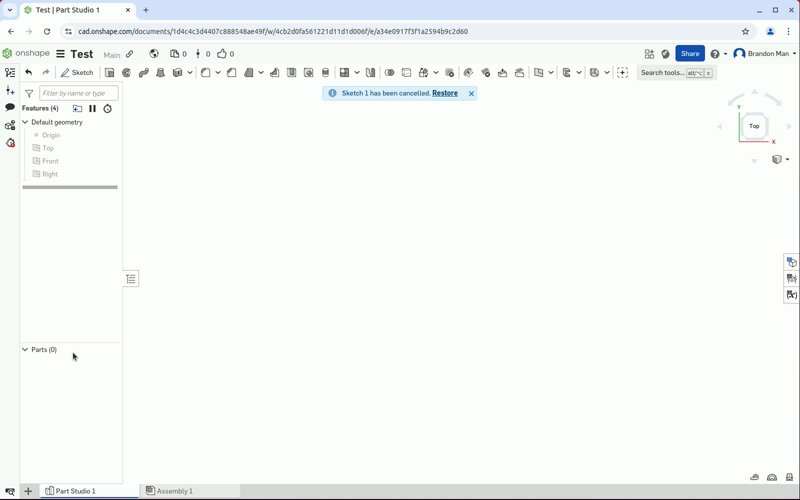
key(space)
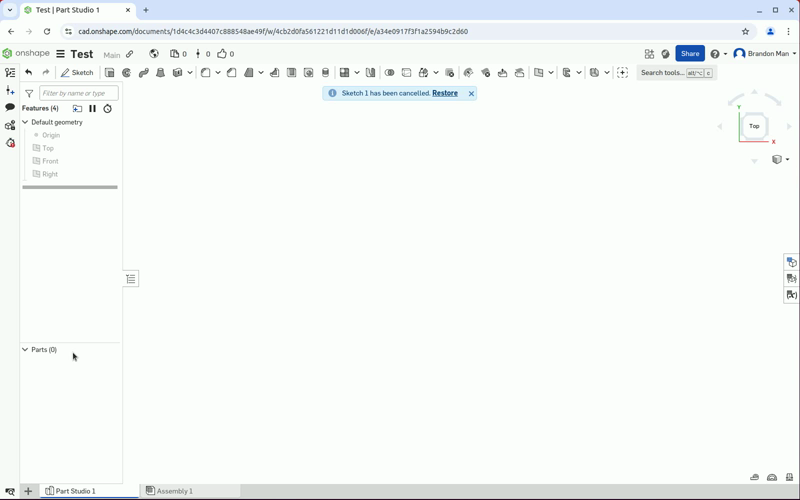
key_down(shift)
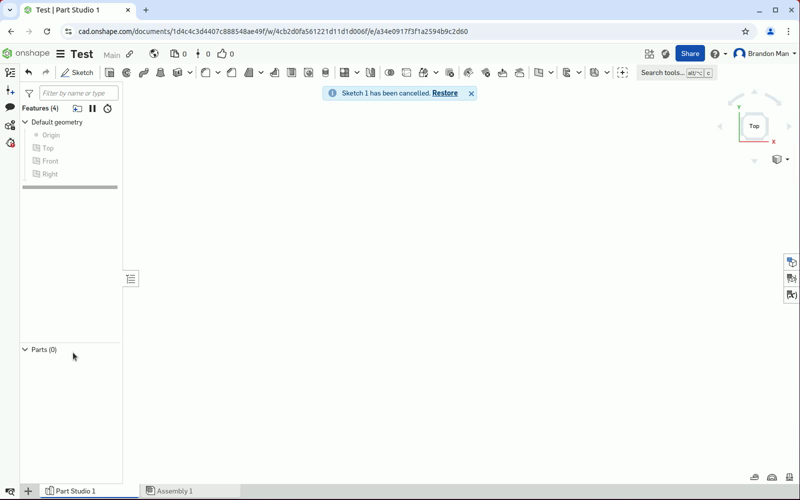
key(up)
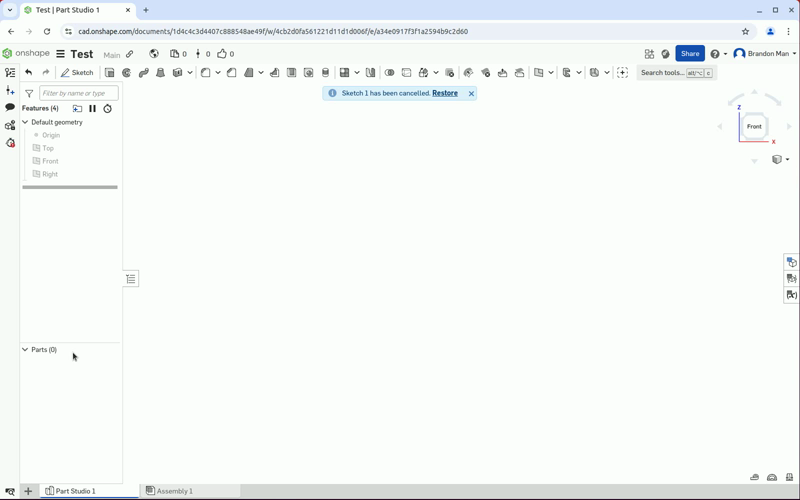
key_up(shift)
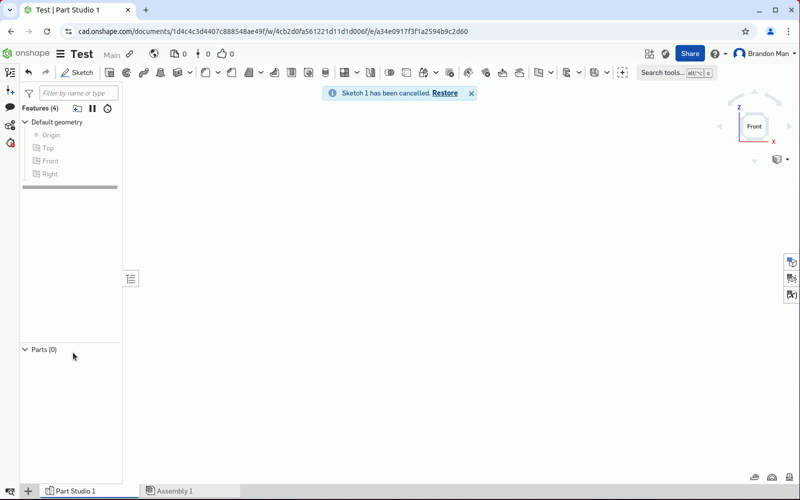
key(space)
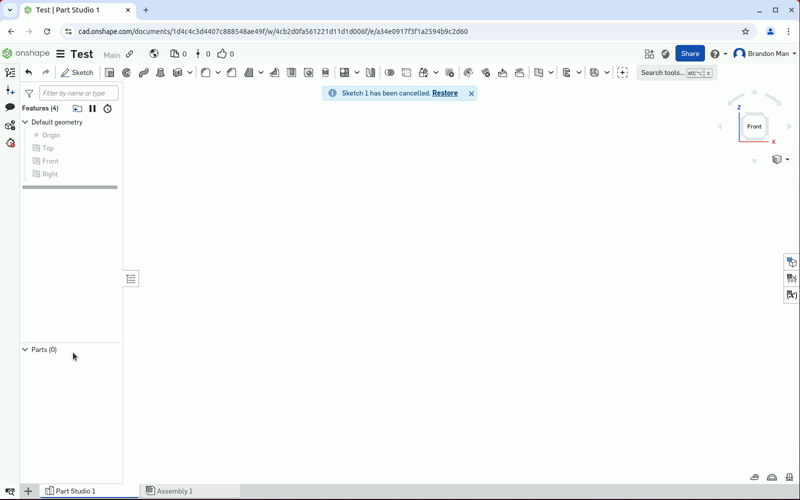
key_down(shift)
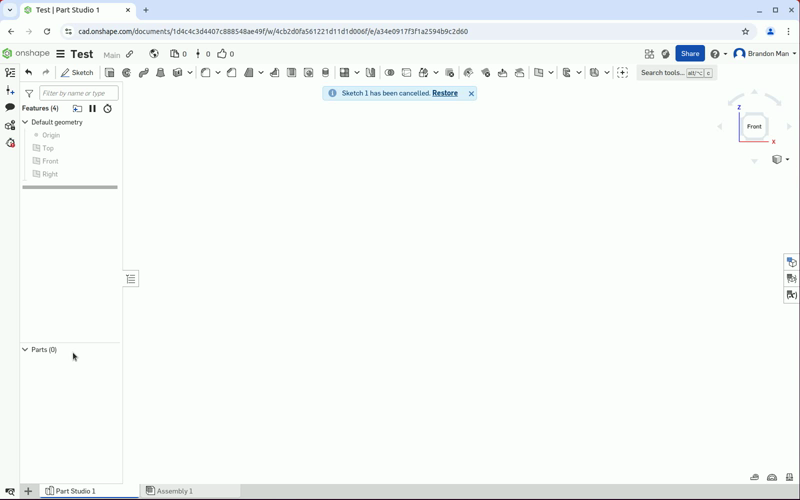
key(left)
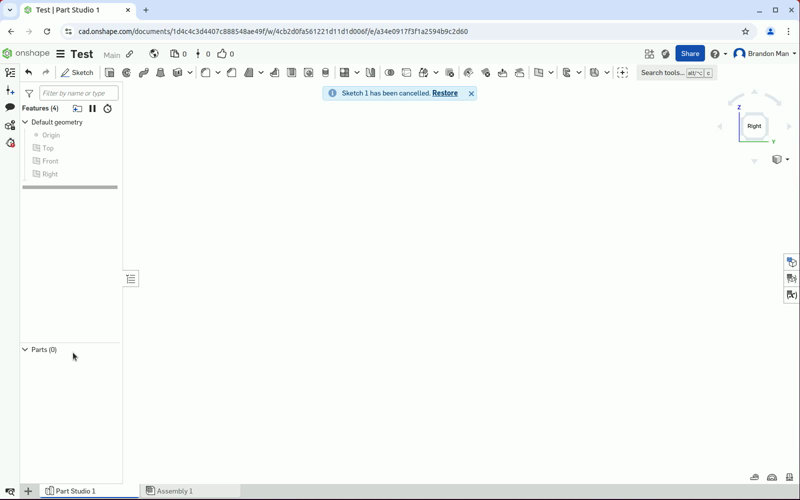
key_up(shift)
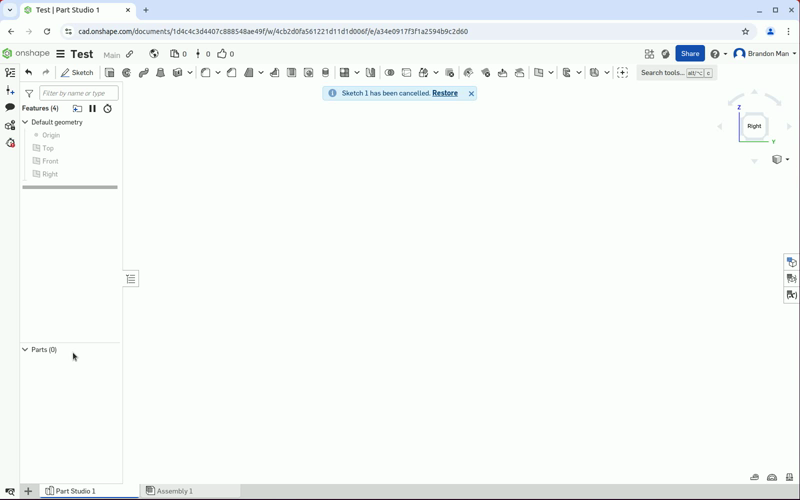
mouse_move(73, 352)
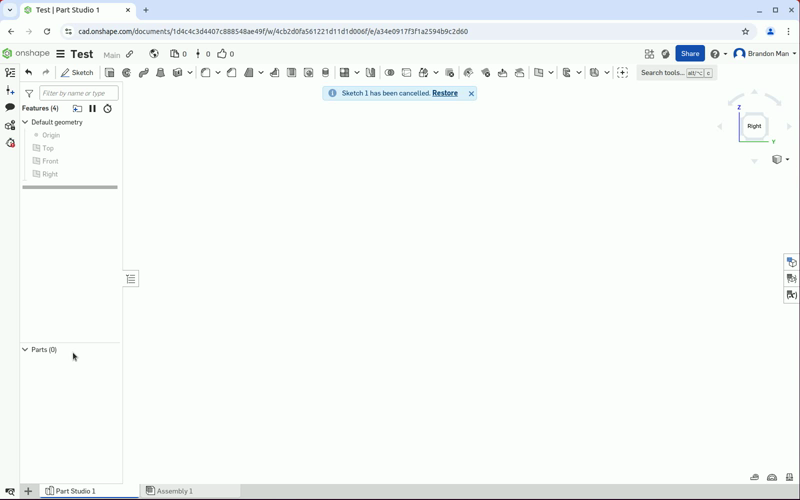
key(shift+y)
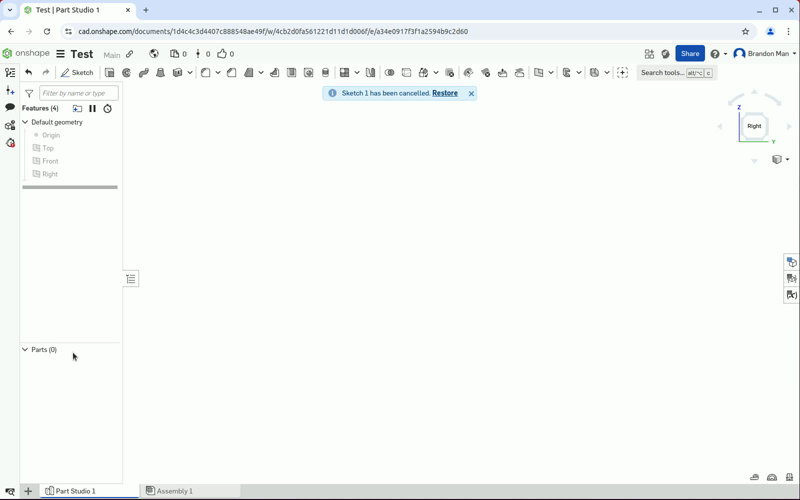
key(shift+s)
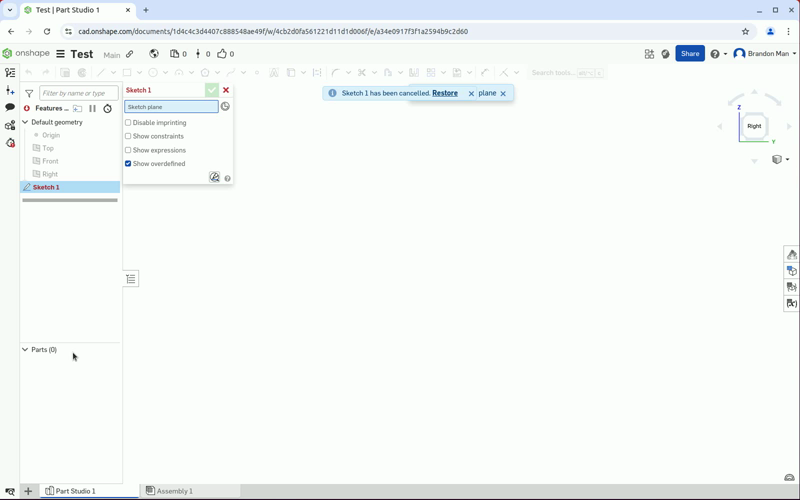
mouse_move(73, 176)
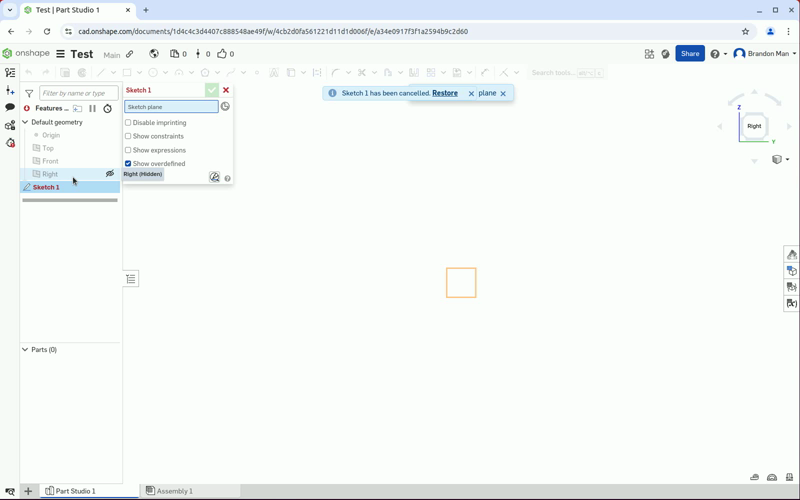
click(73, 176)
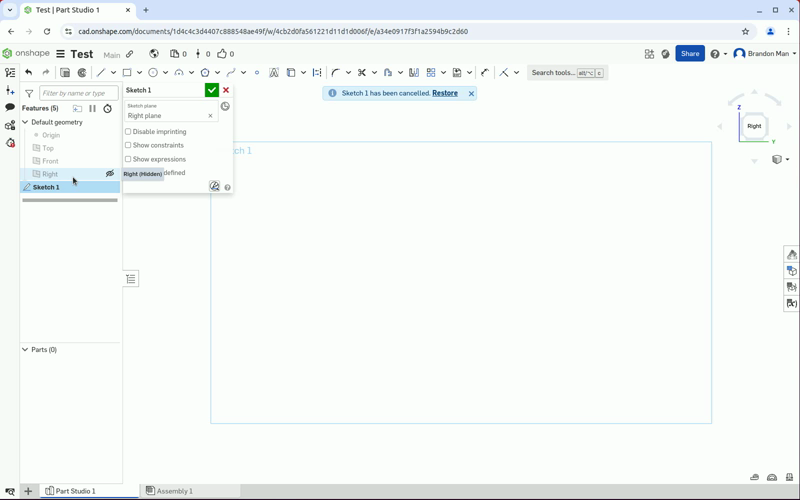
mouse_move(73, 352)
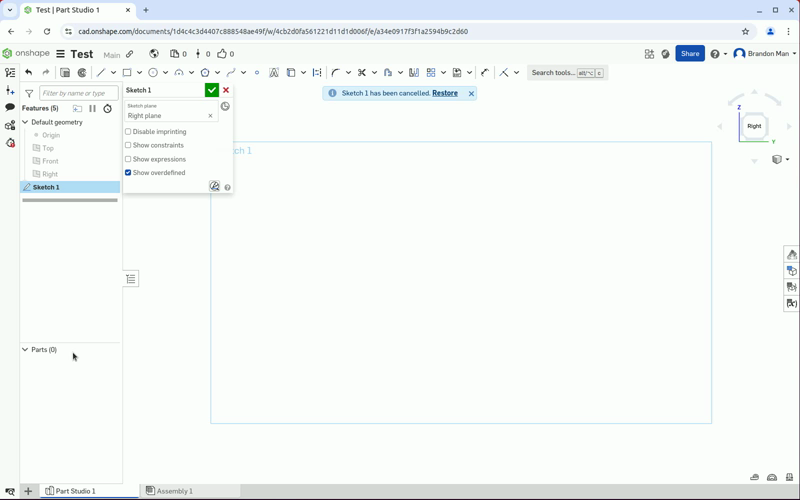
key(y)
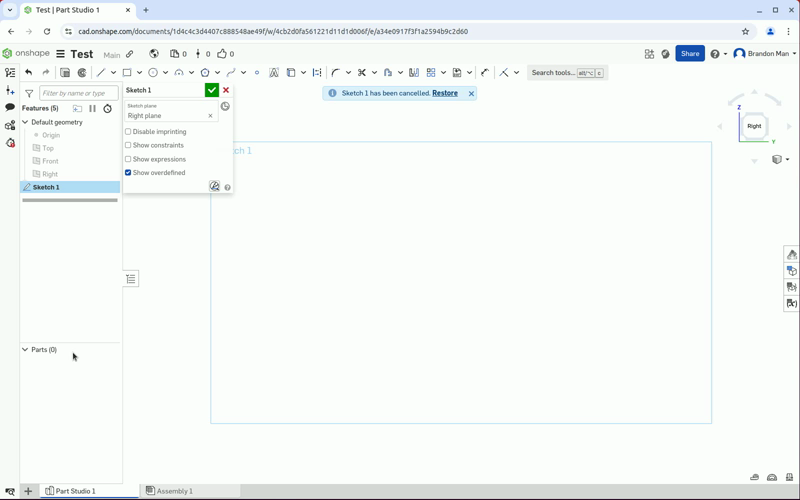
key(l)
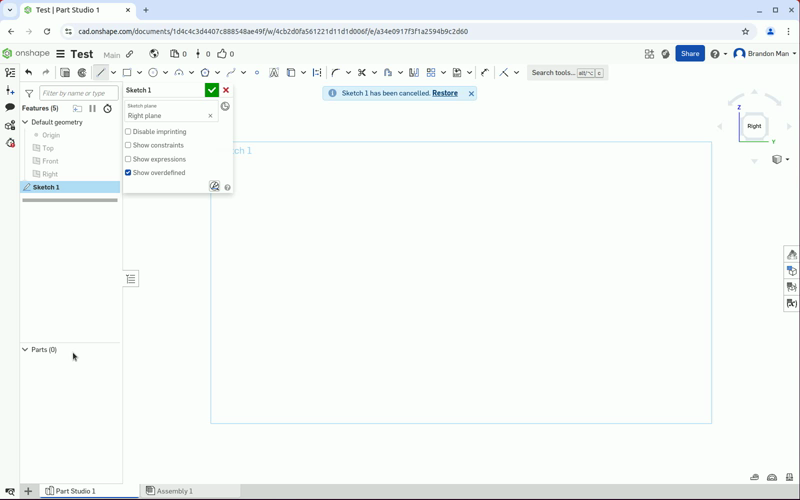
key_down(shift)
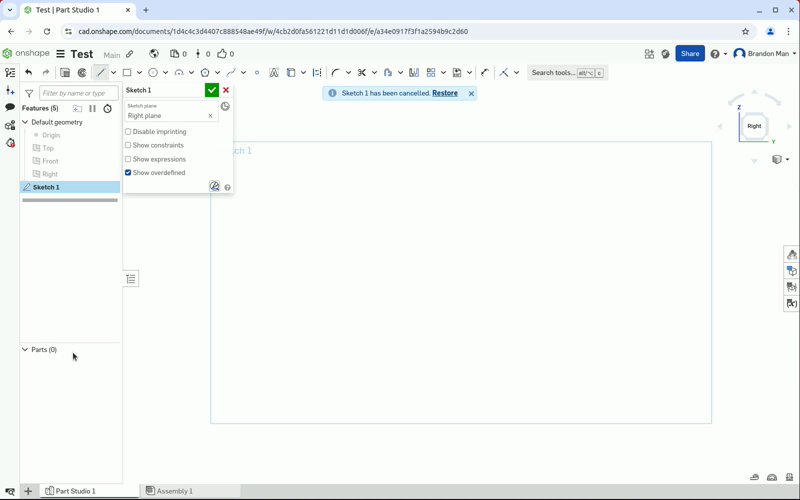
mouse_move(399, 282)
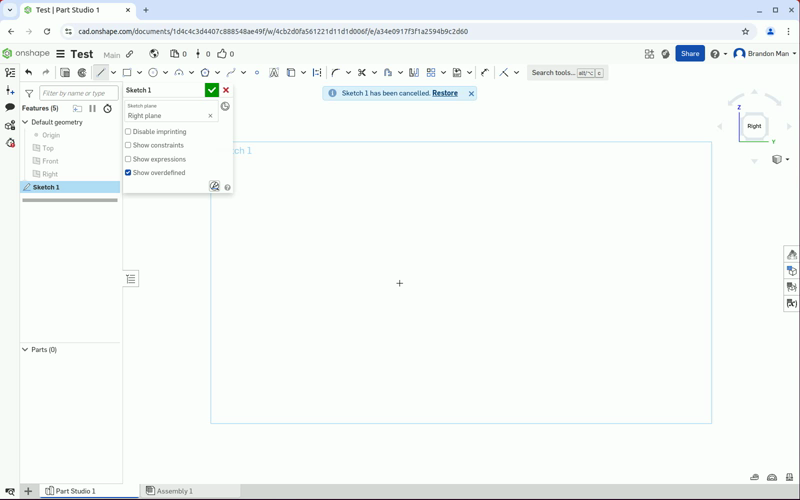
click(399, 282)
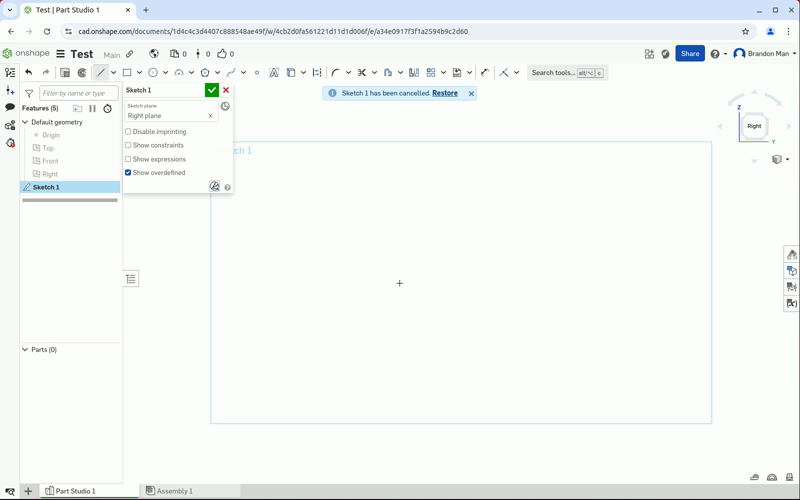
key_up(shift)
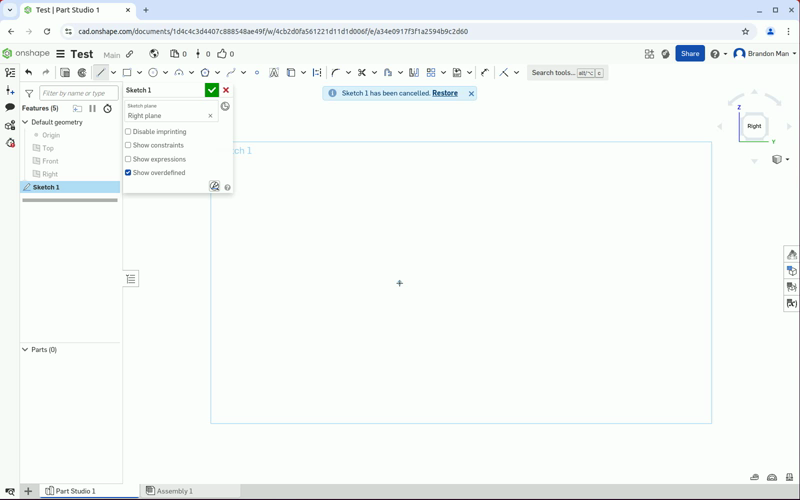
key_down(shift)
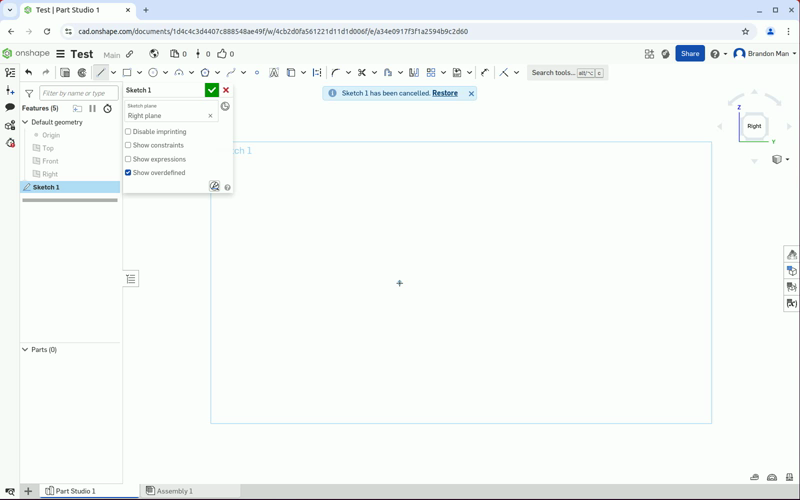
mouse_move(461, 282)
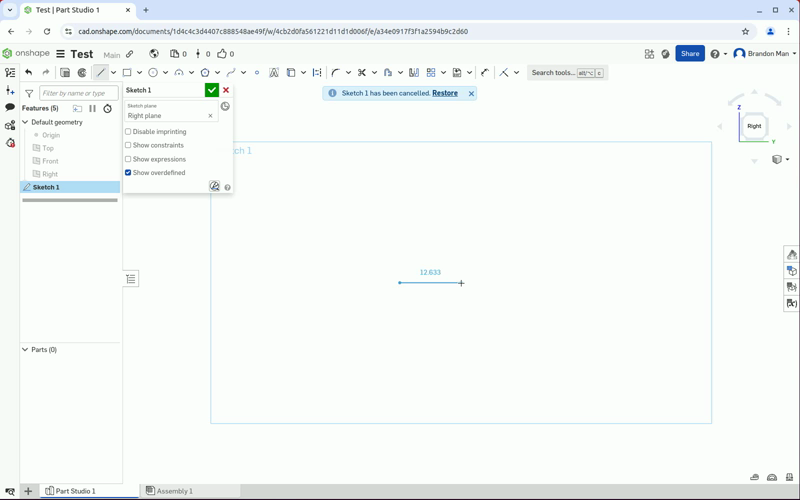
click(461, 282)
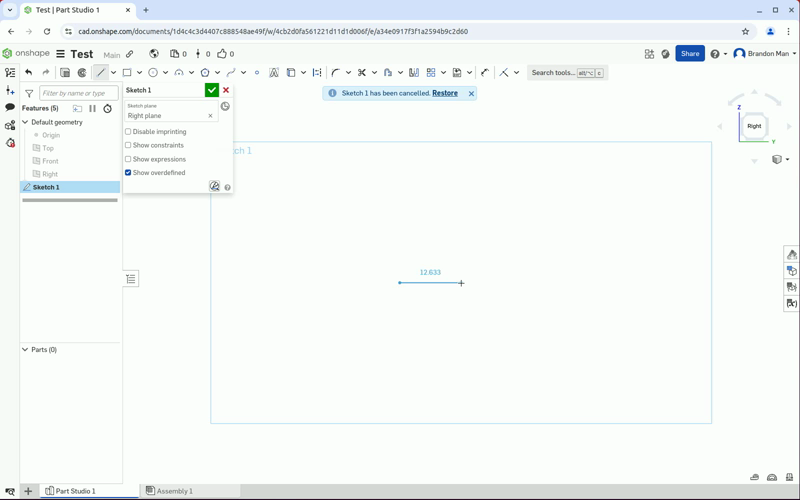
key_up(shift)
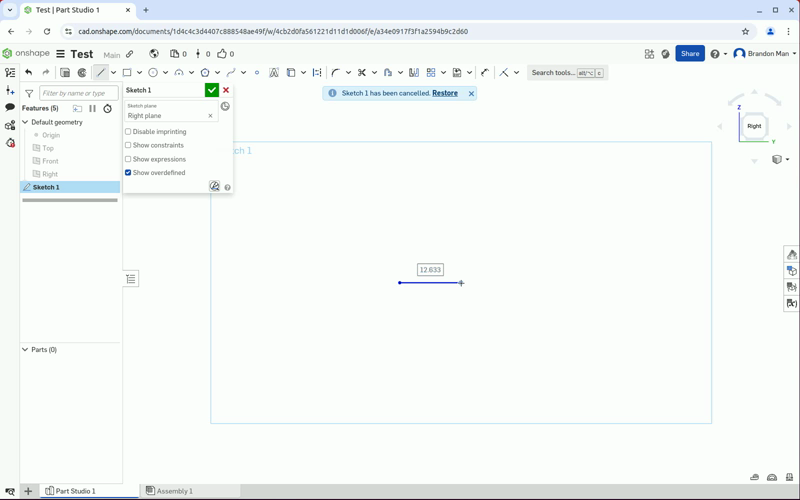
key_down(shift)
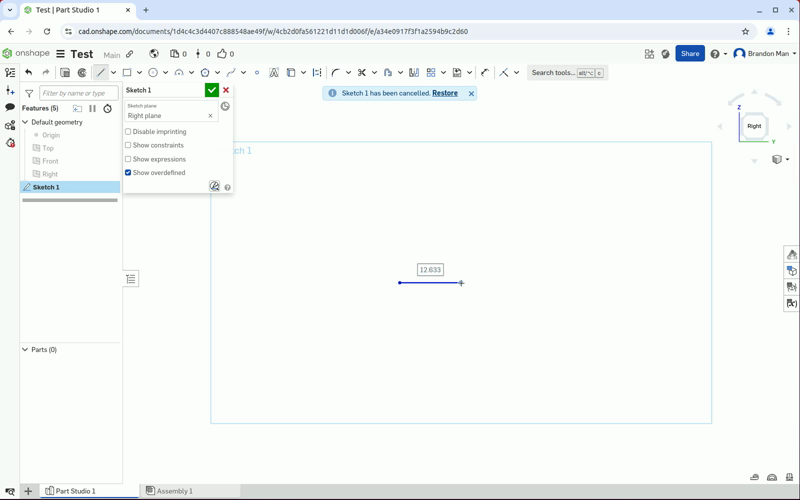
mouse_move(491, 282)
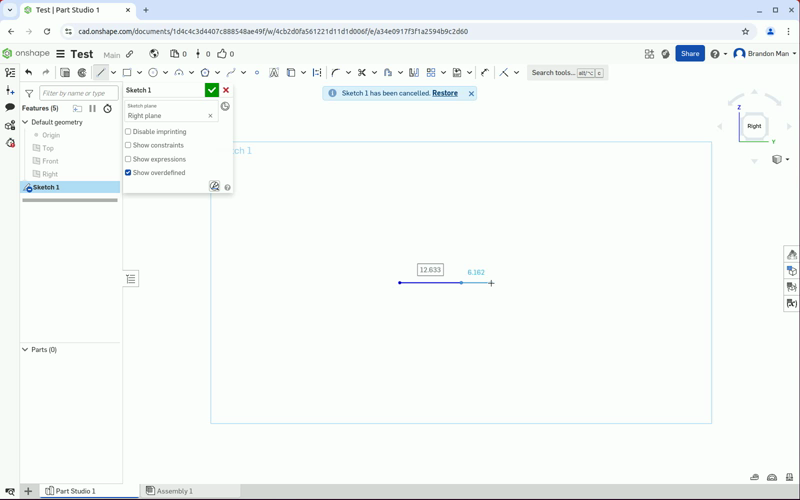
mouse_move(456, 274)
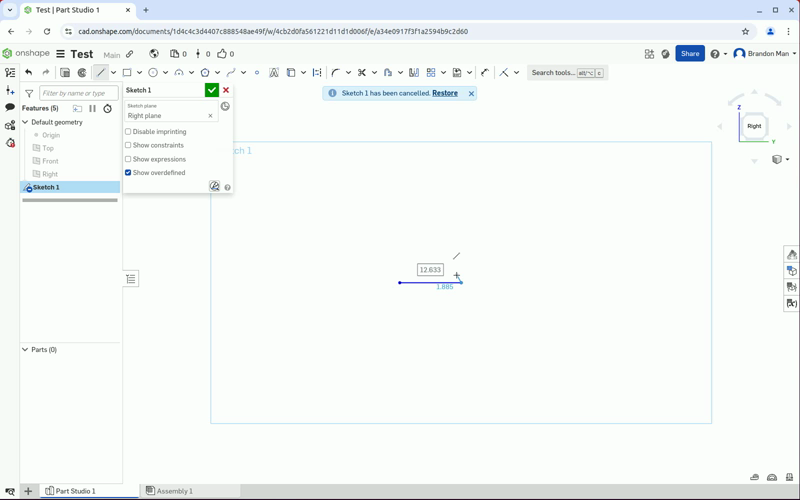
click(456, 274)
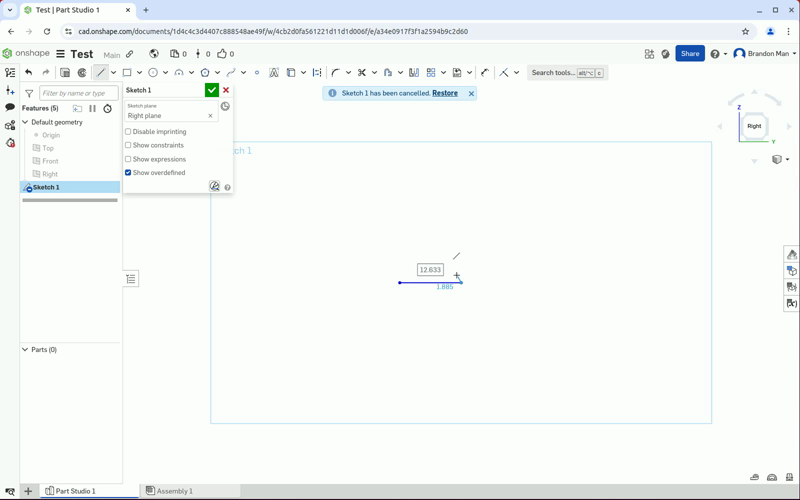
key_up(shift)
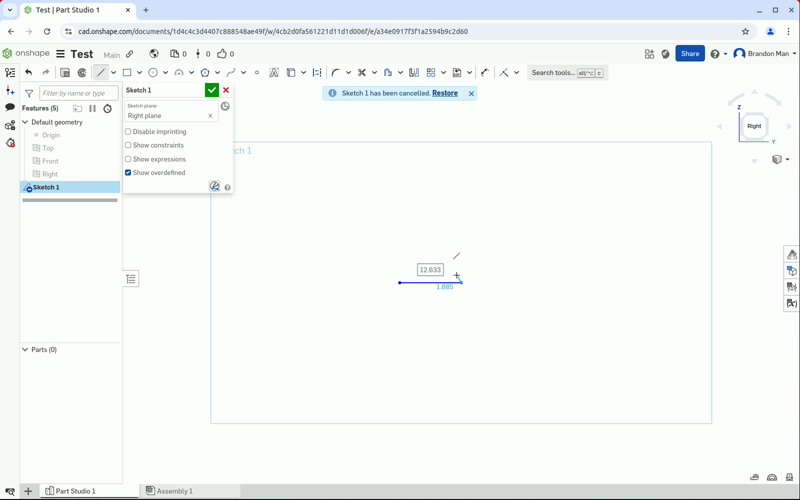
key_down(shift)
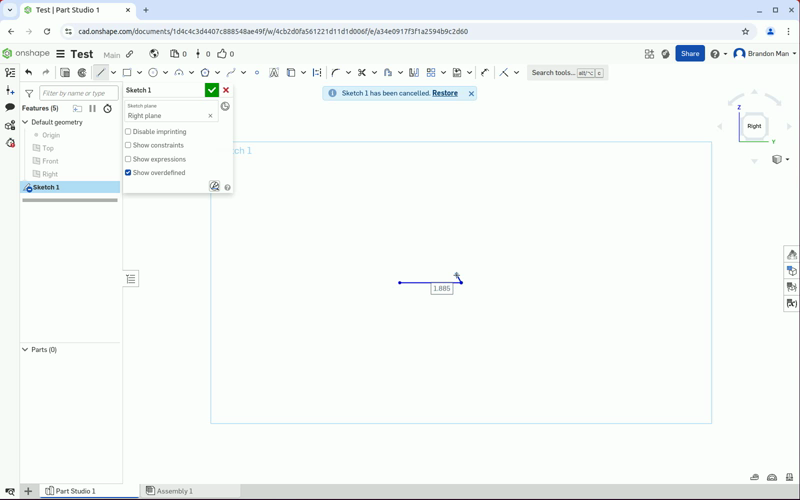
mouse_move(486, 274)
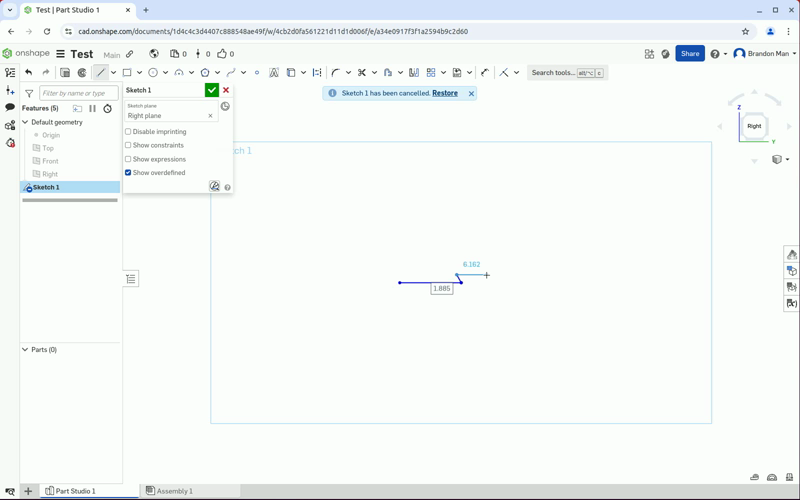
mouse_move(461, 274)
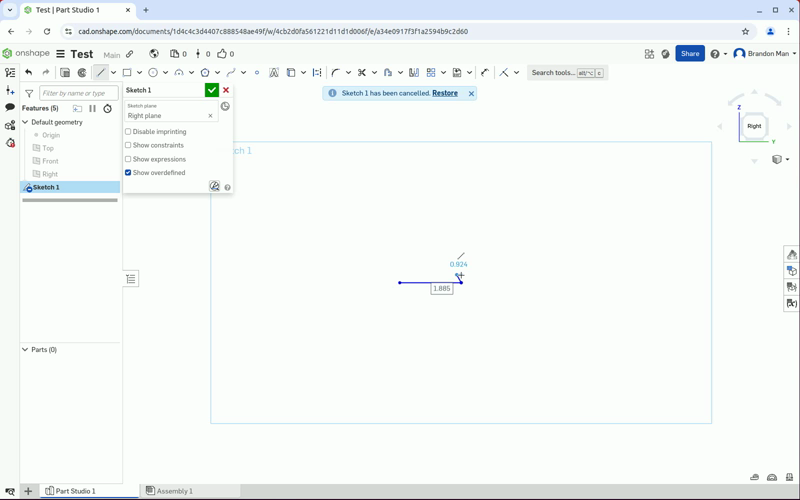
scroll(6)
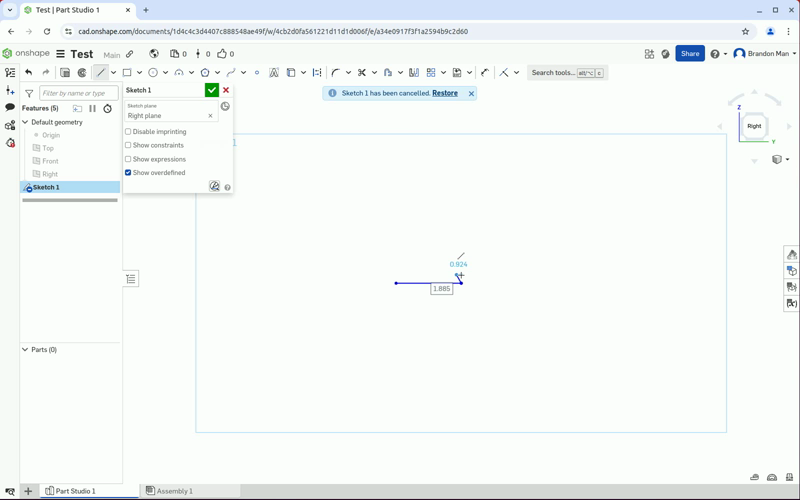
scroll(6)
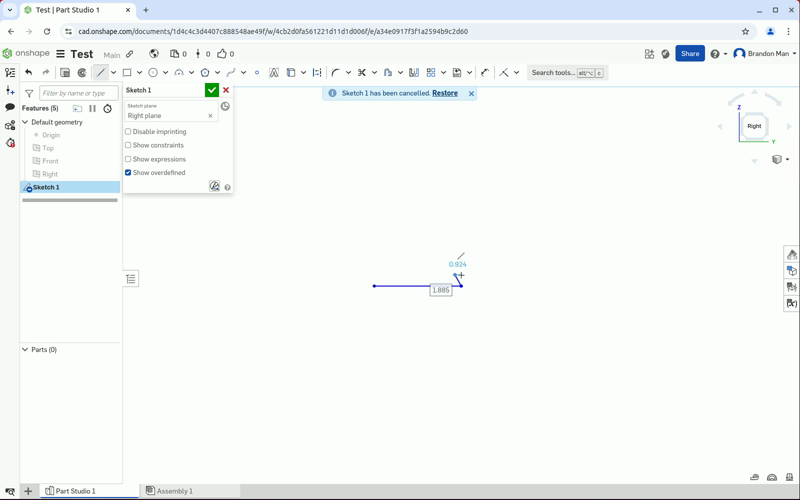
scroll(6)
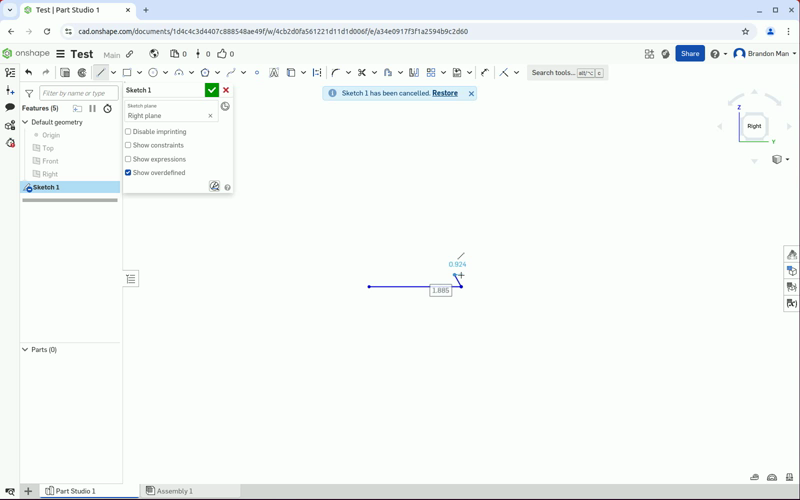
scroll(6)
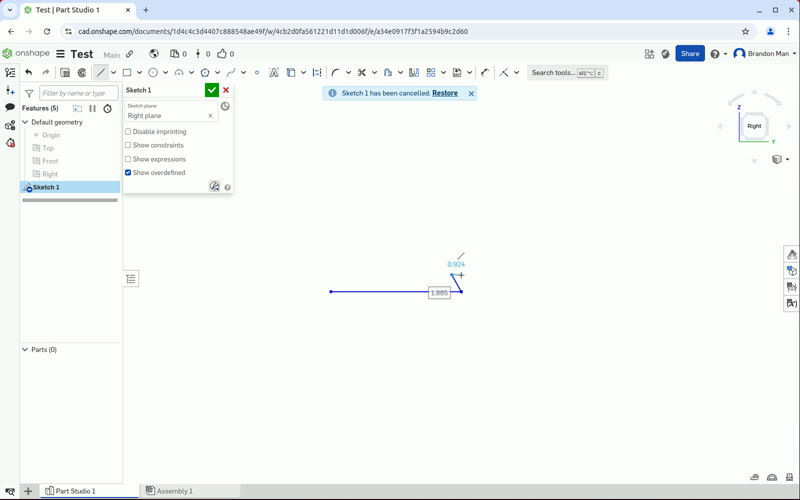
scroll(6)
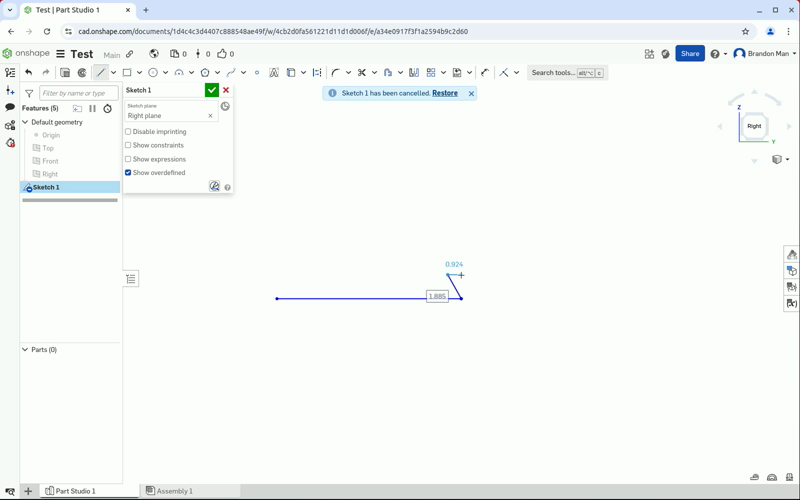
scroll(6)
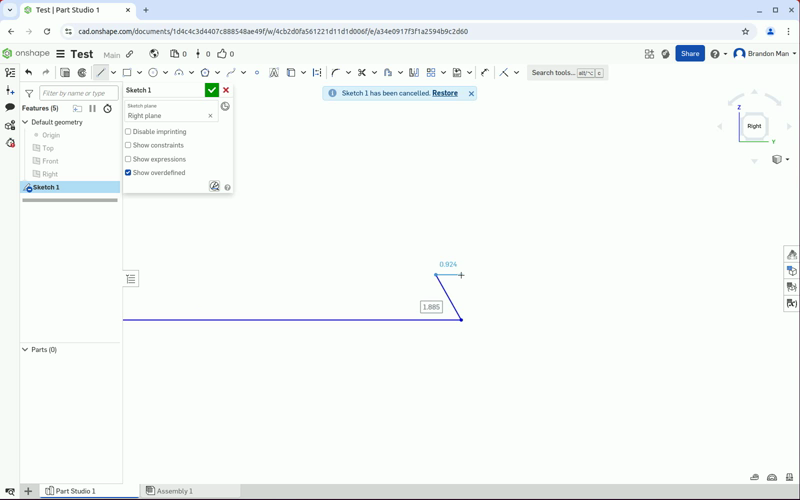
scroll(6)
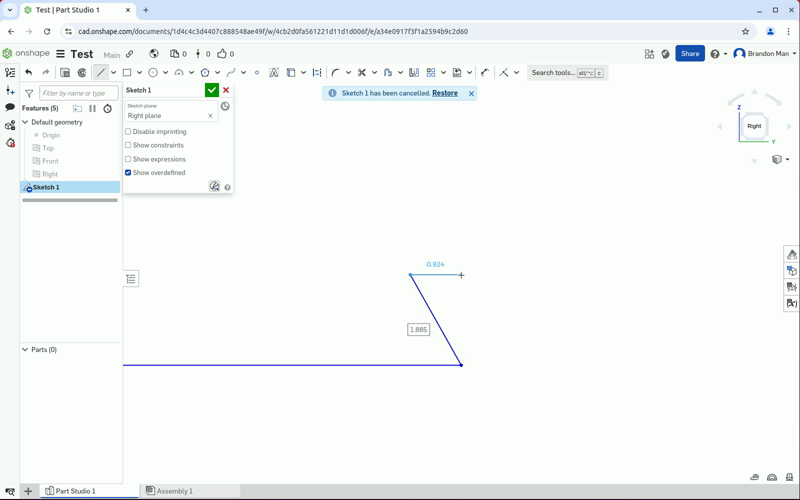
click(461, 274)
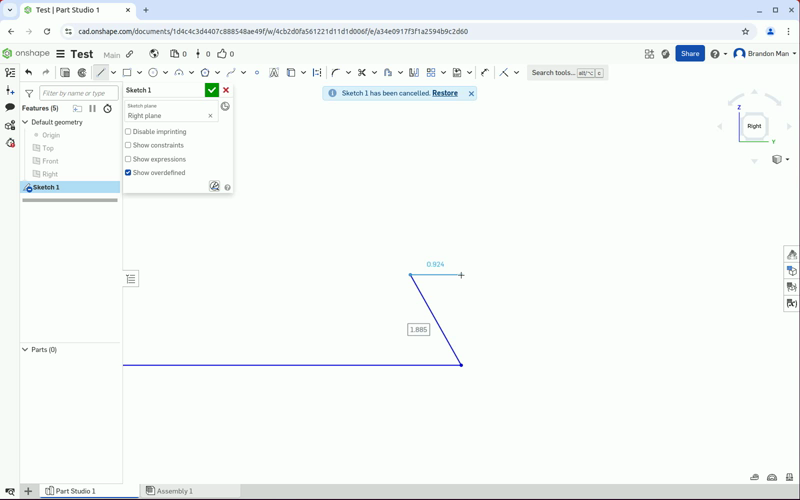
scroll(-6)
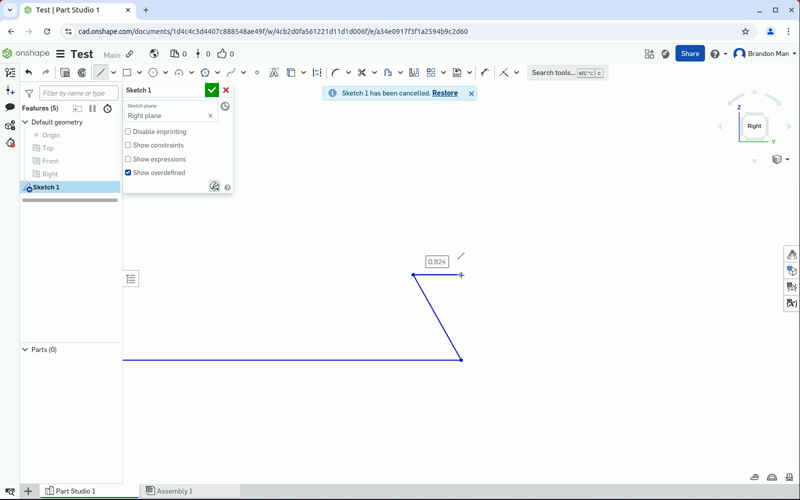
scroll(-6)
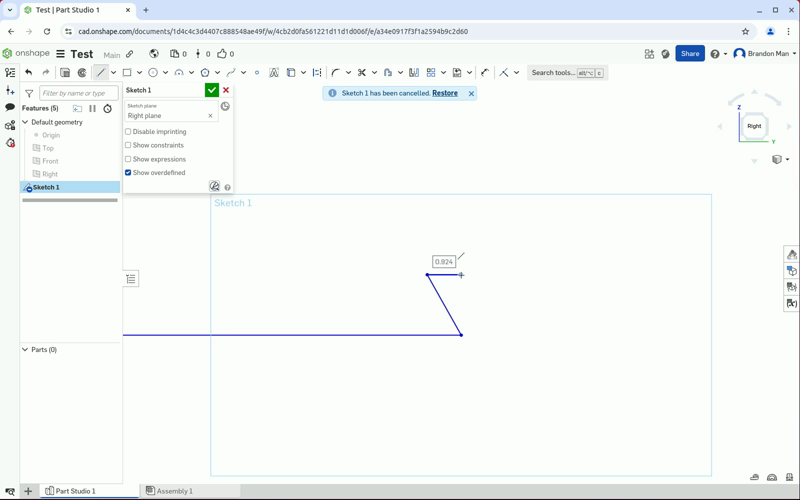
scroll(-6)
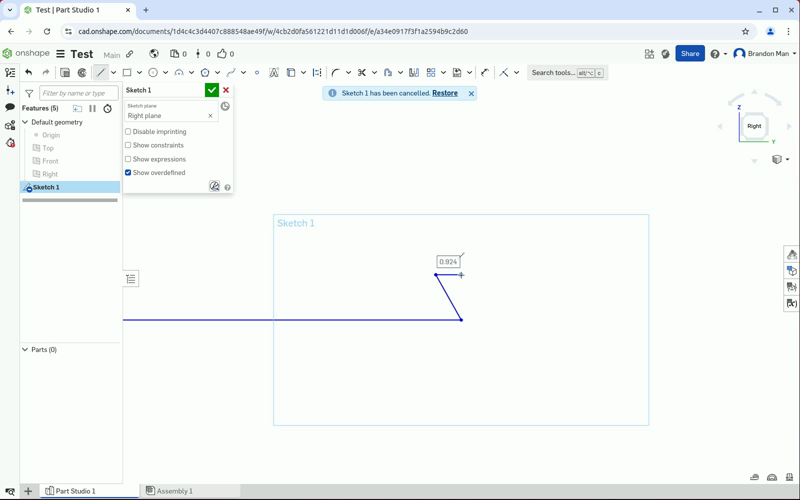
scroll(-6)
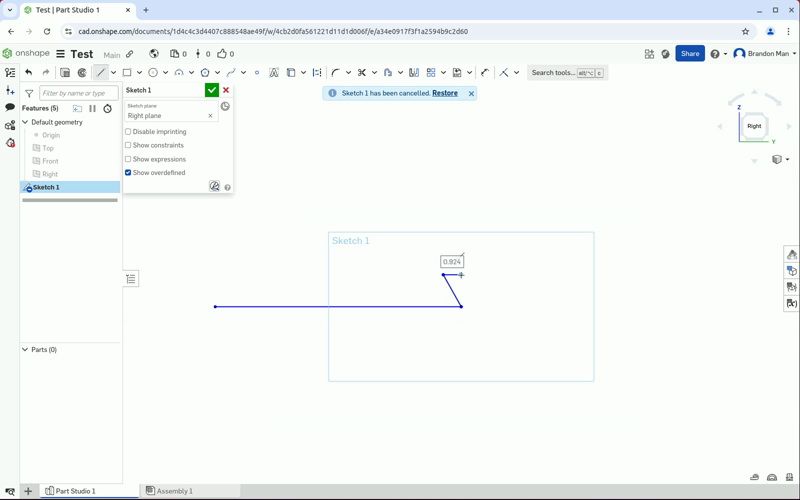
scroll(-6)
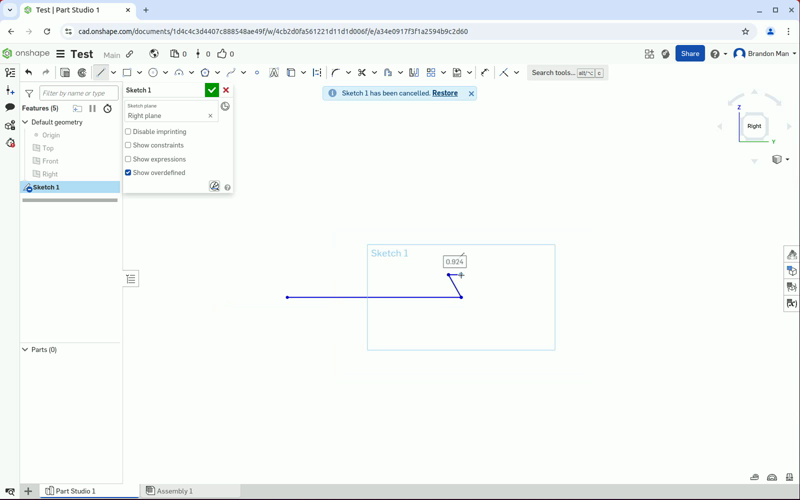
scroll(-6)
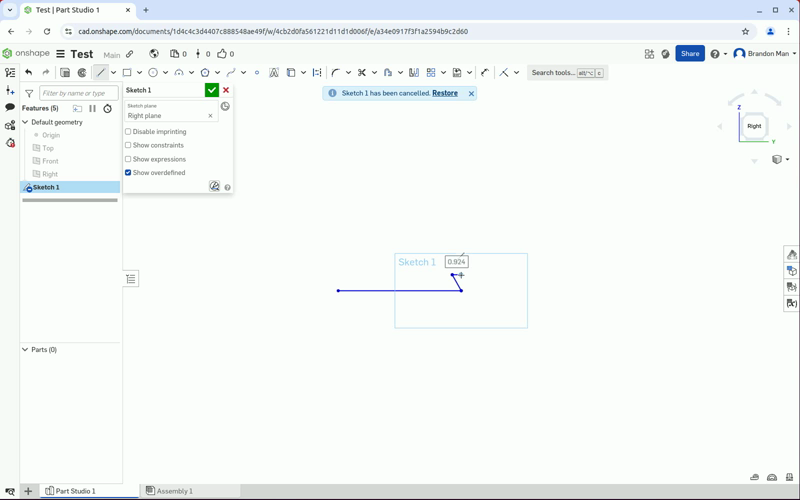
scroll(-6)
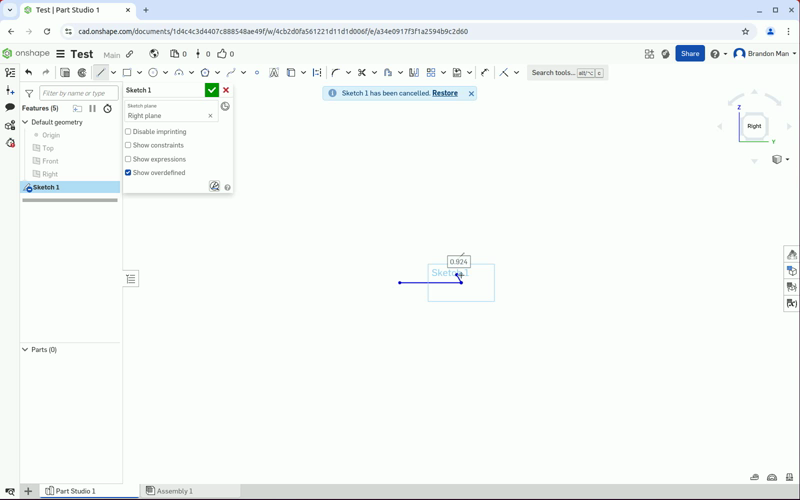
key_up(shift)
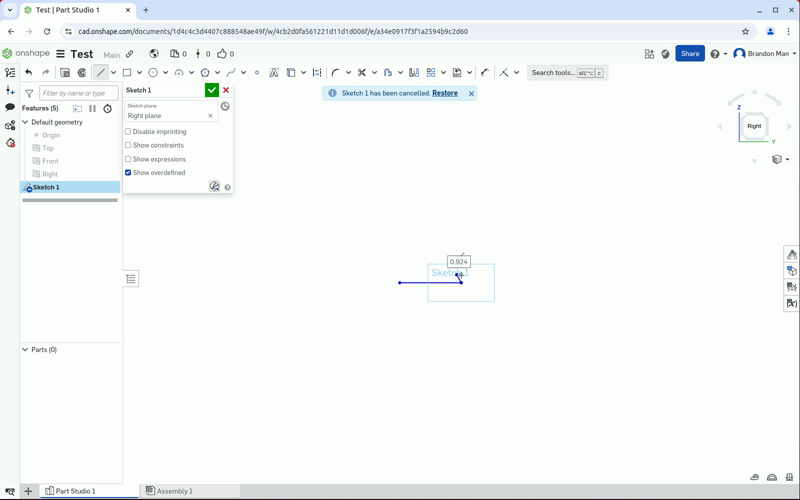
key_down(shift)
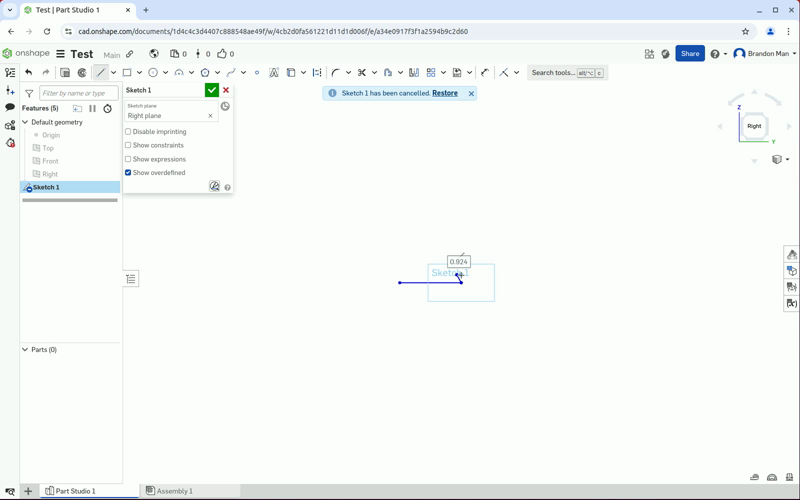
mouse_move(491, 274)
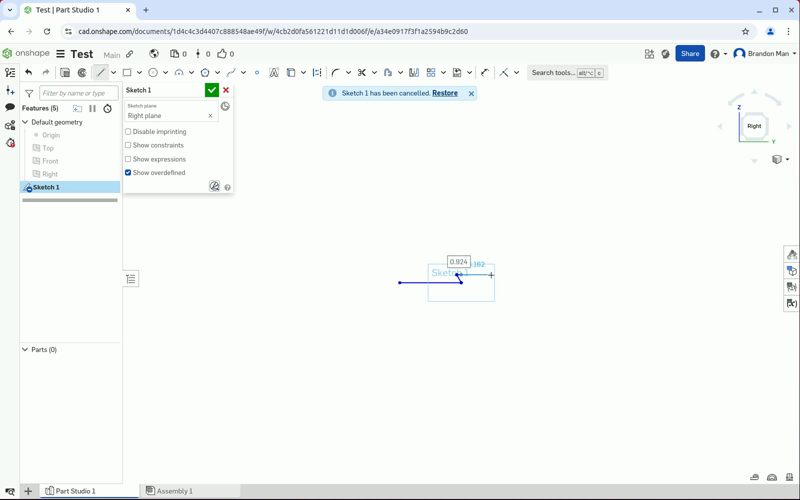
mouse_move(461, 257)
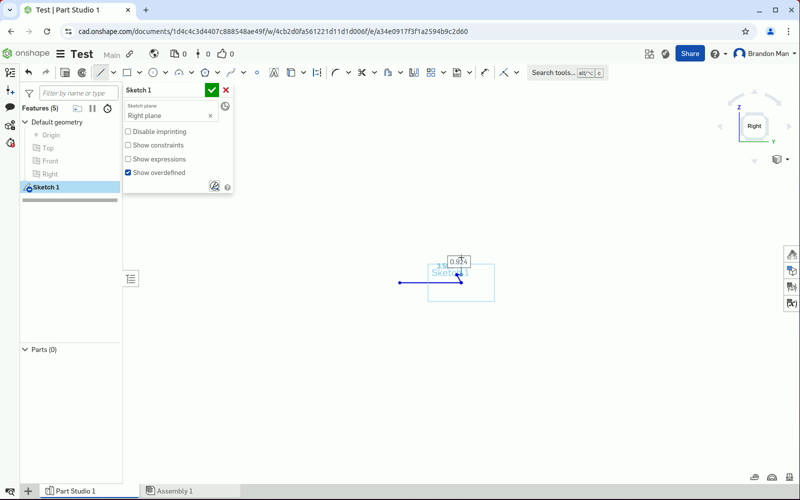
click(461, 257)
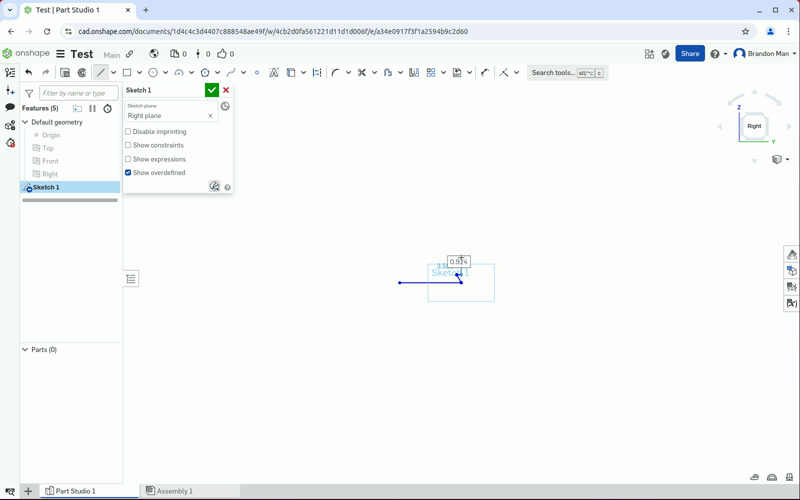
key_up(shift)
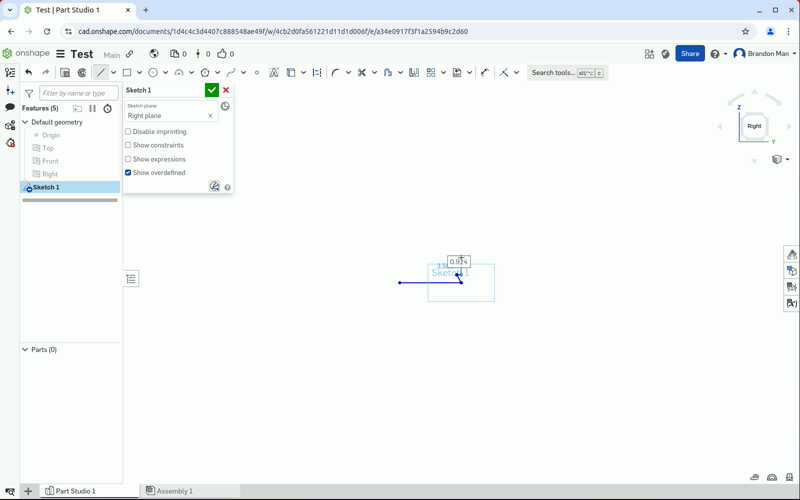
key_down(shift)
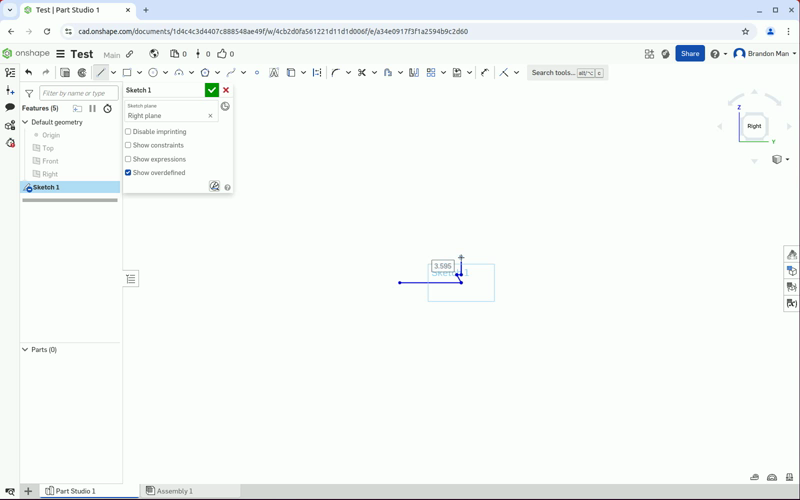
mouse_move(491, 257)
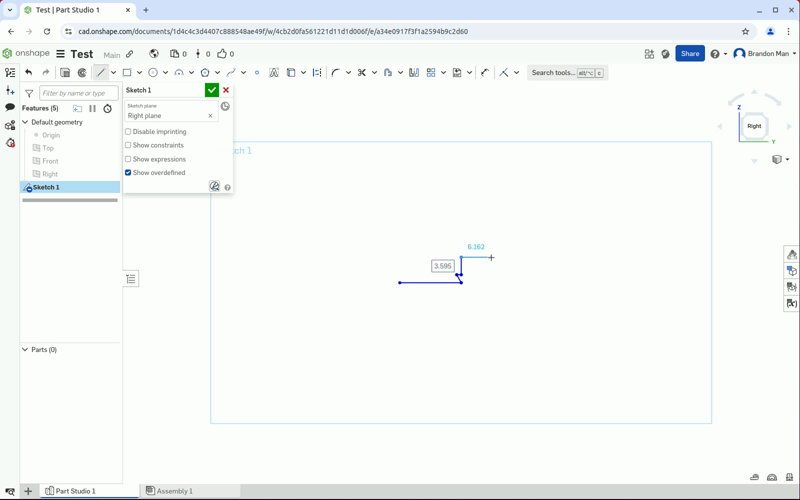
mouse_move(429, 257)
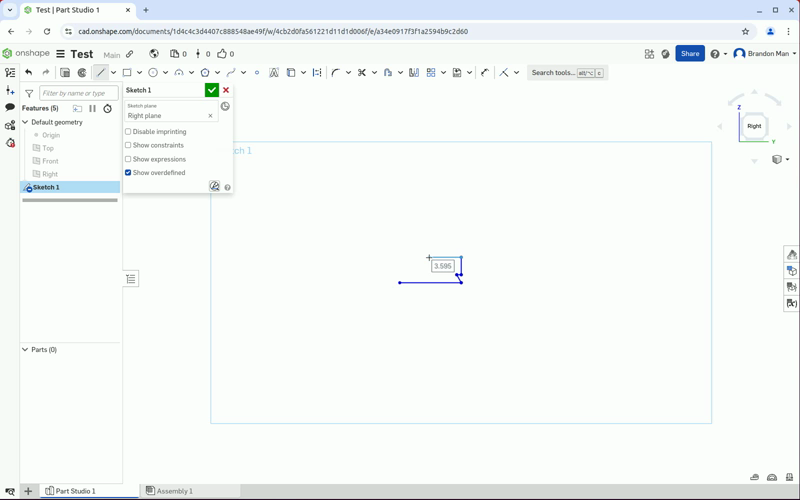
click(429, 257)
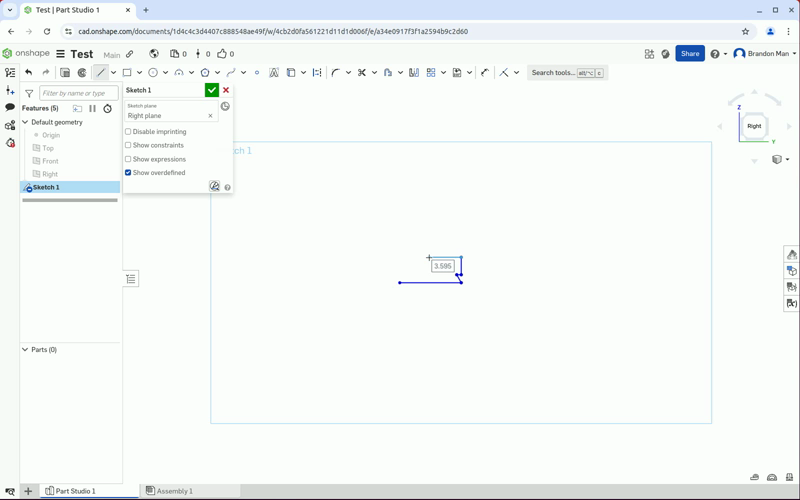
key_up(shift)
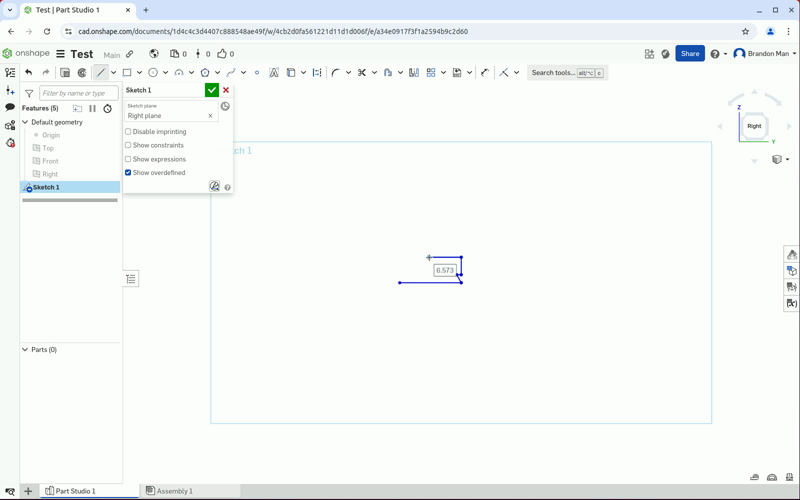
key_down(shift)
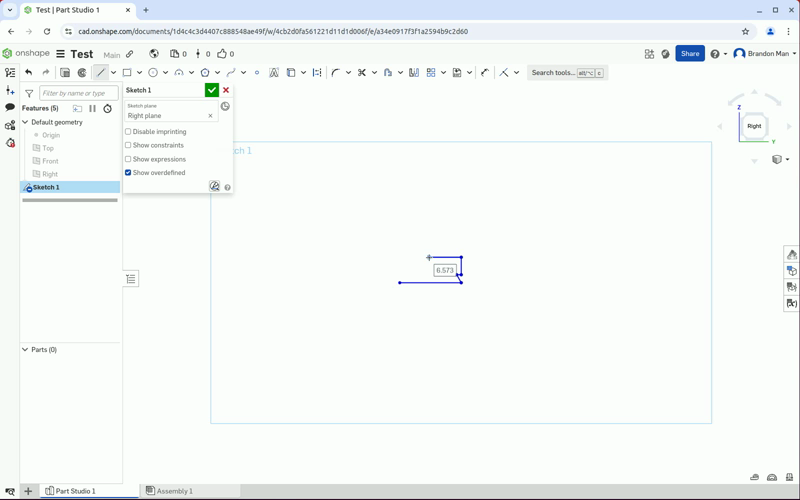
mouse_move(459, 257)
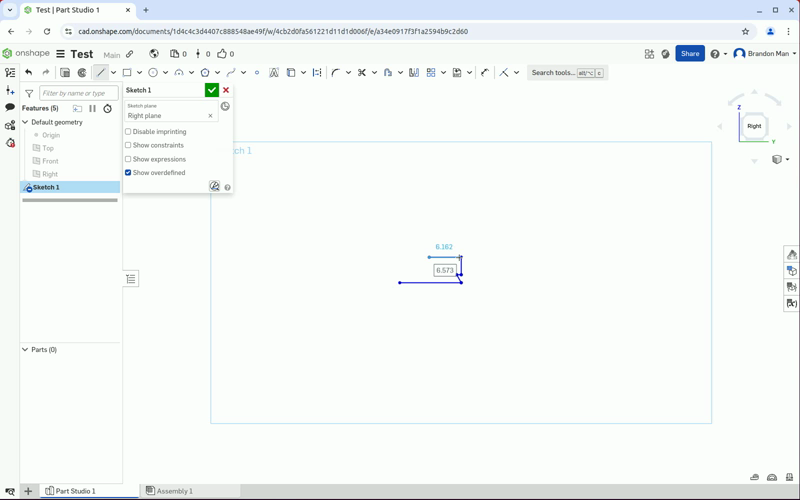
mouse_move(399, 257)
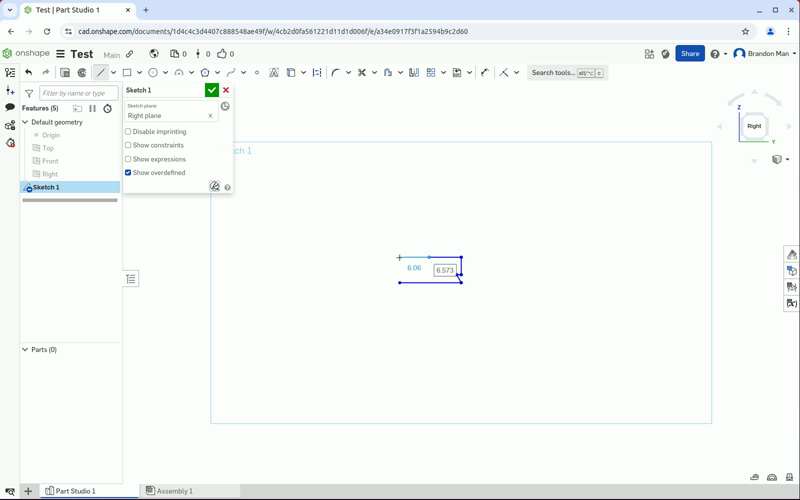
click(399, 257)
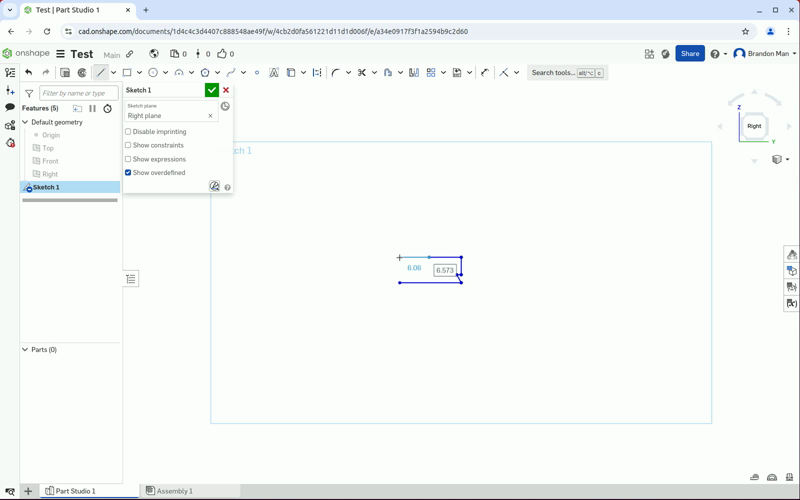
key_up(shift)
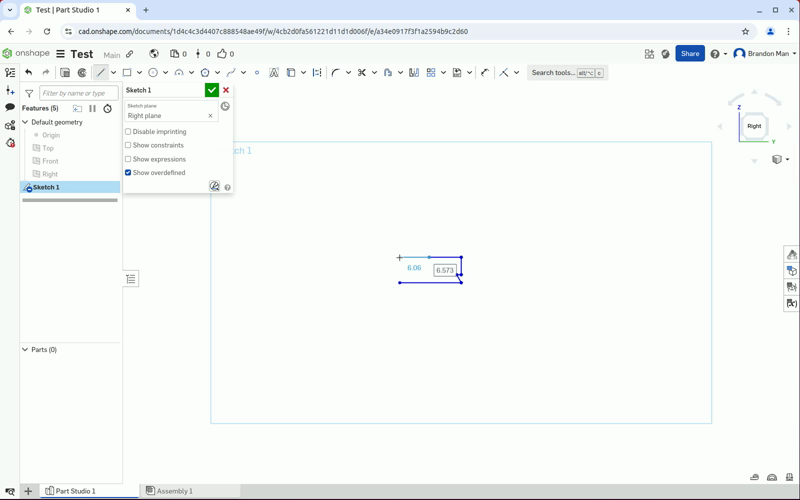
key_down(shift)
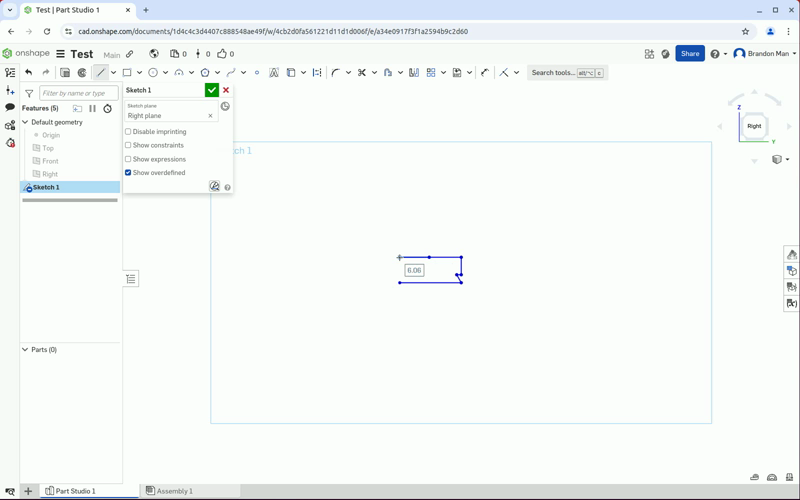
mouse_move(429, 257)
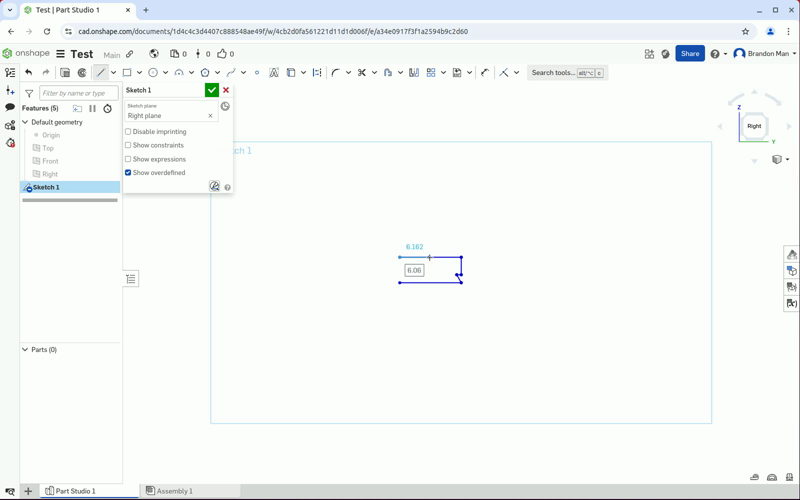
mouse_move(399, 274)
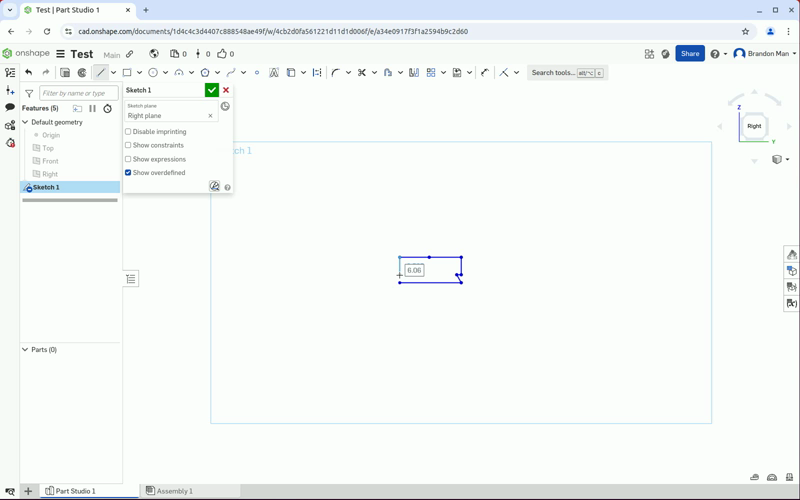
click(399, 274)
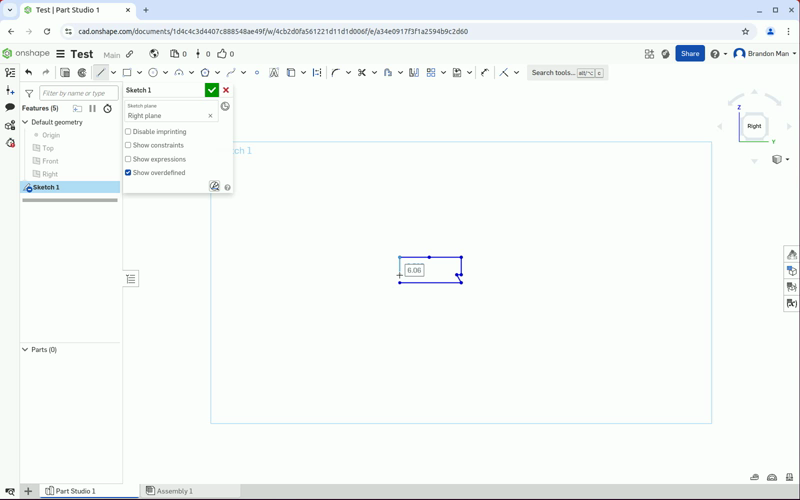
key_up(shift)
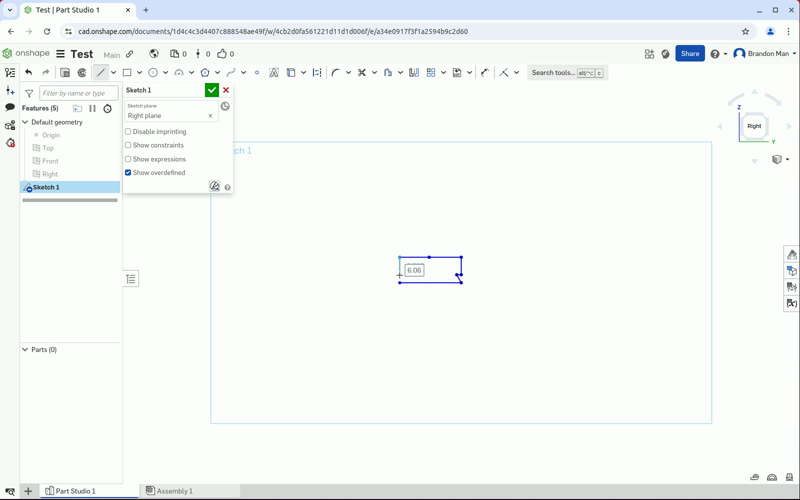
key_down(shift)
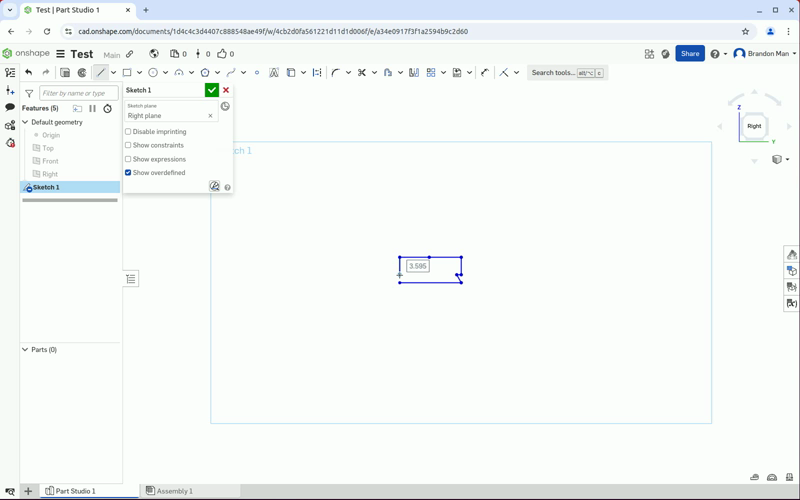
mouse_move(429, 274)
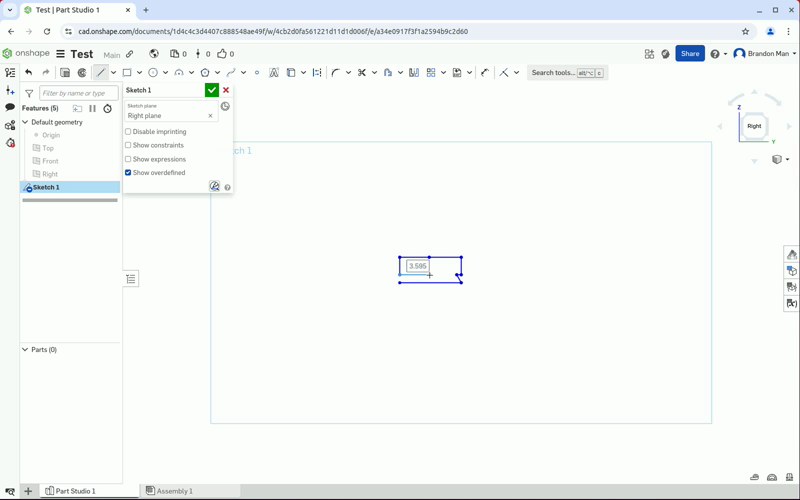
mouse_move(404, 274)
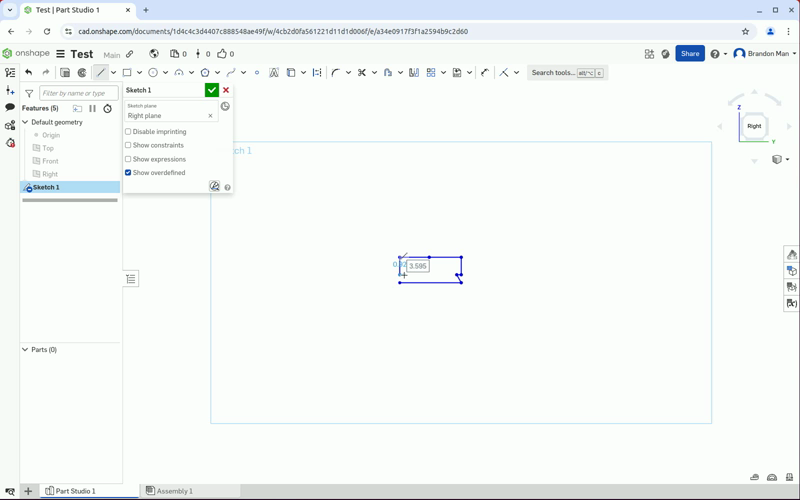
scroll(6)
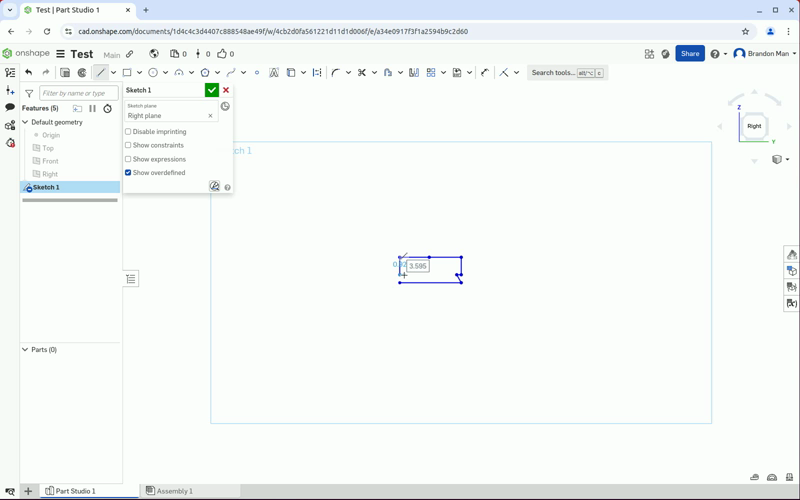
scroll(6)
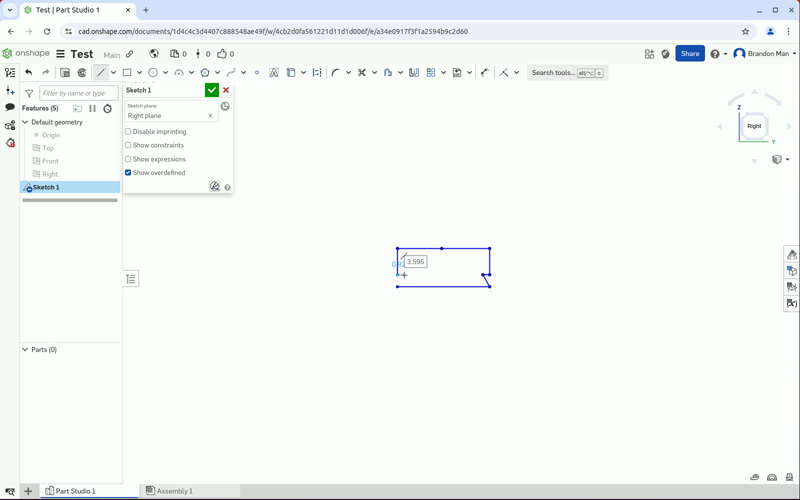
scroll(6)
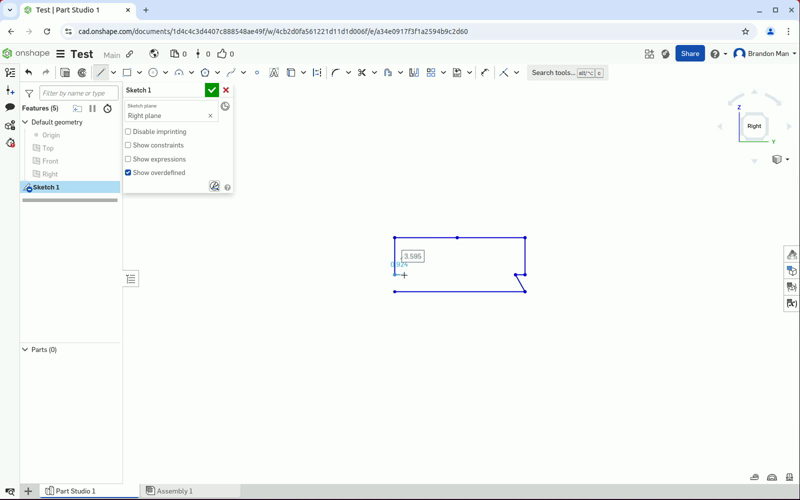
scroll(6)
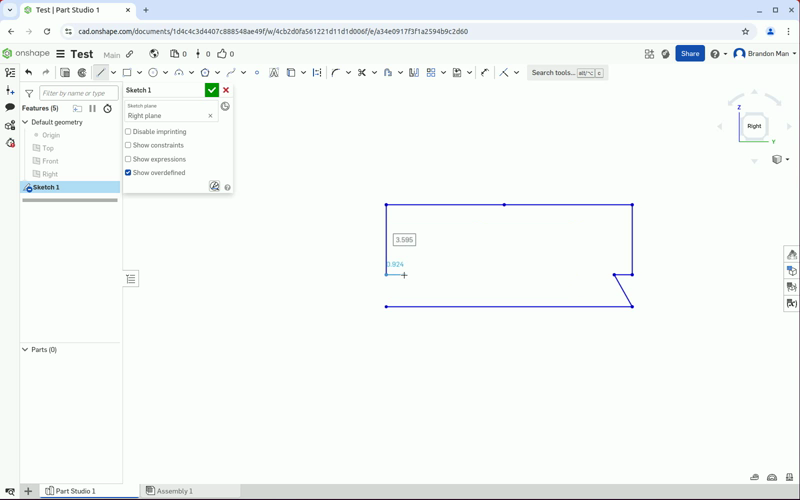
scroll(6)
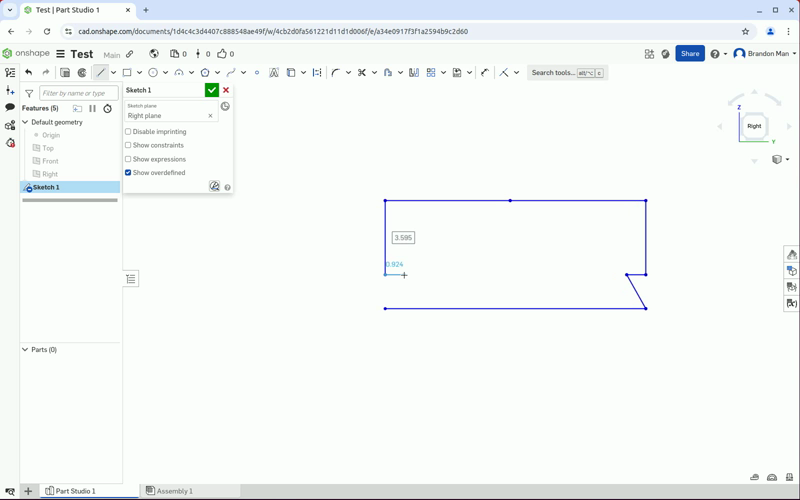
scroll(6)
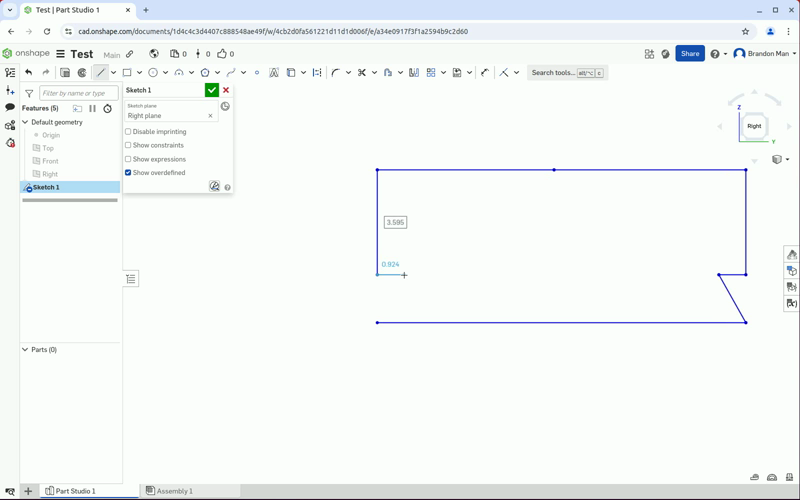
scroll(6)
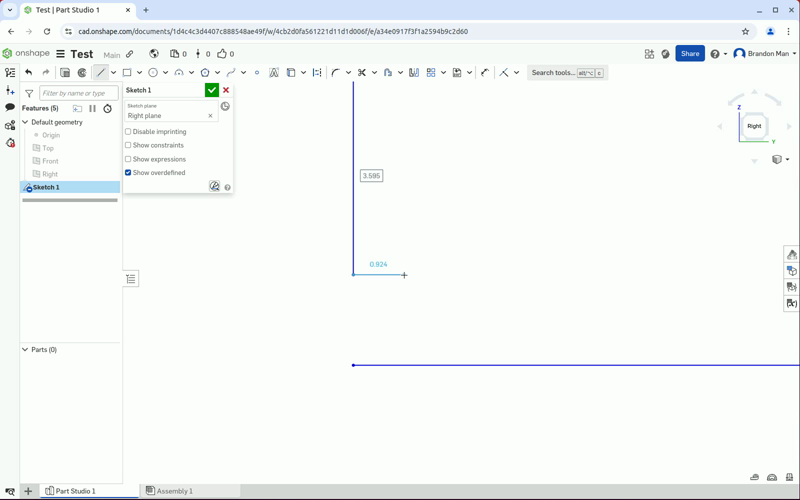
click(404, 274)
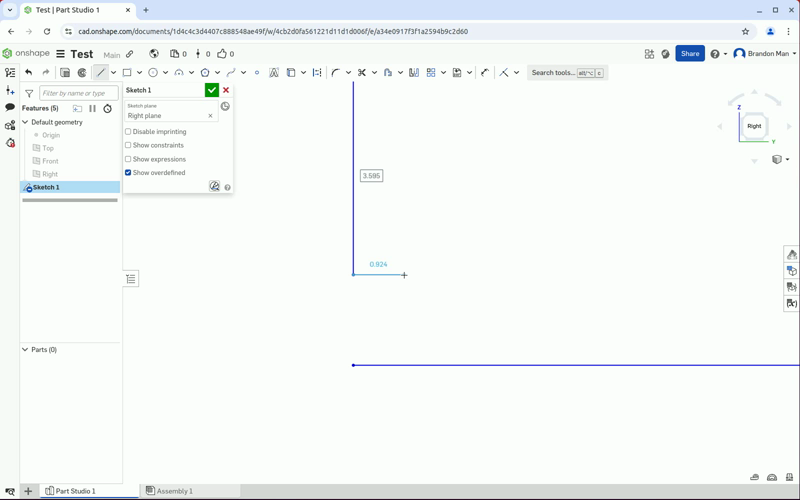
scroll(-6)
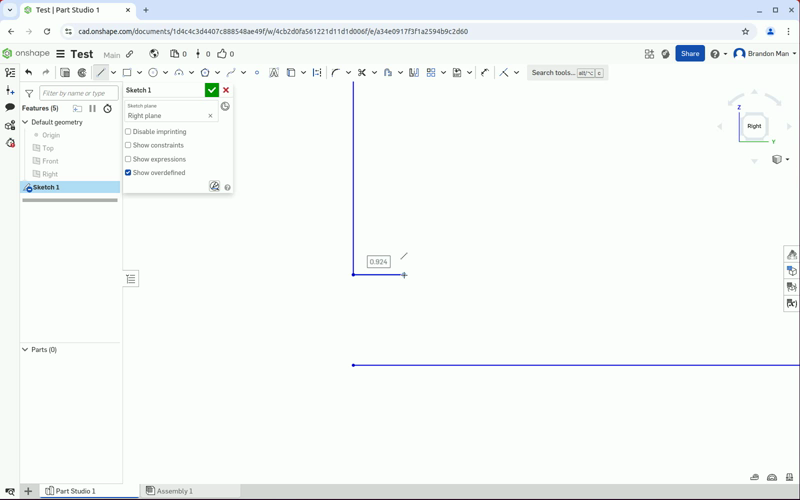
scroll(-6)
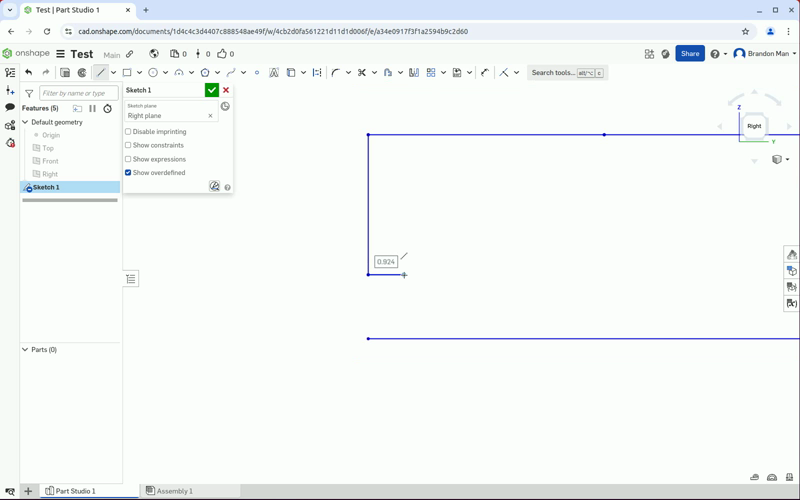
scroll(-6)
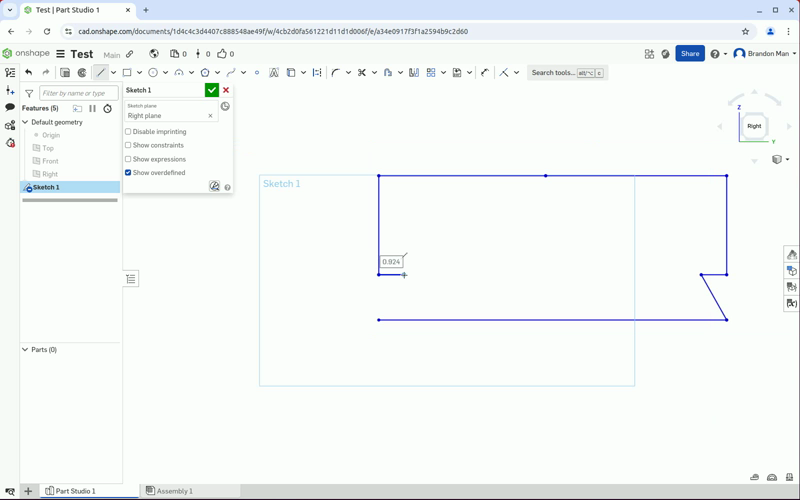
scroll(-6)
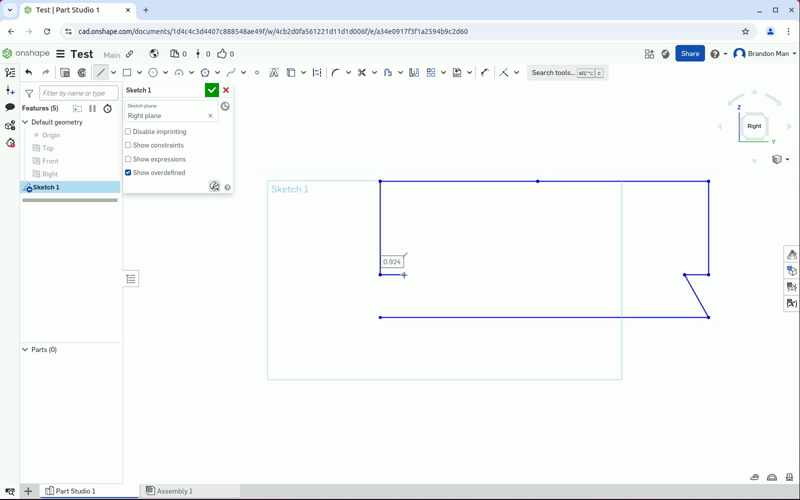
scroll(-6)
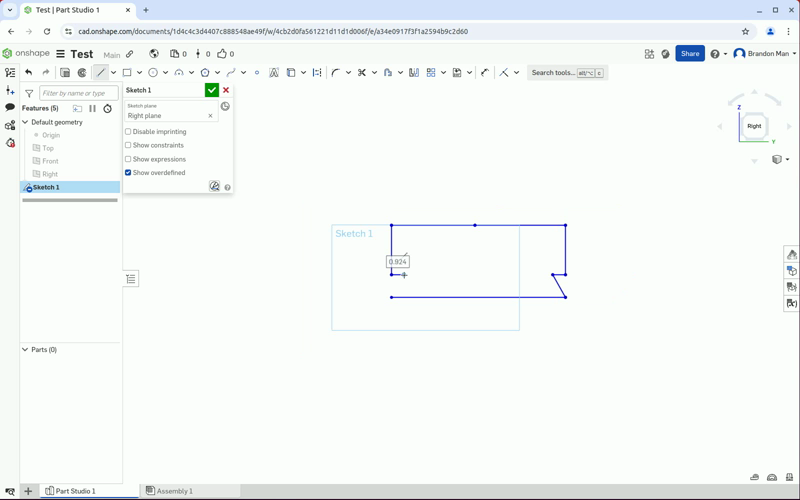
scroll(-6)
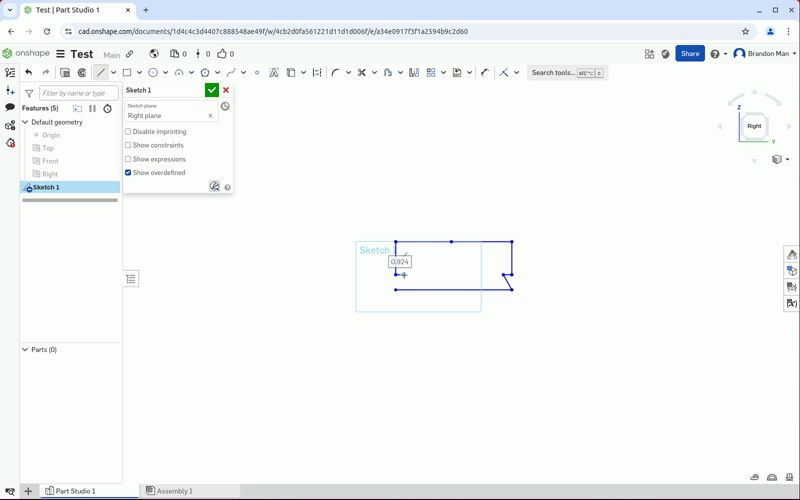
scroll(-6)
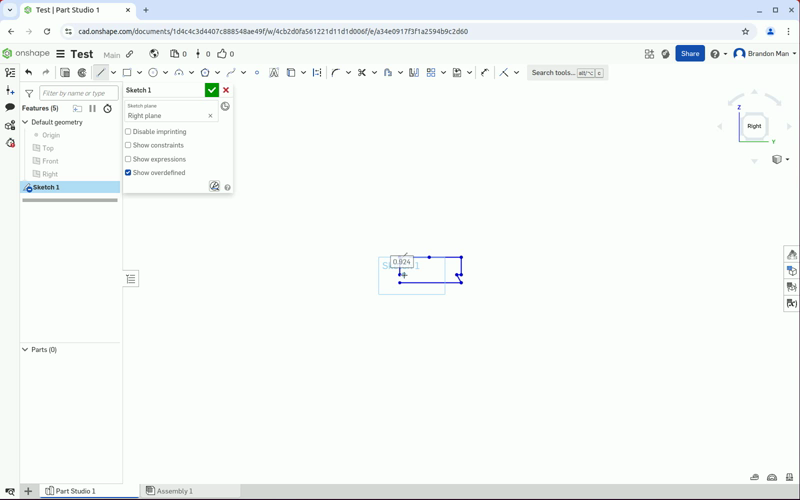
key_up(shift)
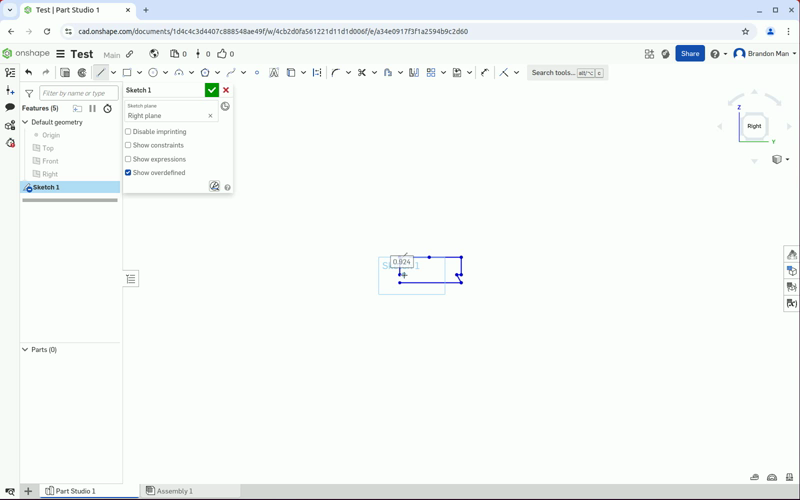
mouse_move(434, 274)
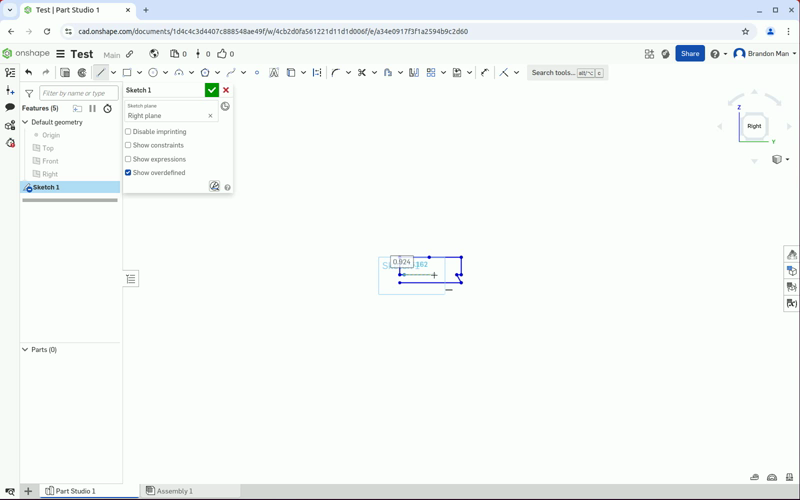
key_down(shift)
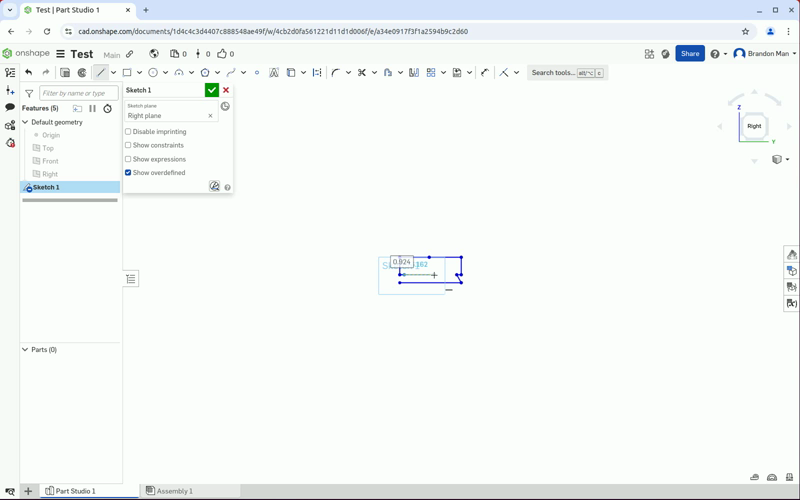
mouse_move(399, 282)
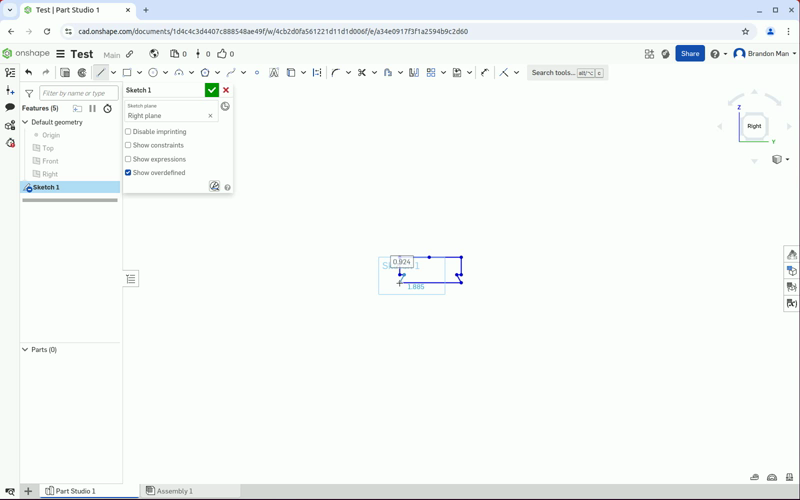
key_up(shift)
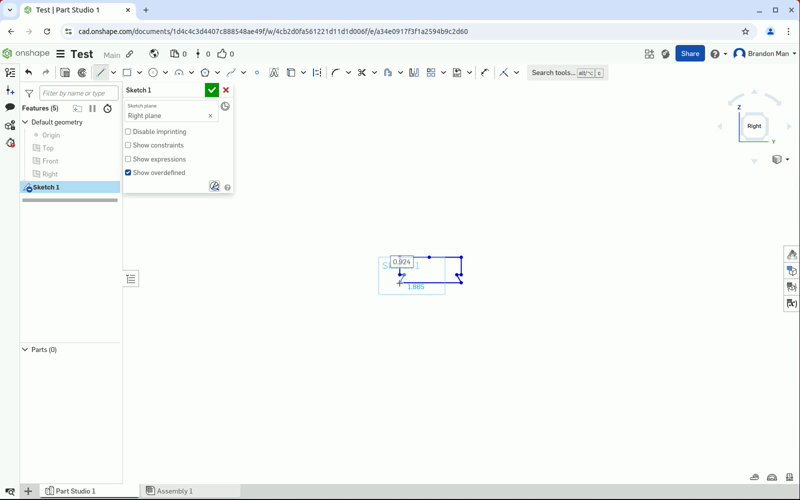
click(399, 282)
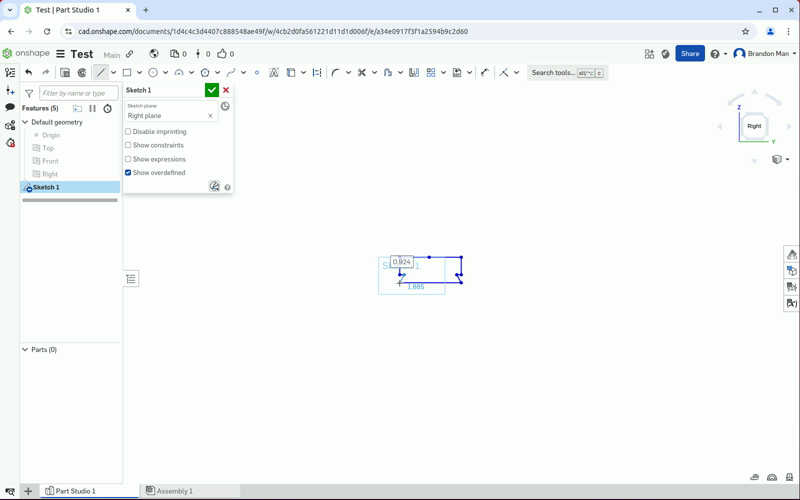
key(esc)
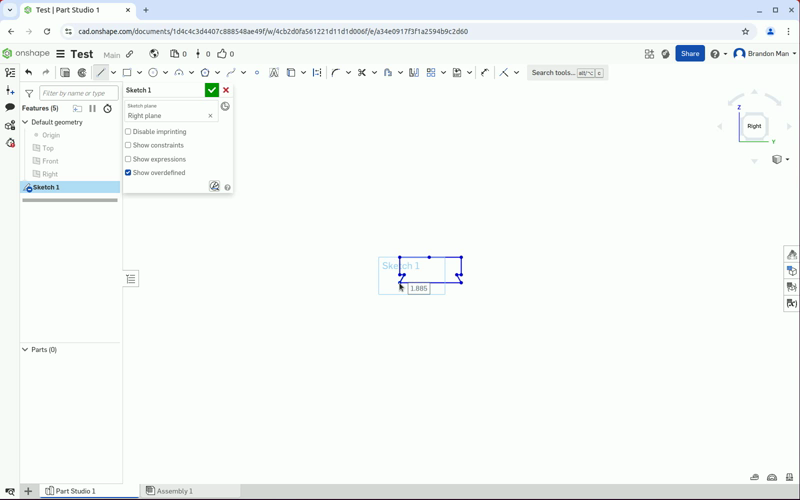
mouse_move(404, 271)
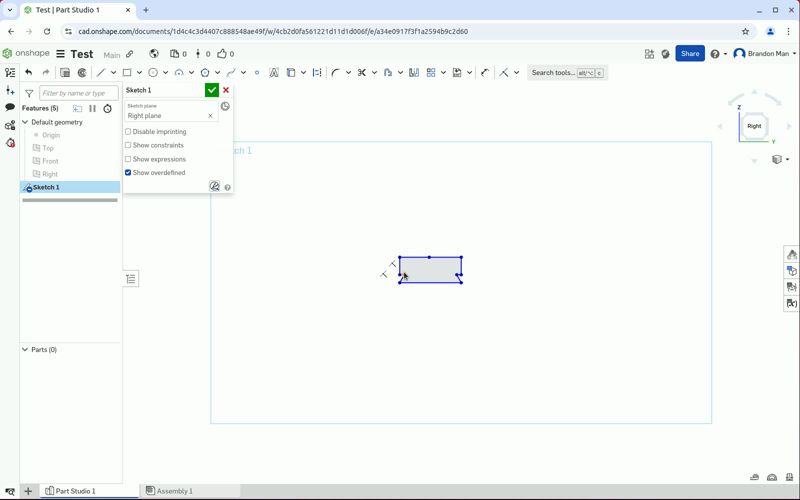
scroll(6)
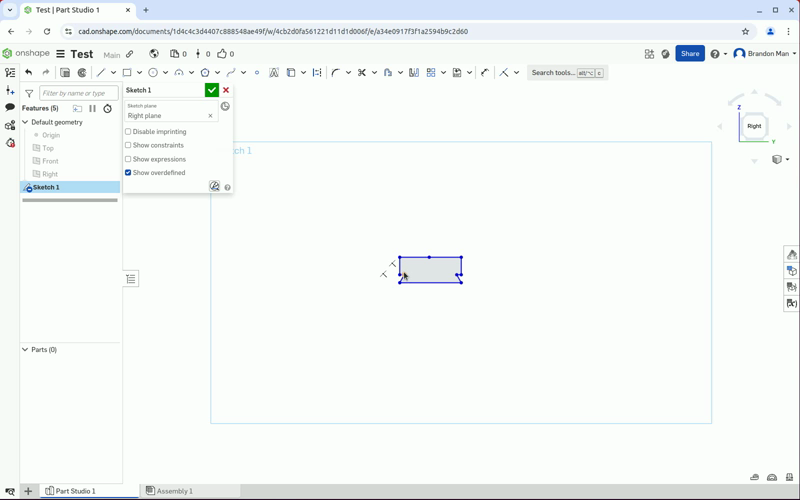
scroll(6)
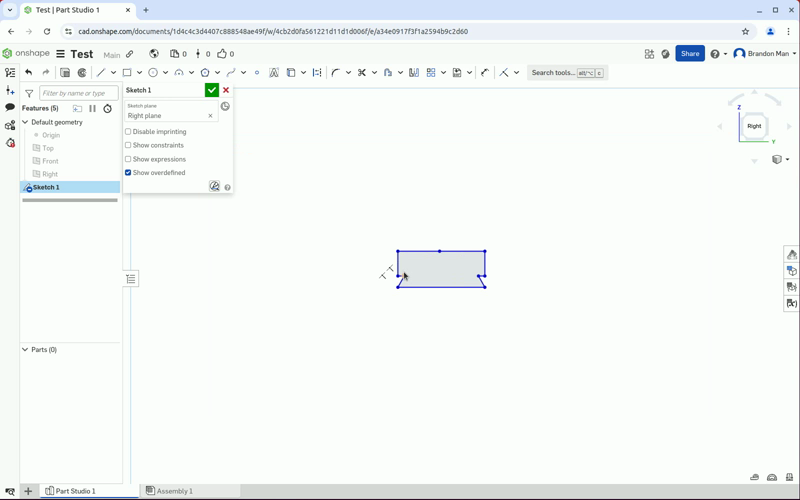
scroll(6)
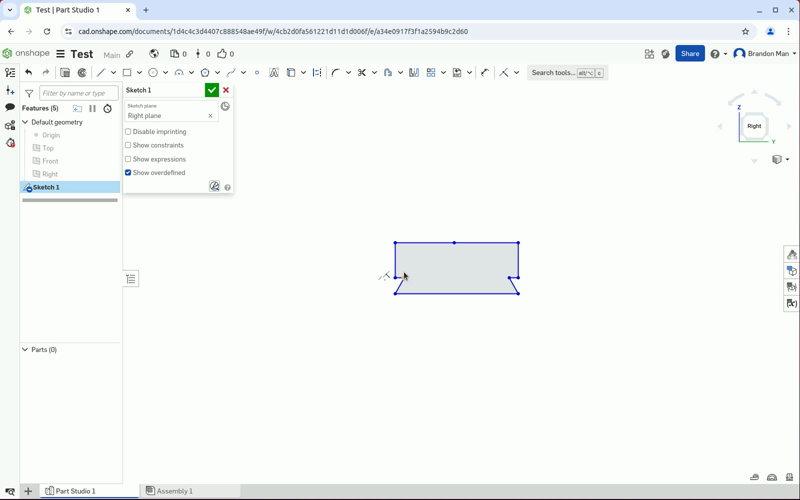
scroll(6)
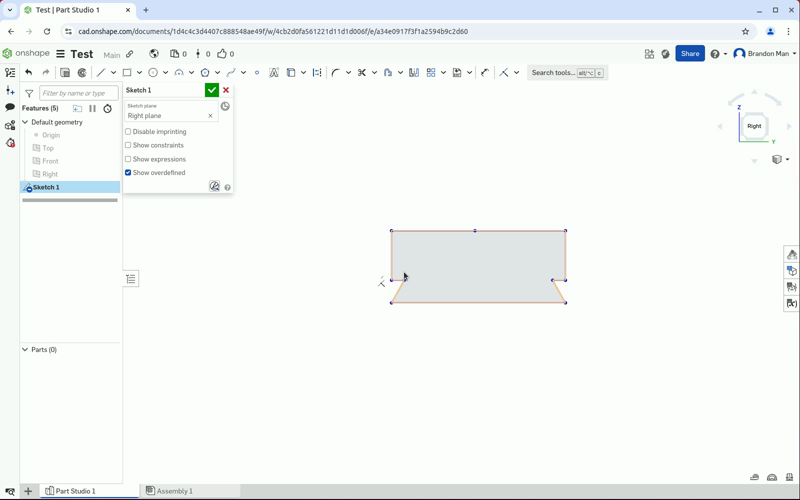
scroll(6)
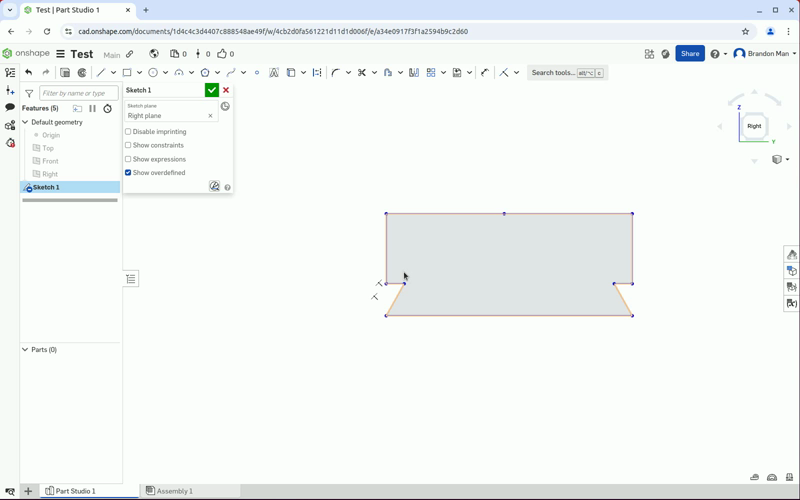
scroll(6)
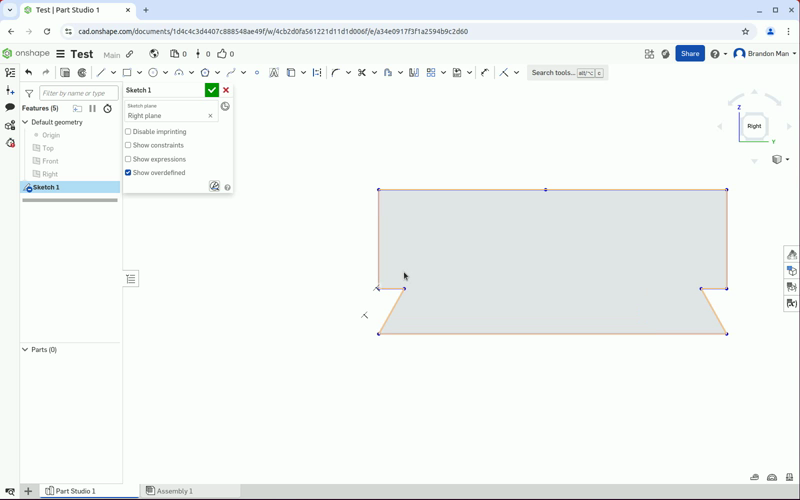
scroll(6)
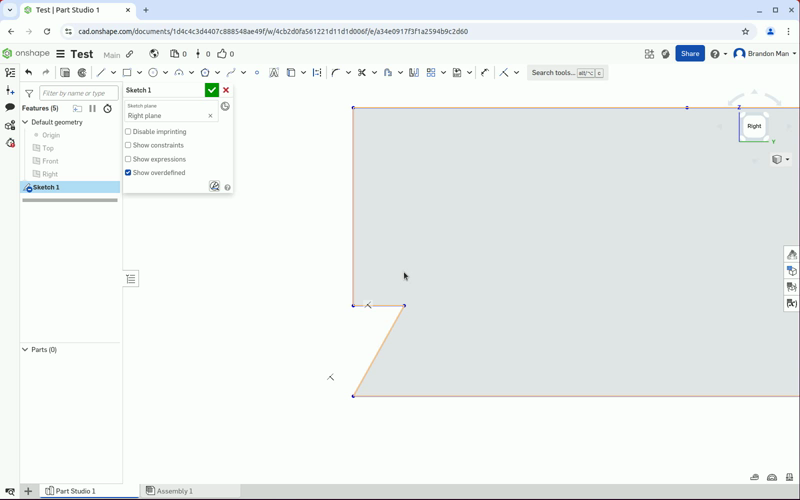
click(404, 271)
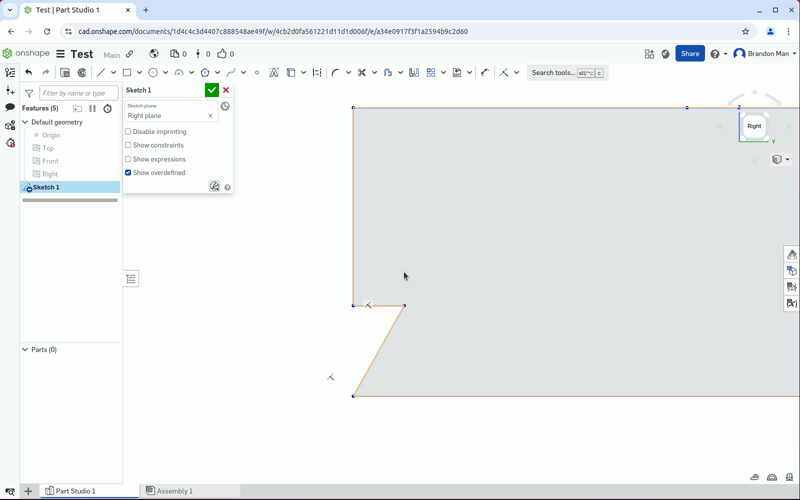
scroll(-6)
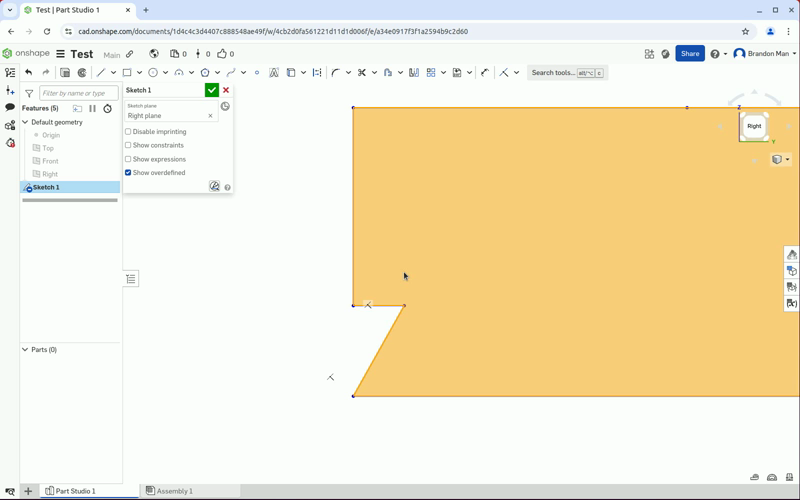
scroll(-6)
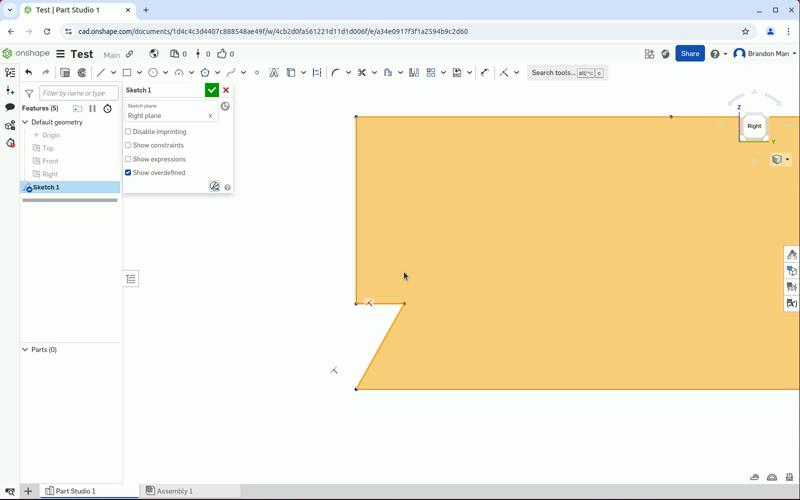
scroll(-6)
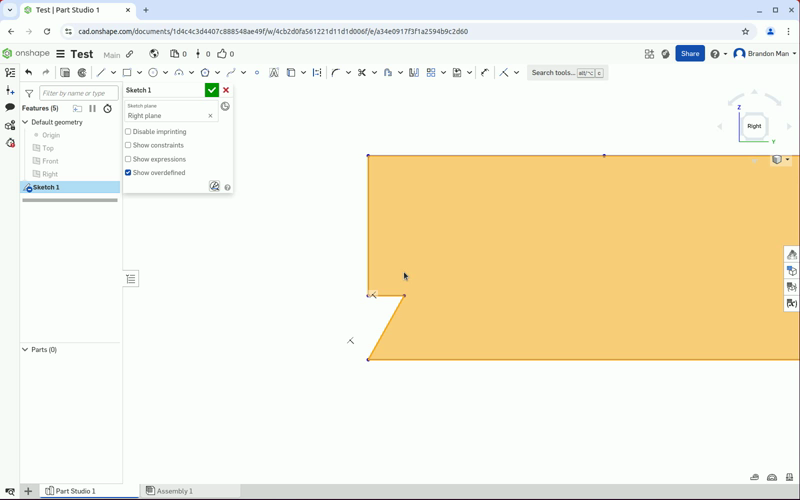
scroll(-6)
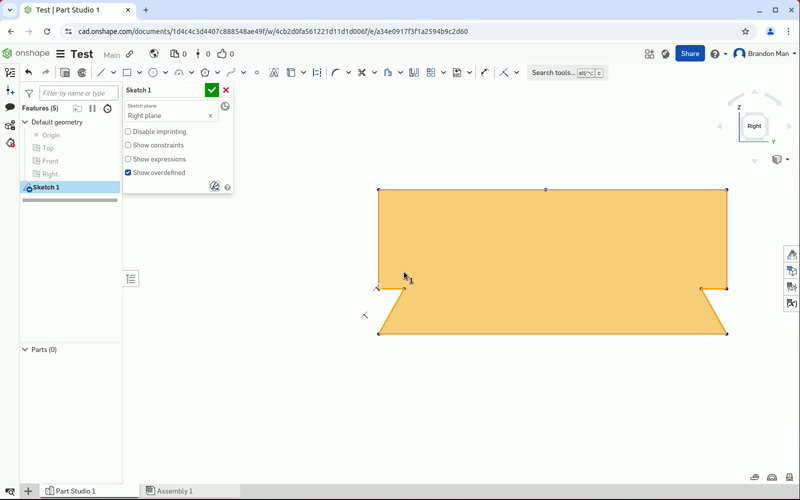
scroll(-6)
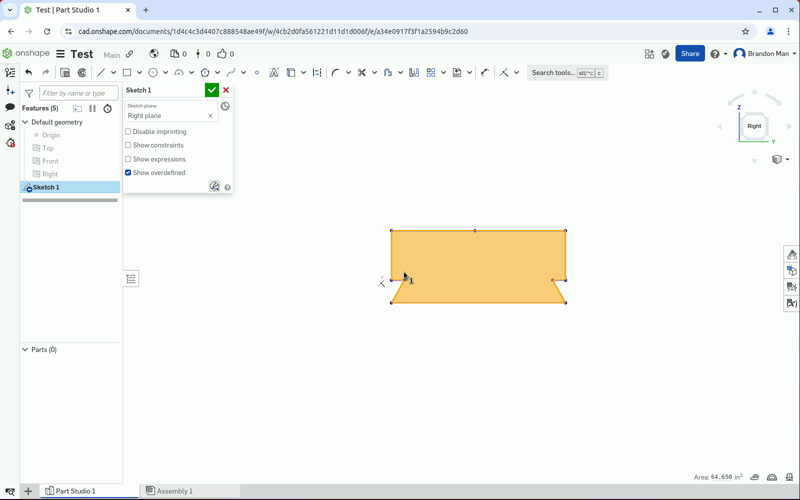
scroll(-6)
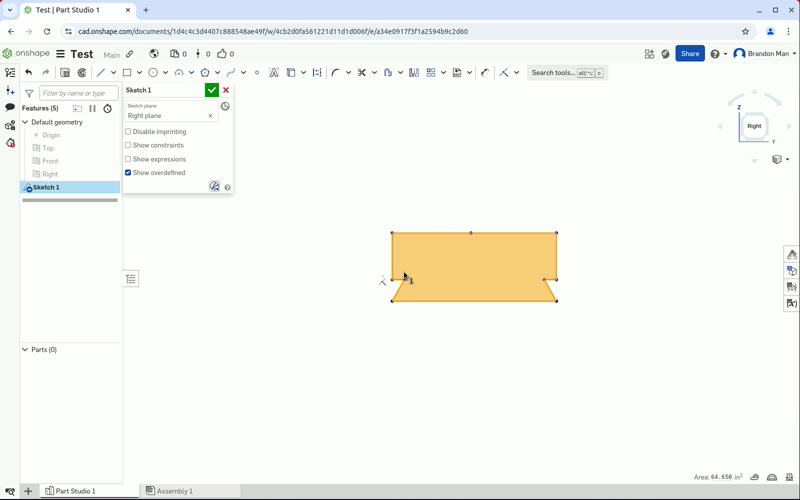
scroll(-6)
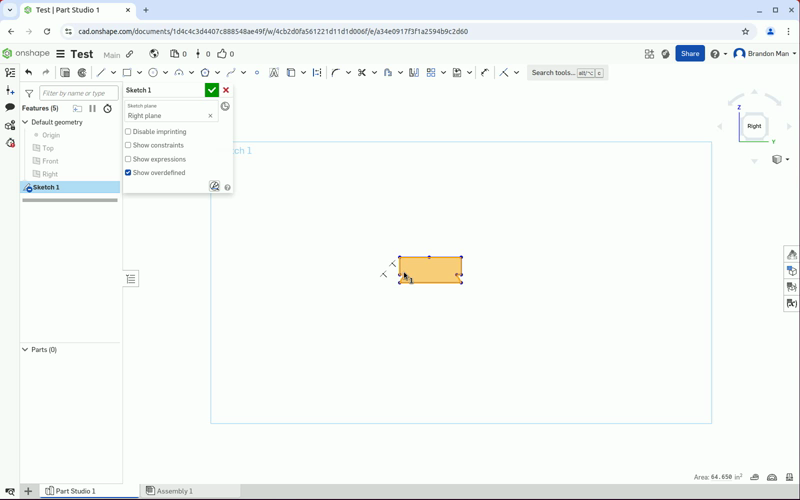
mouse_move(73, 352)
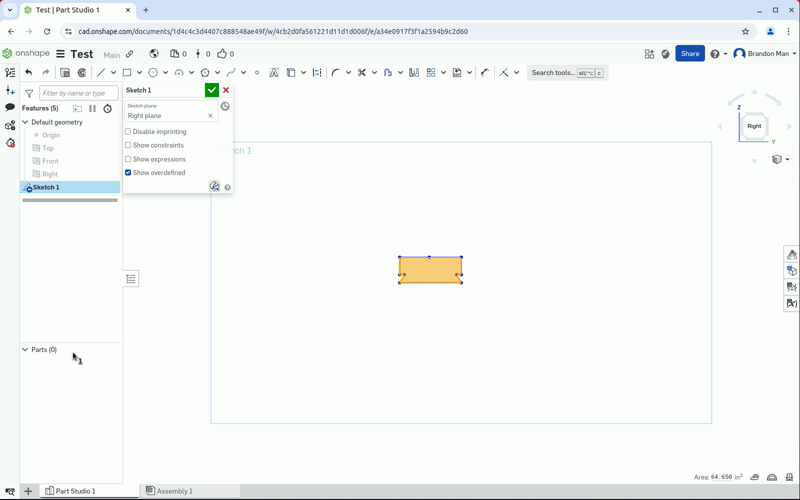
key(shift+y)
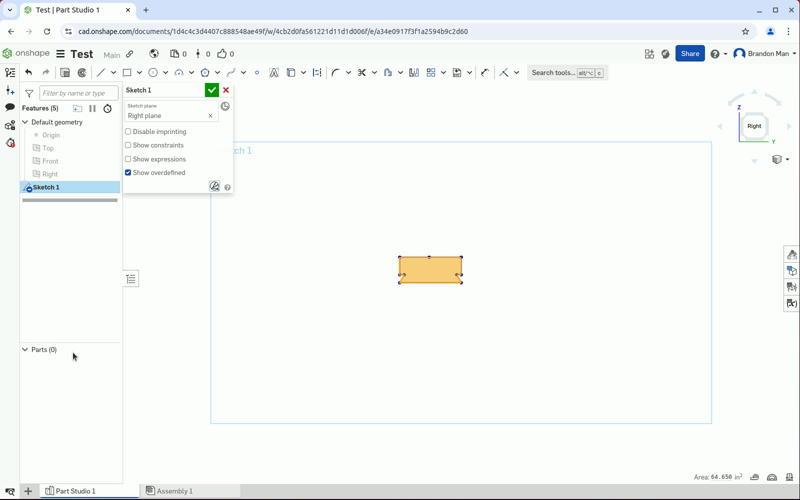
key(shift+e)
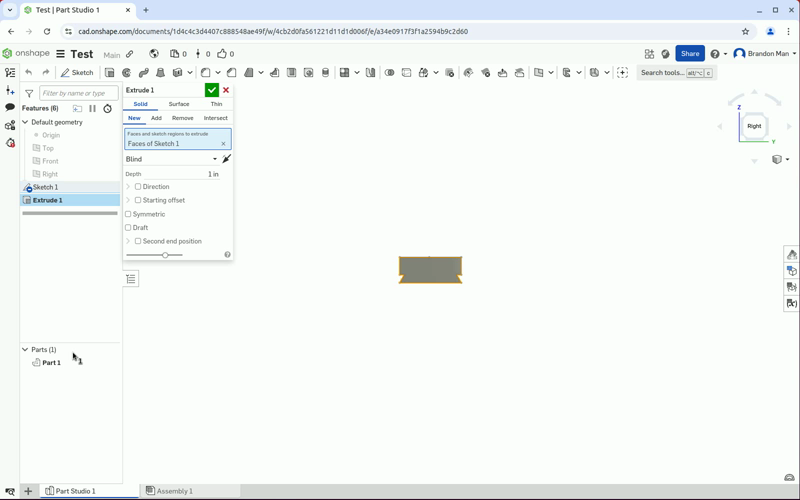
mouse_move(143, 106)
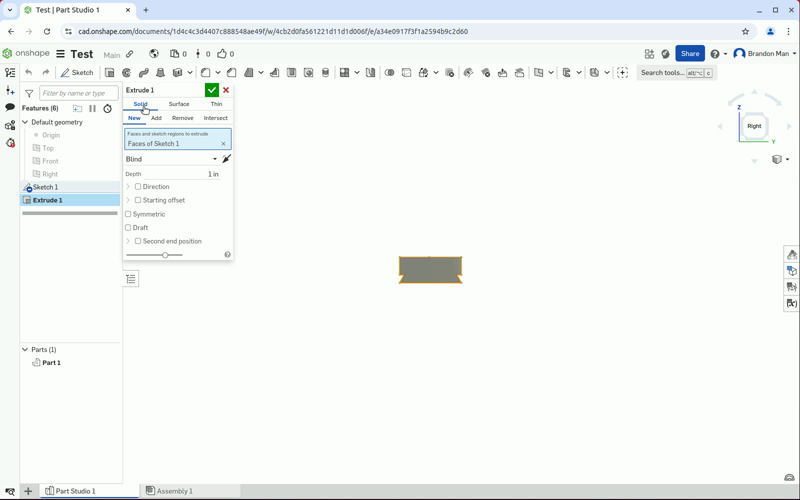
click(143, 106)
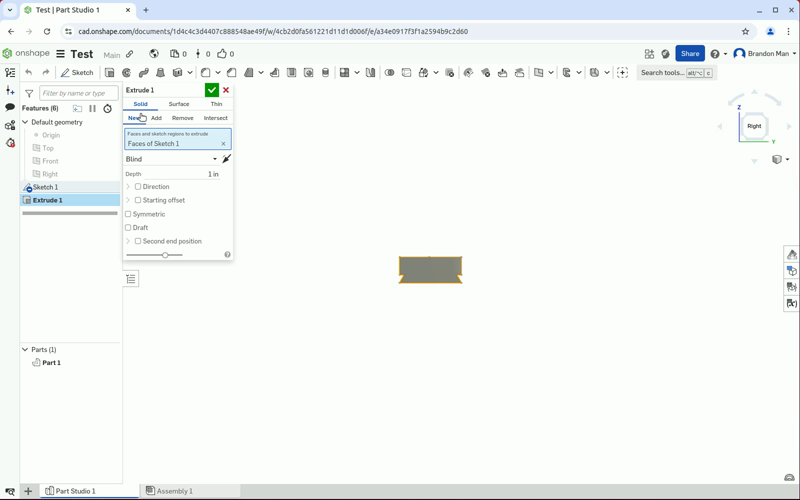
mouse_move(137, 120)
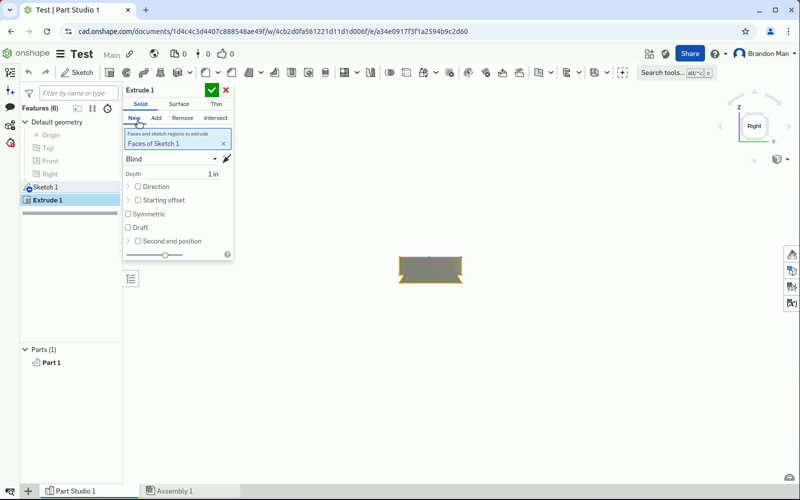
click(137, 120)
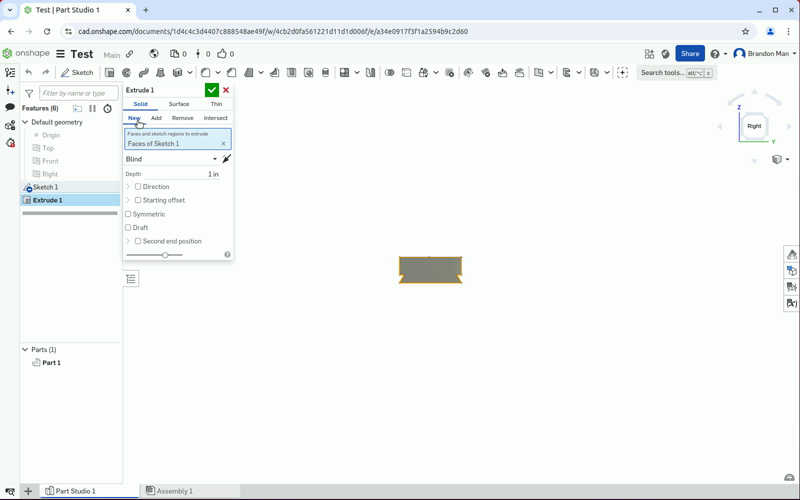
key(tab, 4)
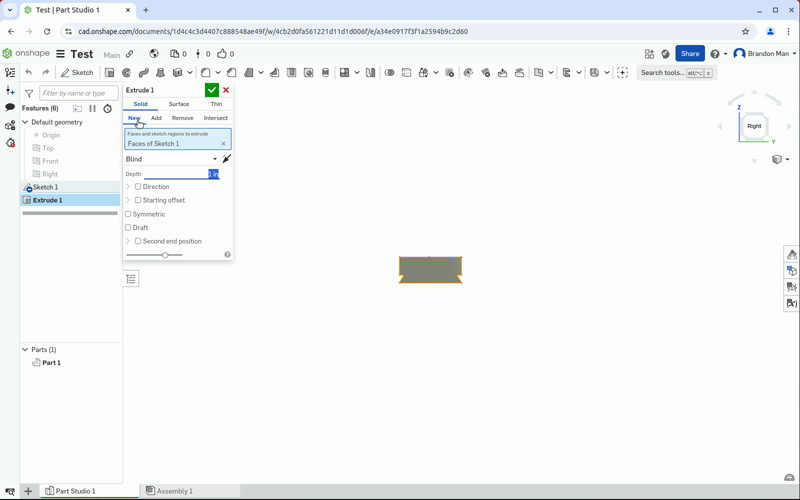
text(23.108)
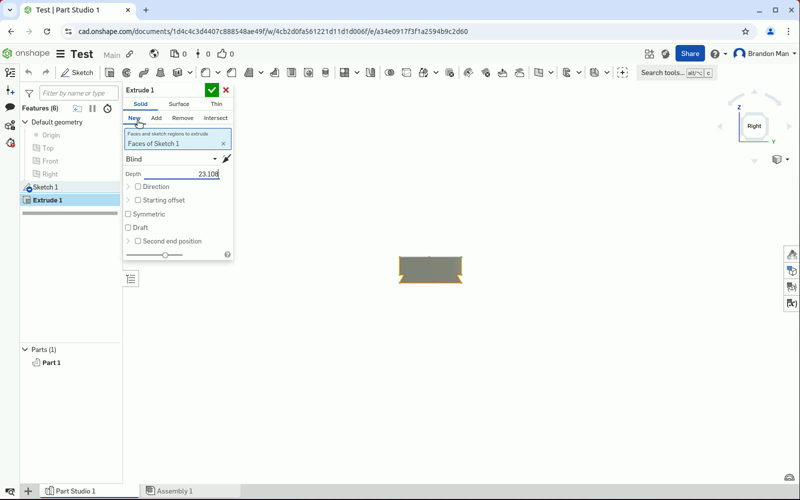
key(enter)
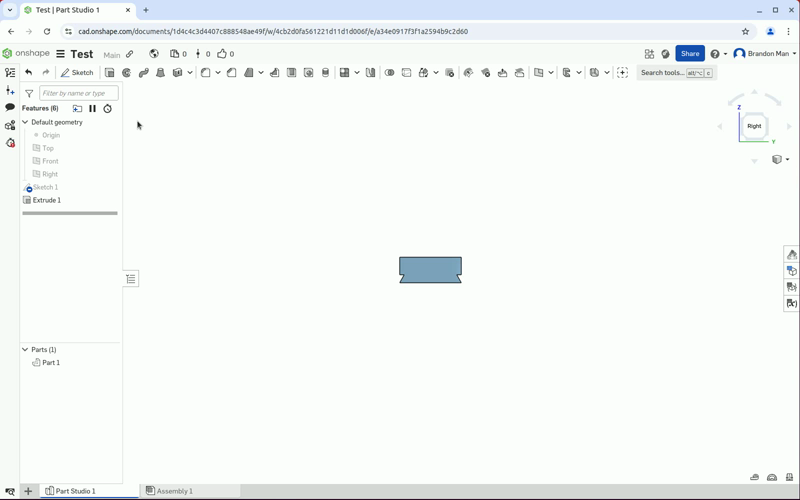
key(shift+h)
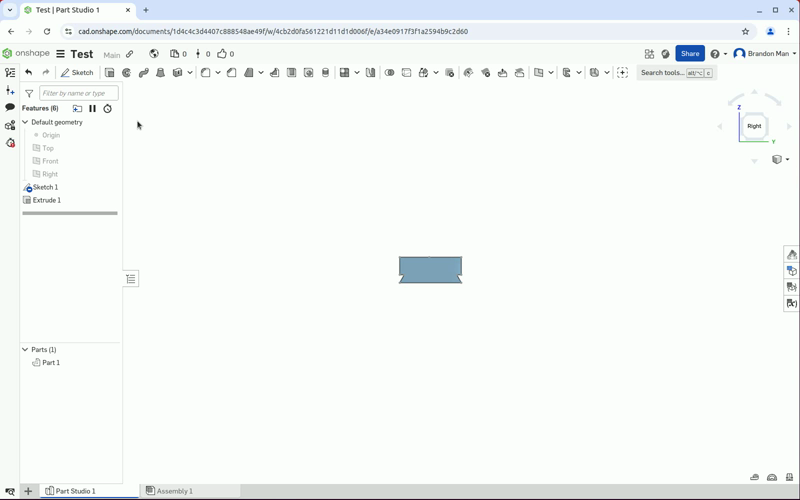
key(shift+h)
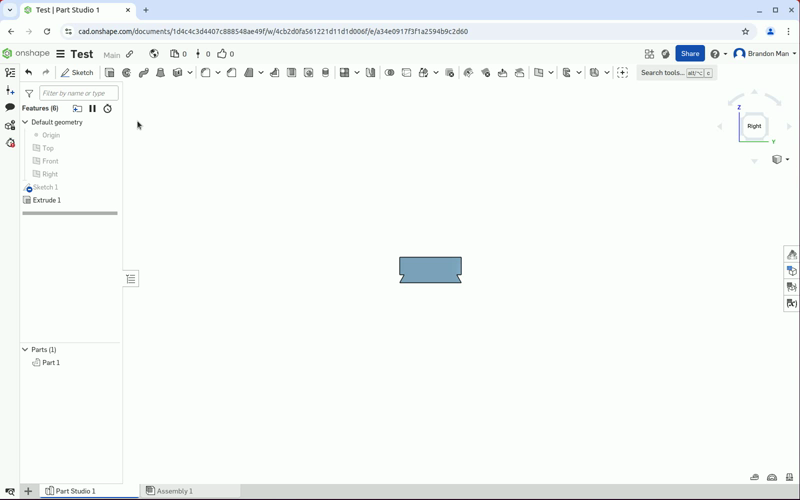
mouse_move(73, 189)
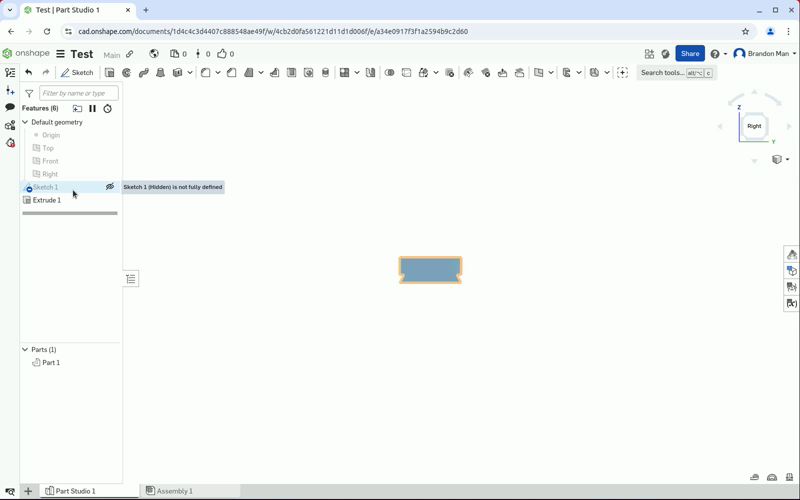
click(73, 189)
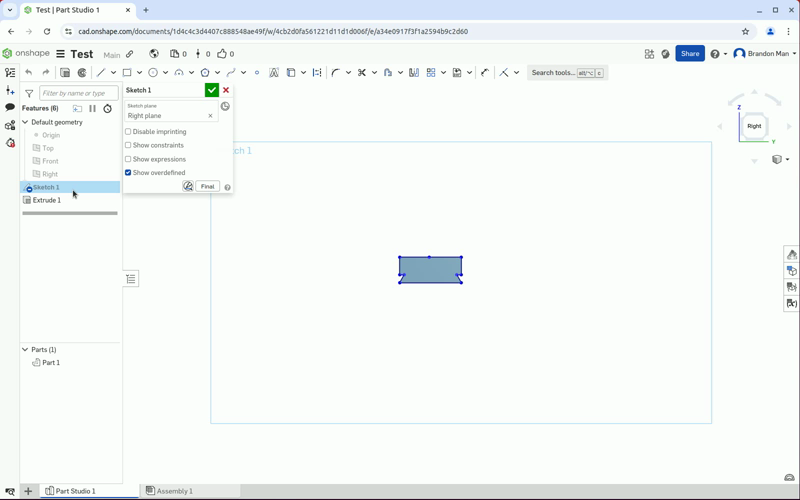
mouse_move(229, 92)
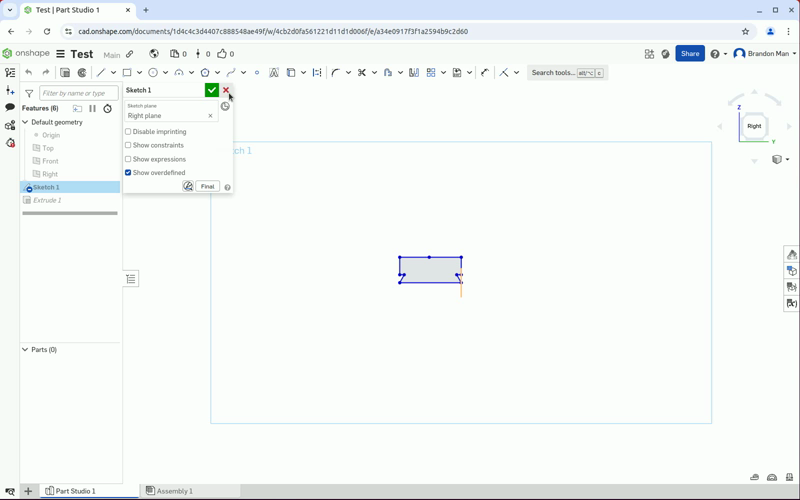
click(229, 92)
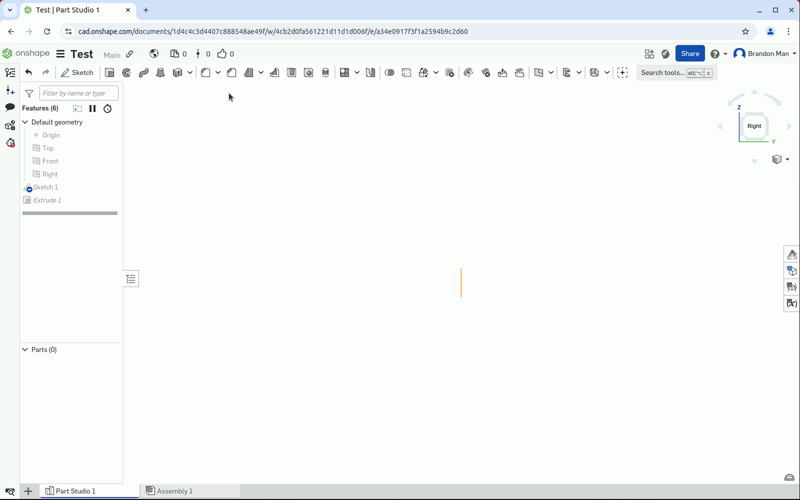
mouse_move(73, 352)
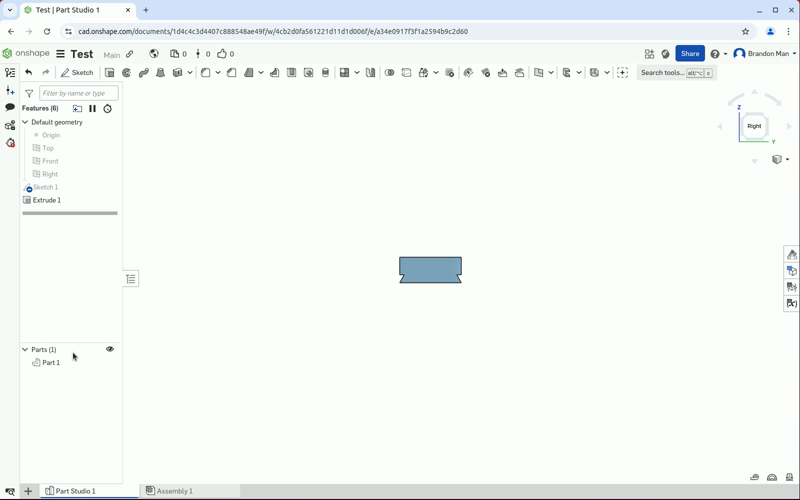
key(y)
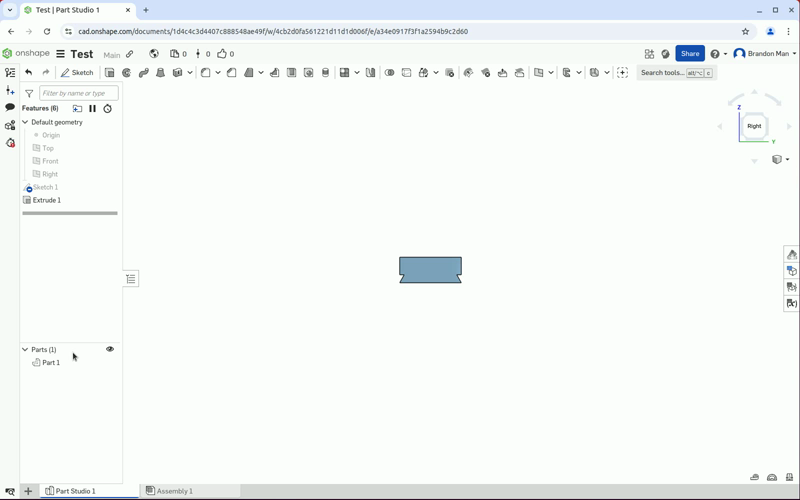
key(shift+p)
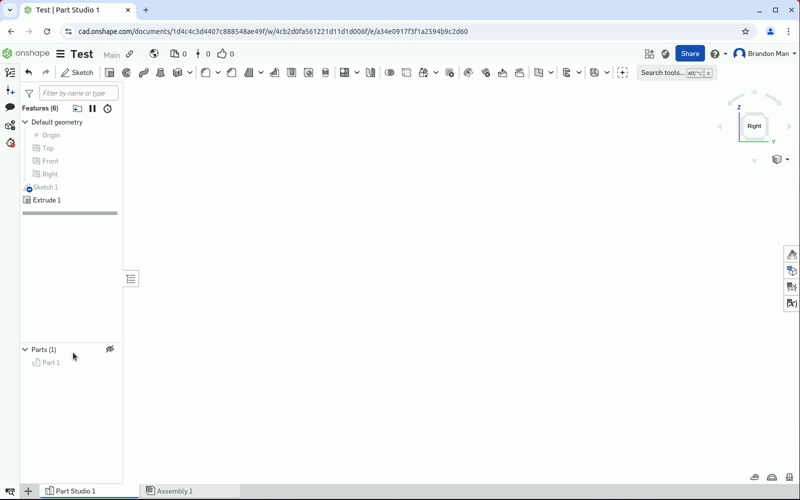
key(space)
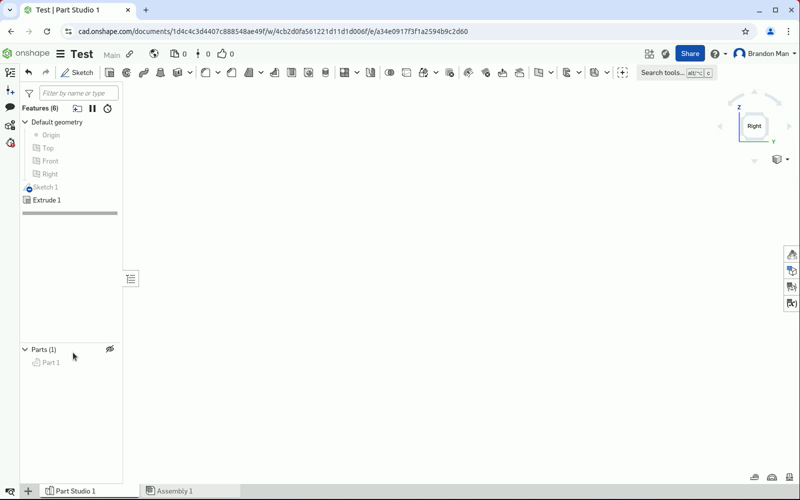
key_down(shift)
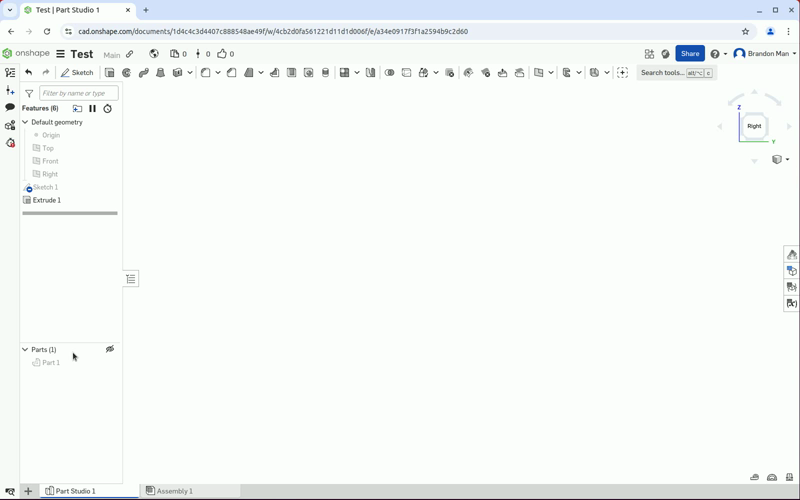
key(right)
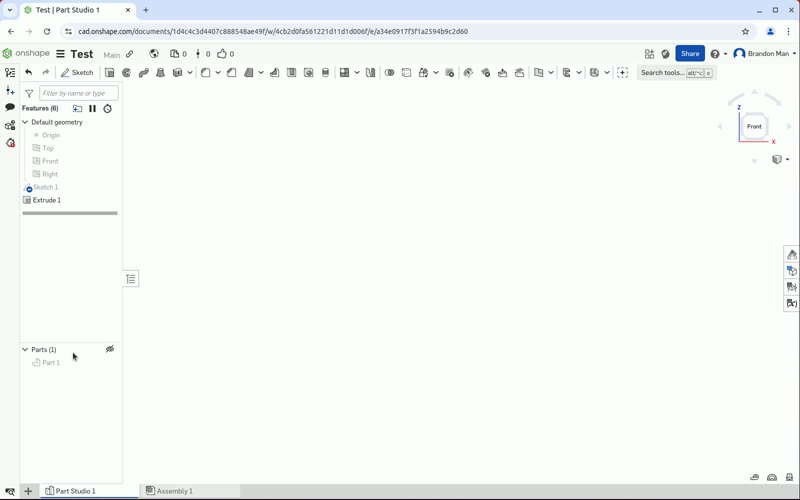
key_up(shift)
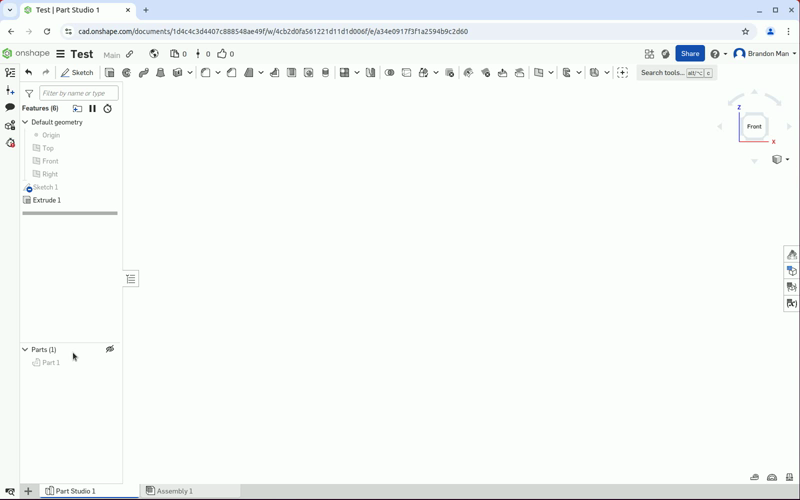
mouse_move(73, 352)
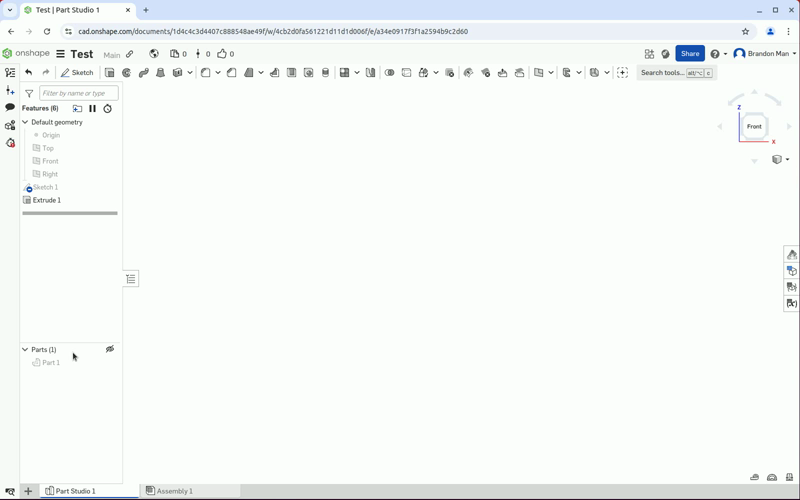
key(shift+y)
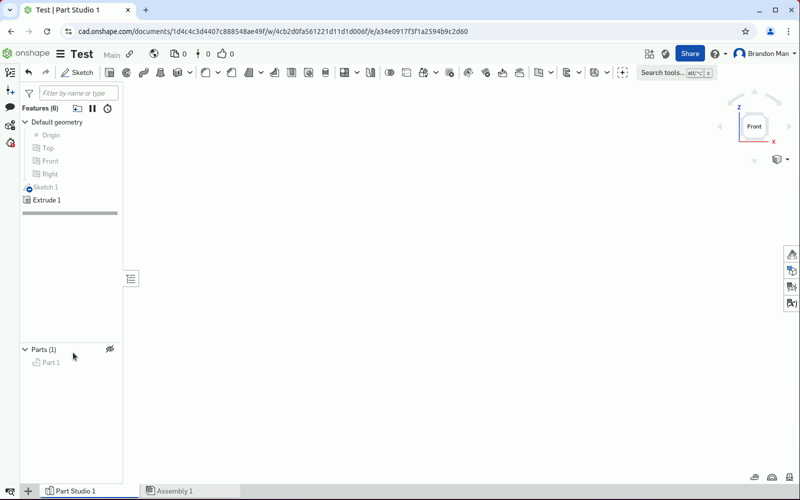
key(shift+s)
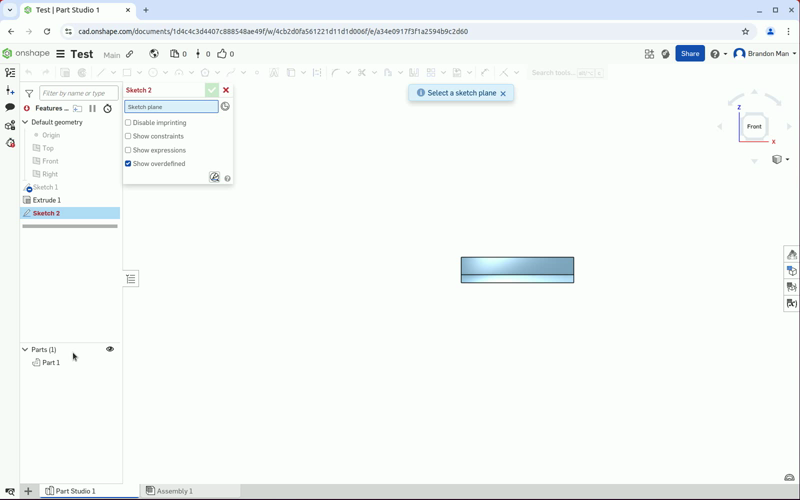
mouse_move(73, 163)
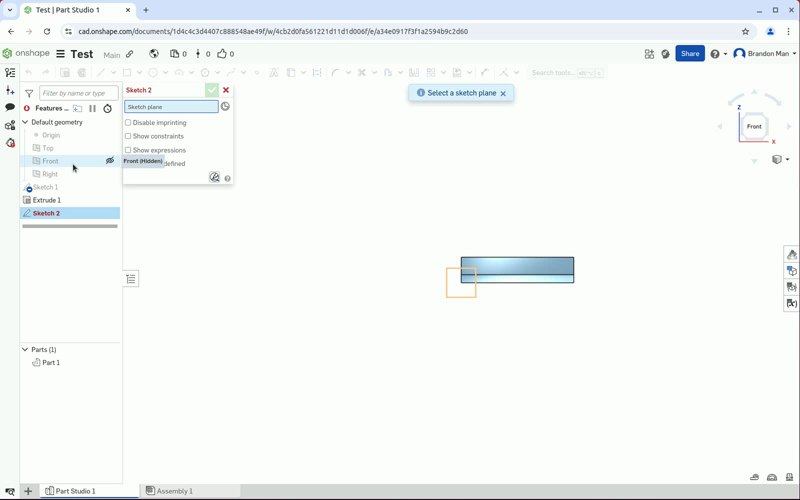
click(73, 163)
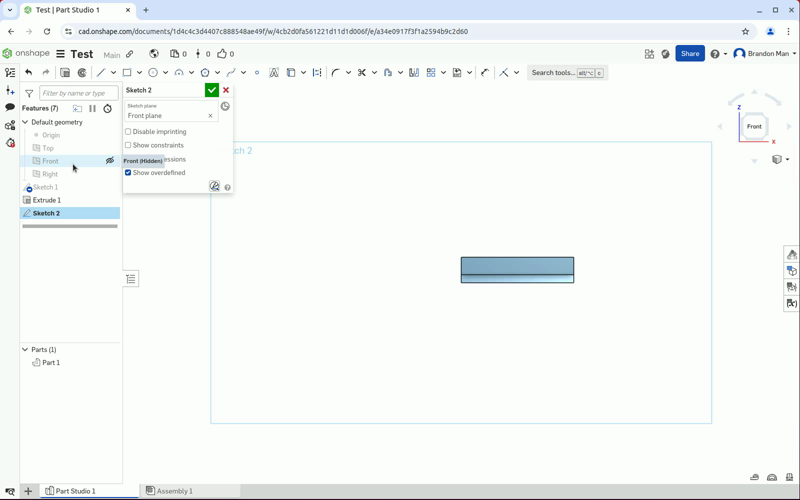
mouse_move(73, 352)
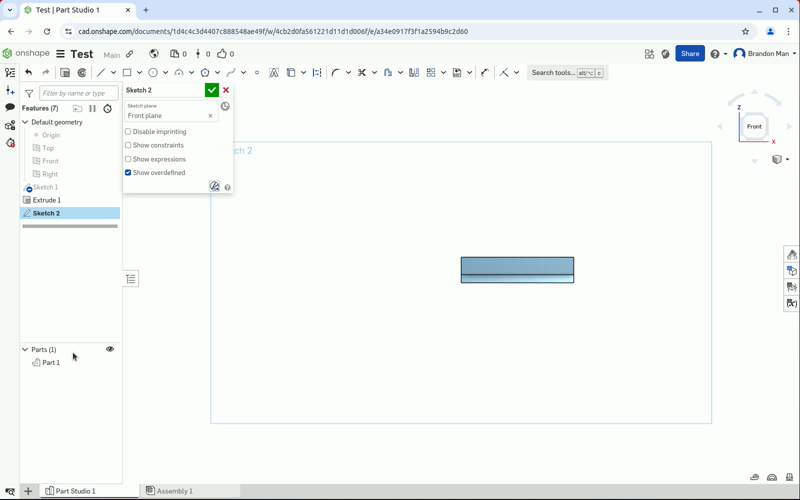
key(y)
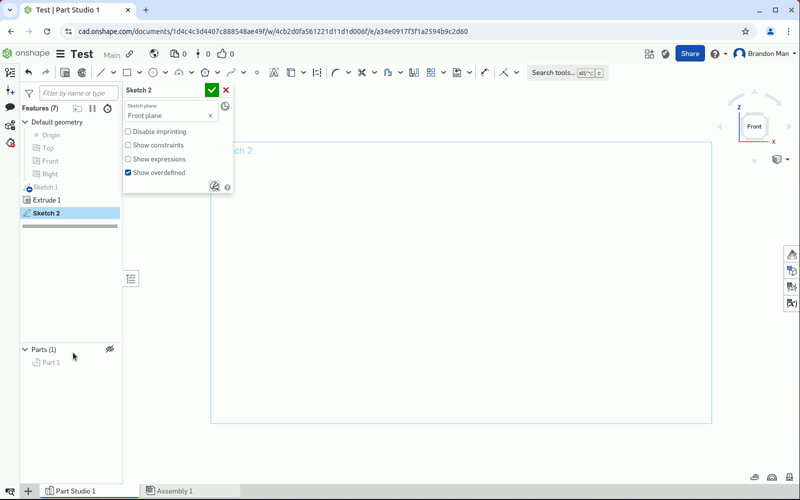
key(l)
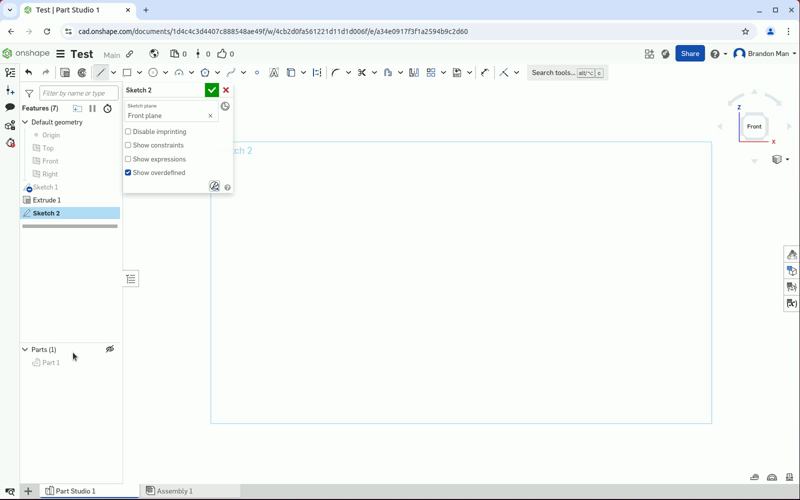
key_down(shift)
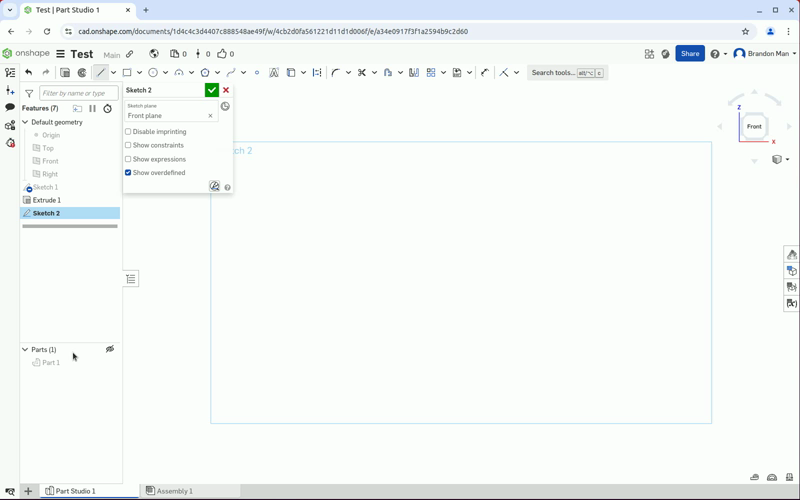
mouse_move(460, 257)
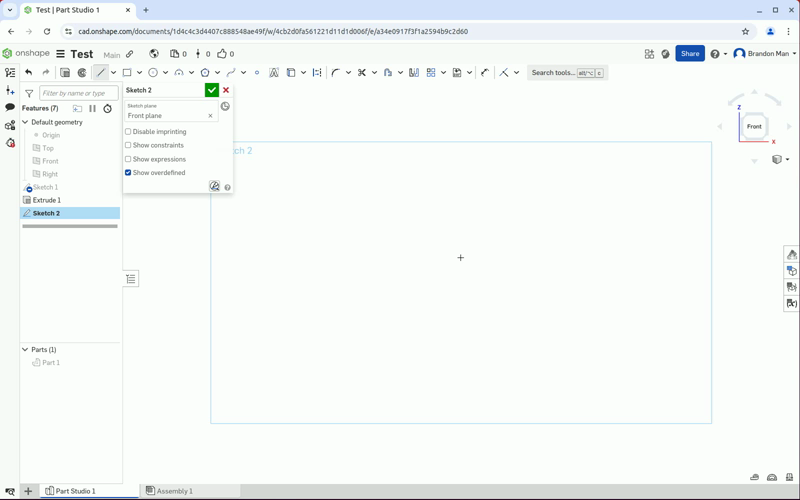
click(460, 257)
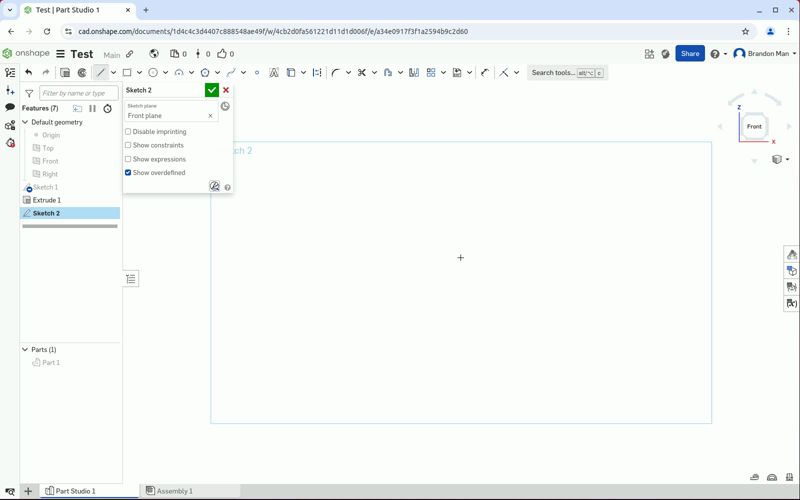
key_up(shift)
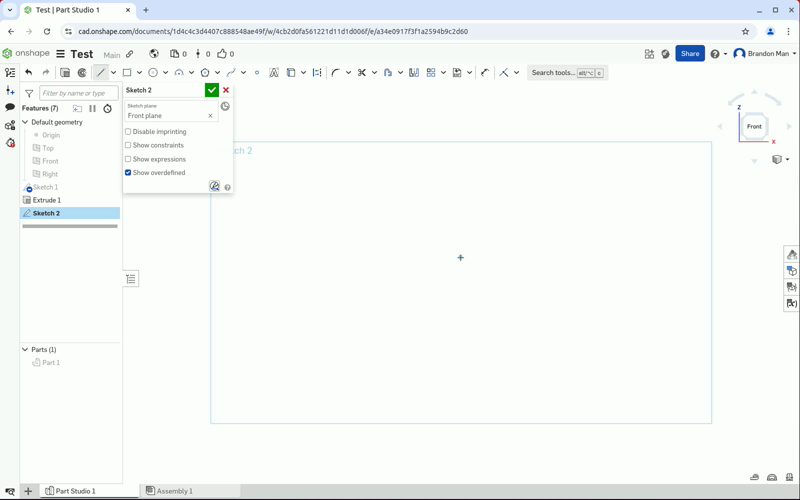
key_down(shift)
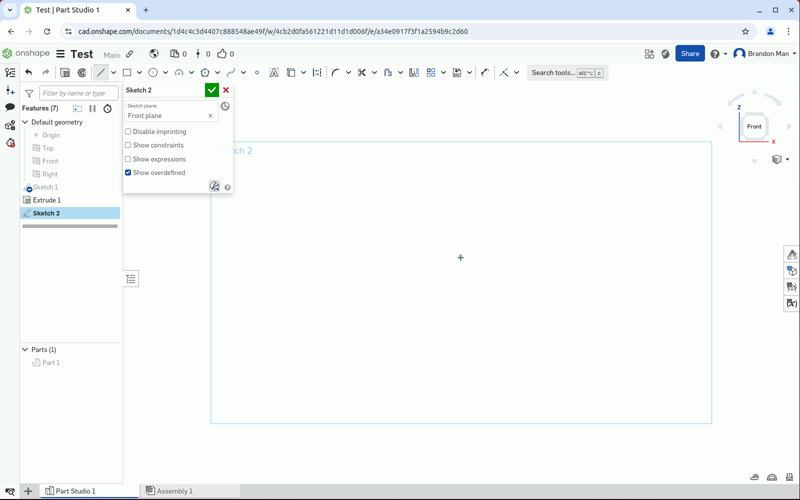
mouse_move(525, 257)
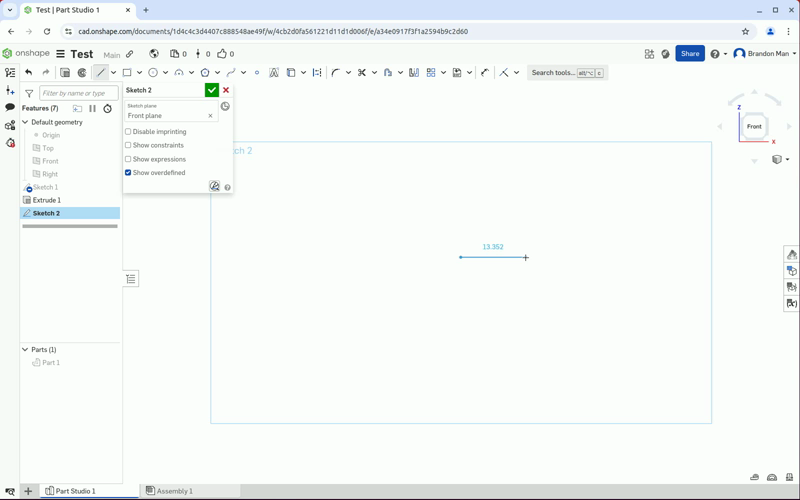
click(525, 257)
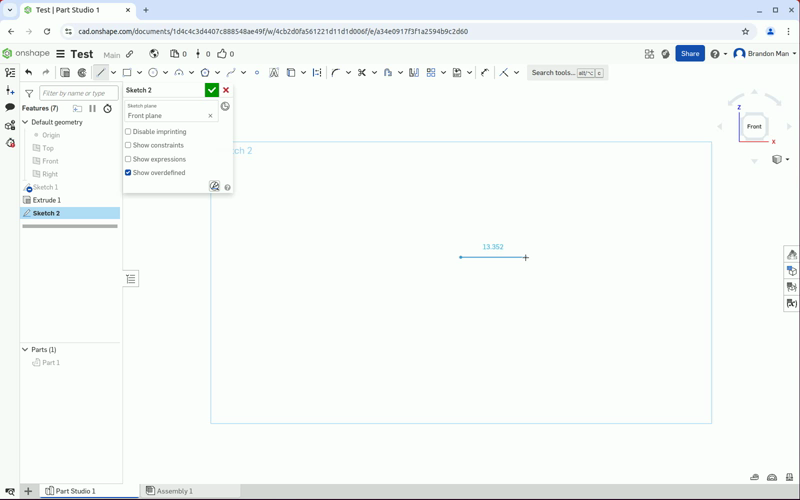
key_up(shift)
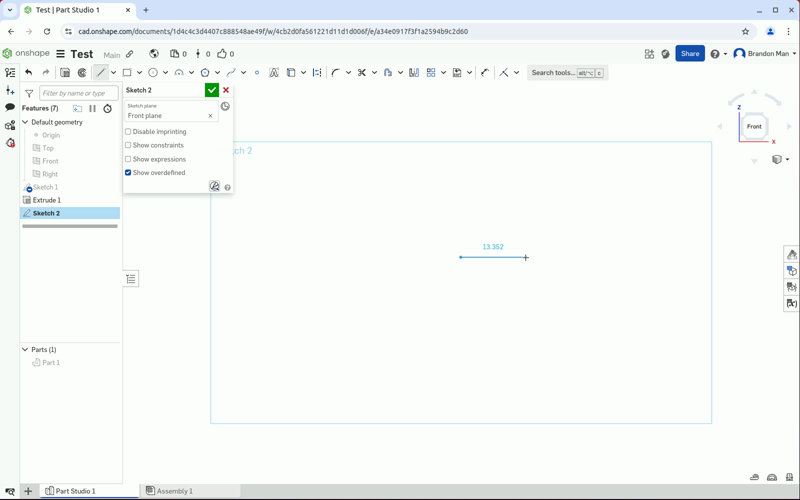
key_down(shift)
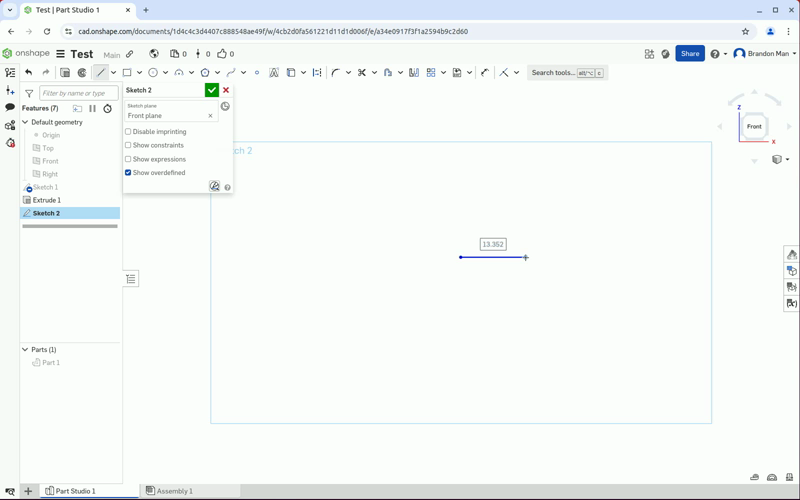
mouse_move(555, 257)
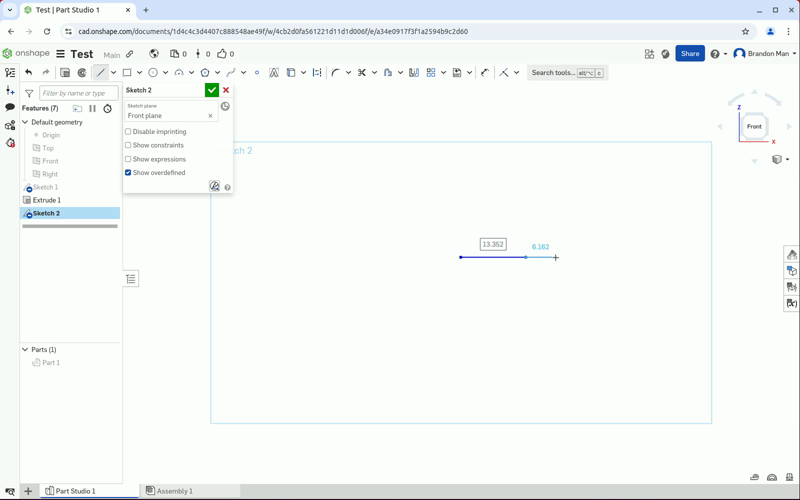
mouse_move(510, 231)
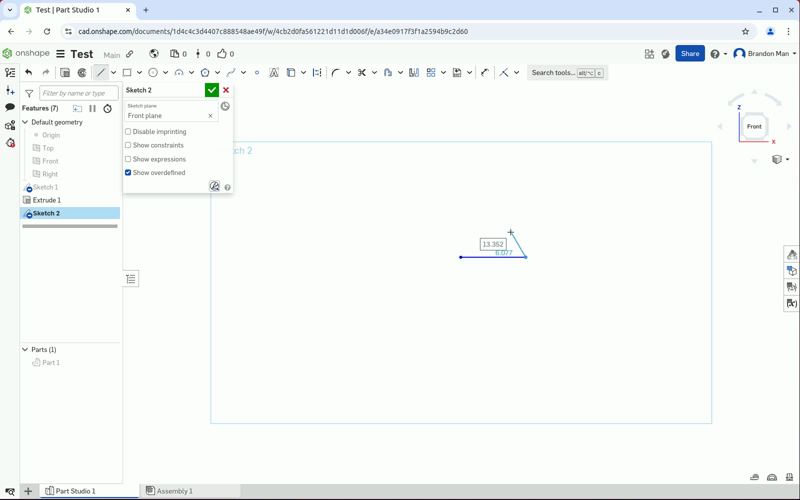
click(510, 231)
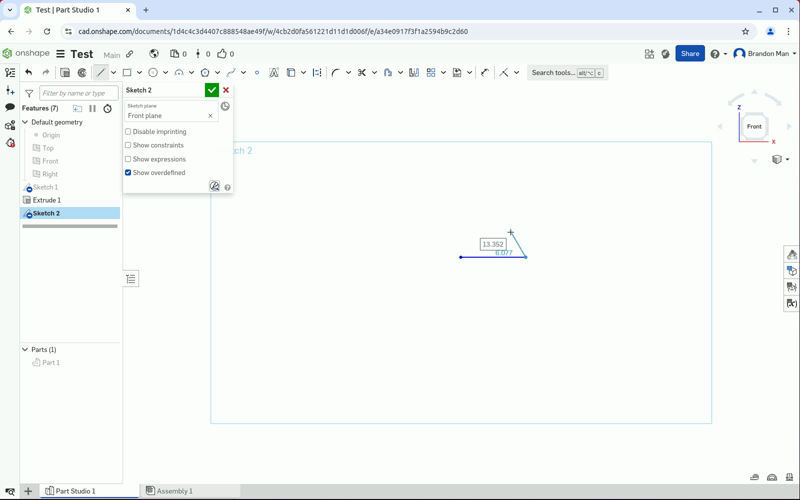
key_up(shift)
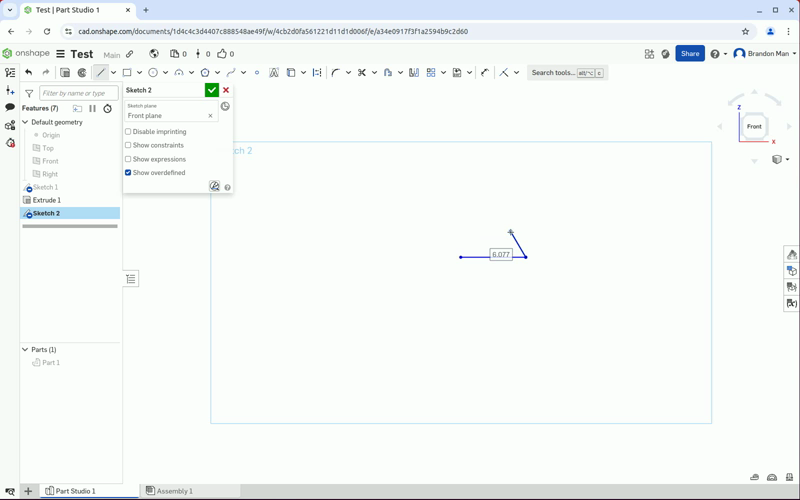
key_down(shift)
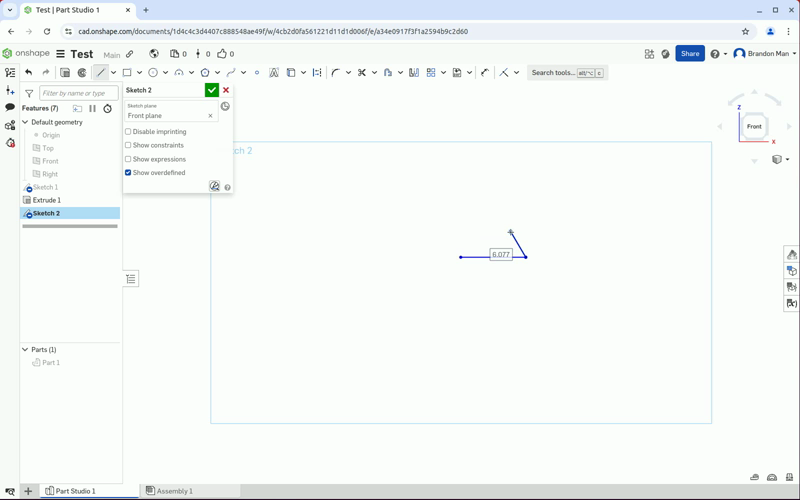
mouse_move(540, 231)
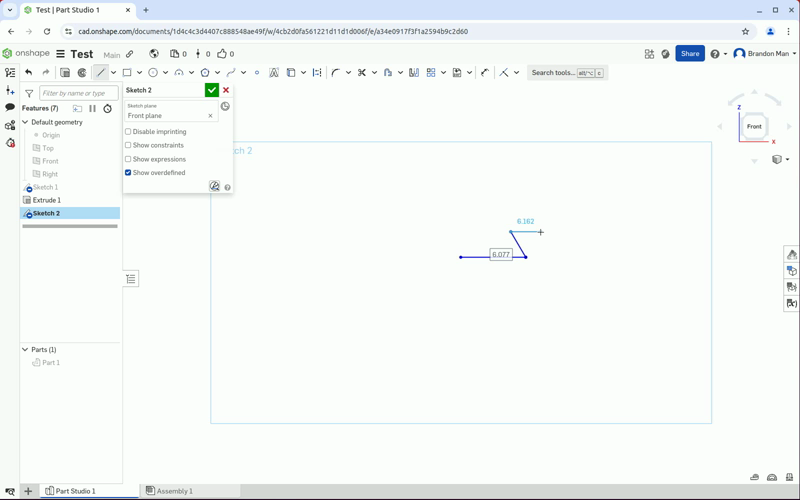
mouse_move(498, 231)
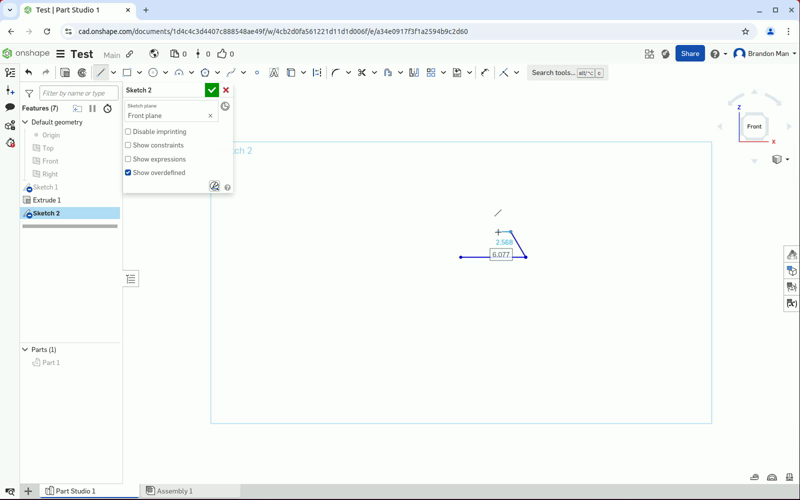
click(498, 231)
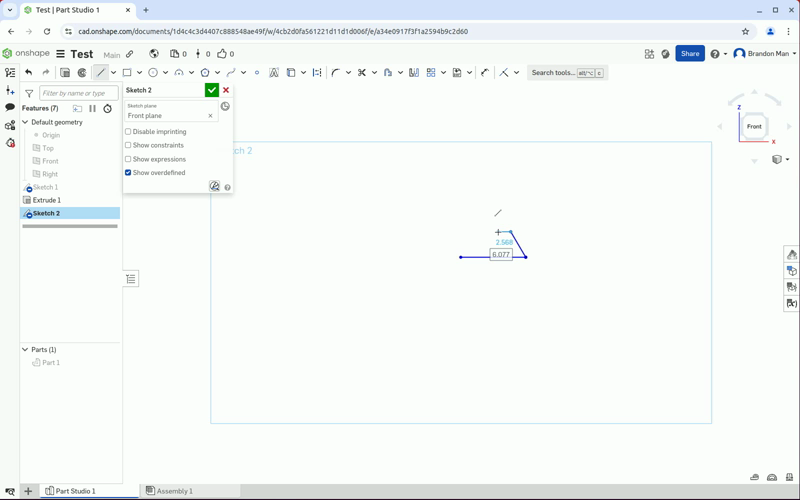
key_up(shift)
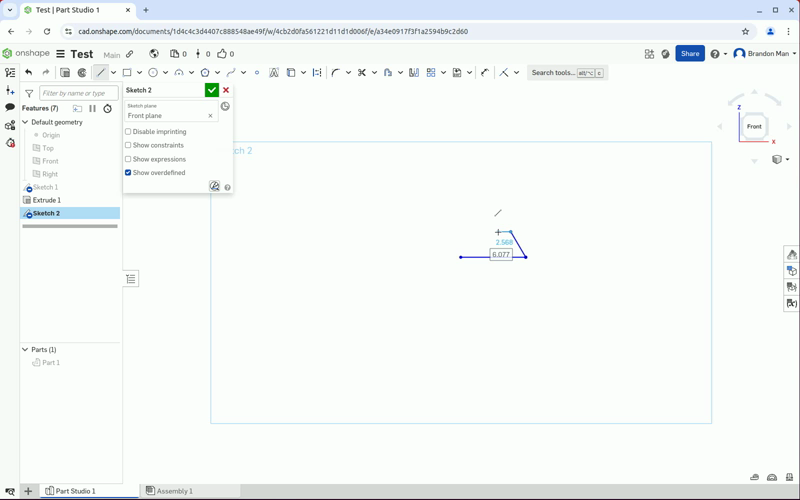
key_down(shift)
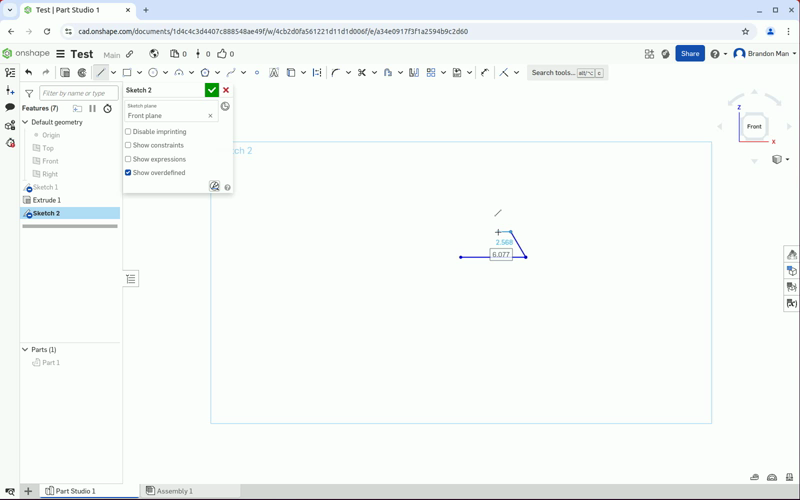
mouse_move(528, 231)
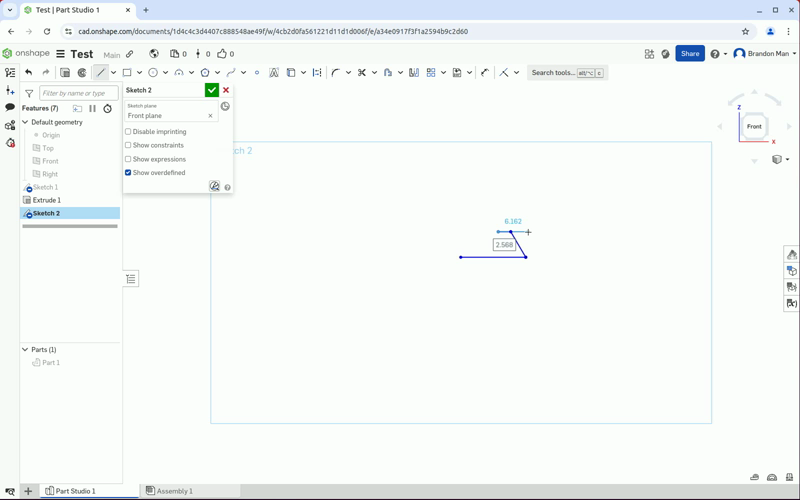
mouse_move(498, 240)
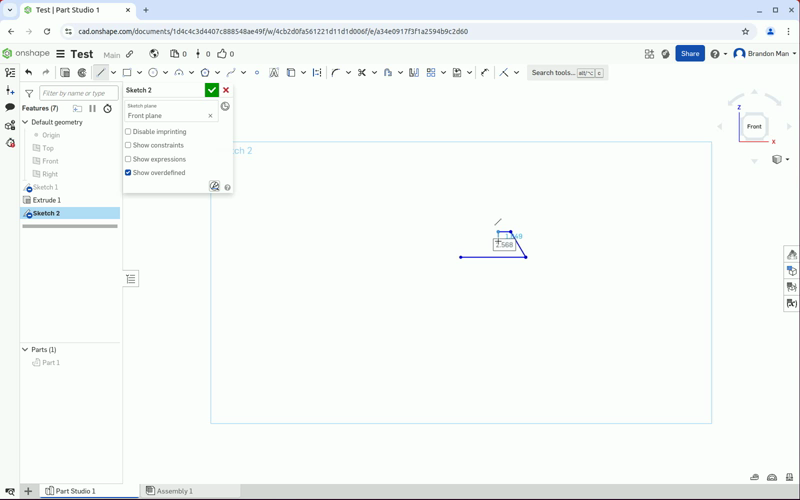
click(498, 240)
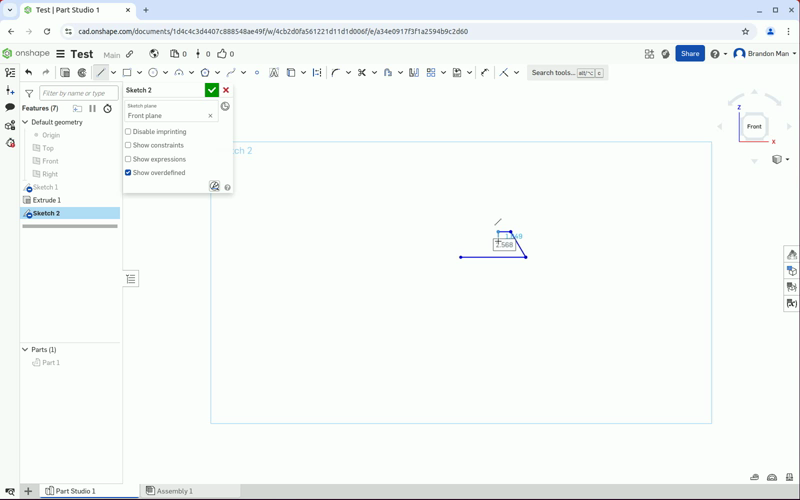
key_up(shift)
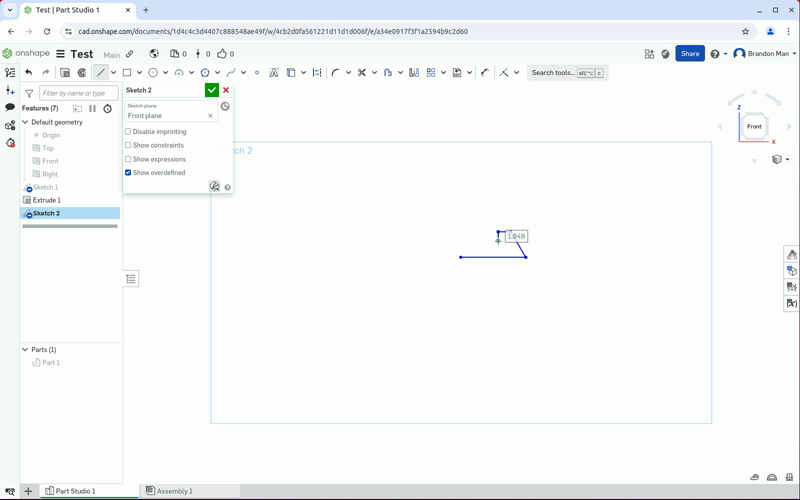
key_down(shift)
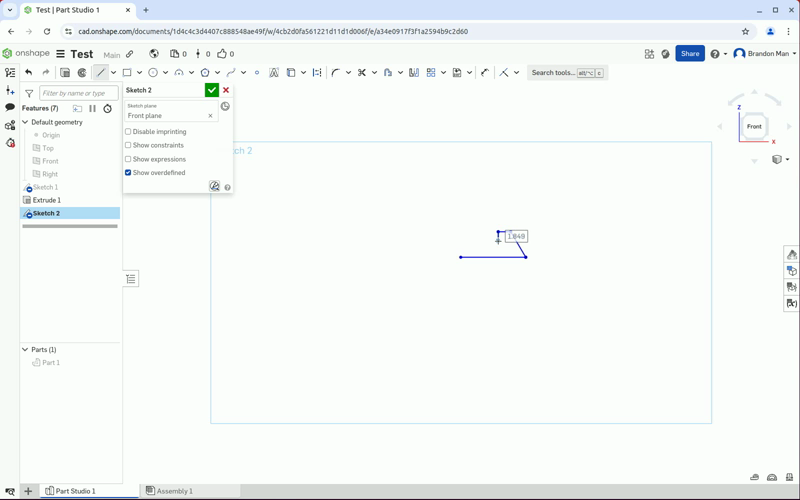
mouse_move(528, 240)
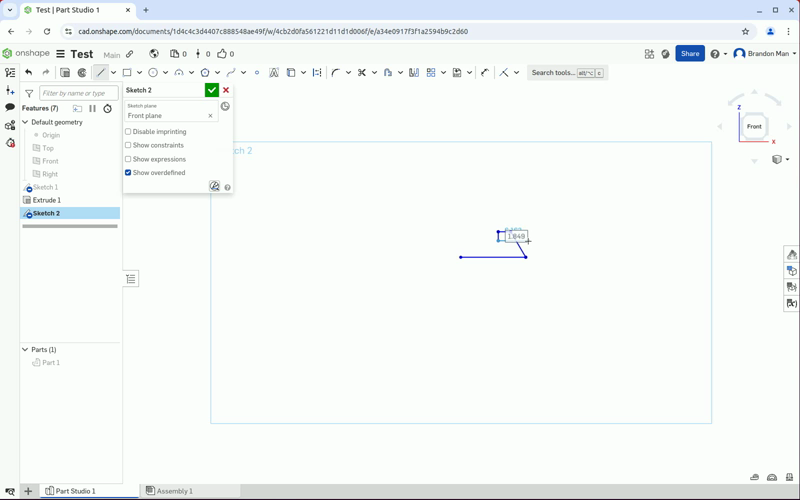
mouse_move(504, 240)
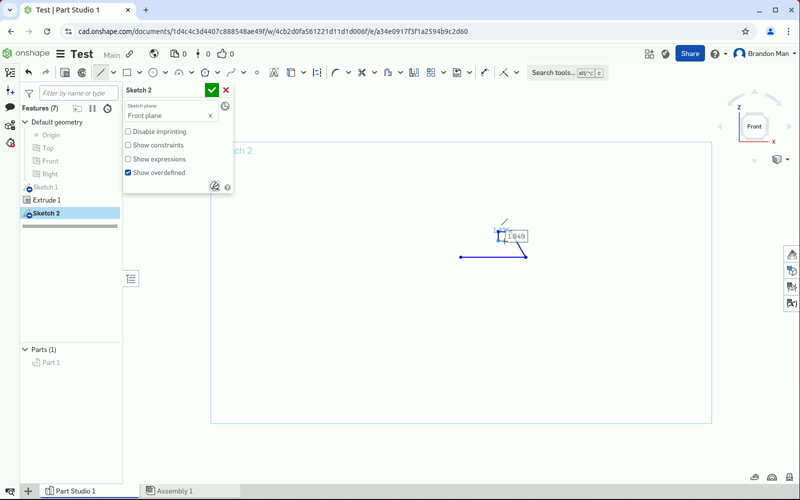
scroll(6)
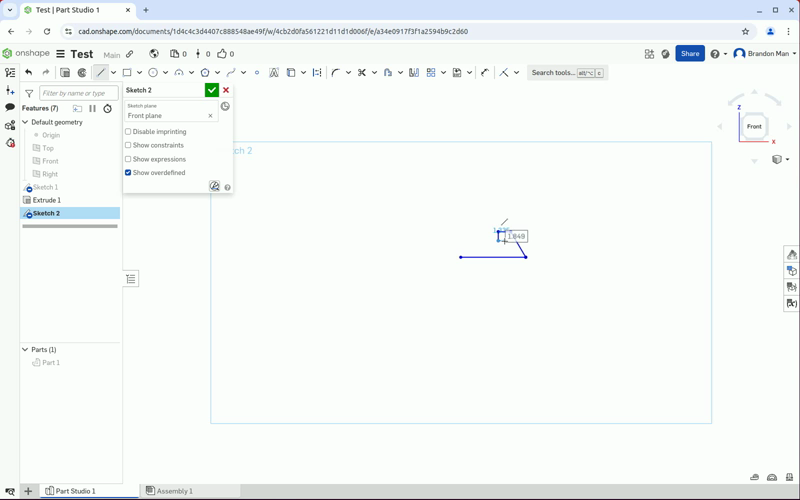
scroll(6)
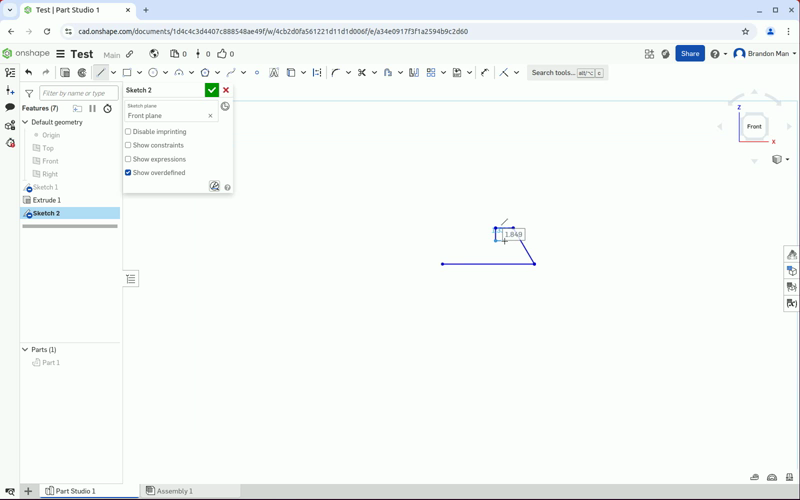
scroll(6)
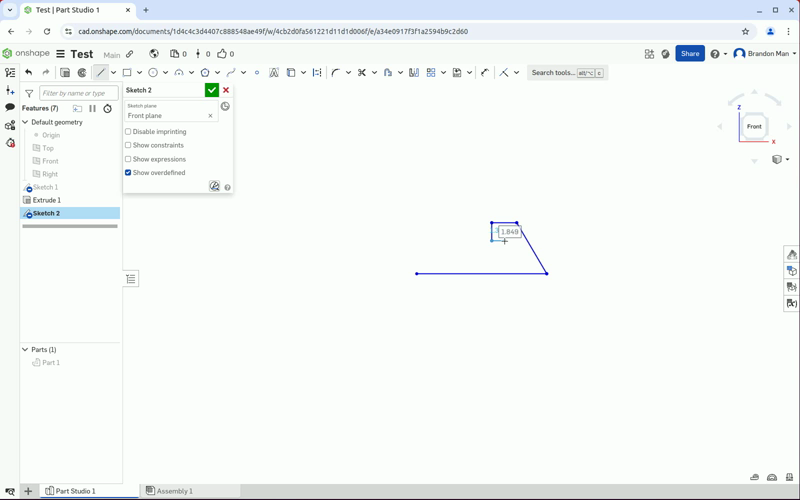
scroll(6)
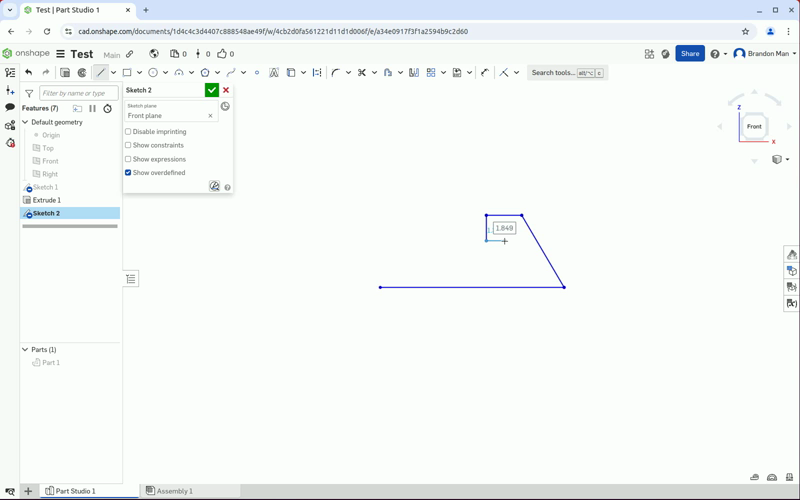
scroll(6)
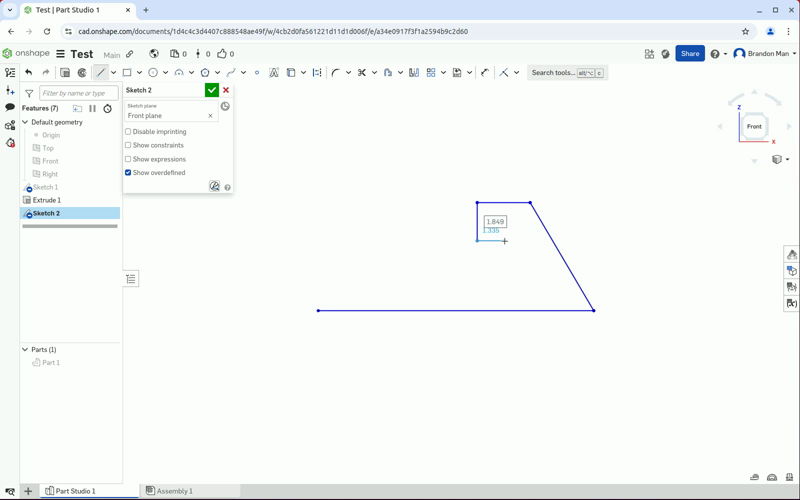
scroll(6)
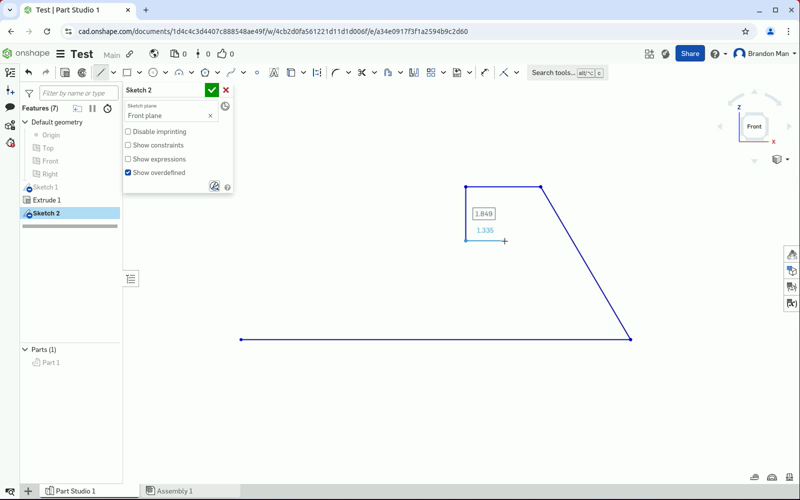
scroll(6)
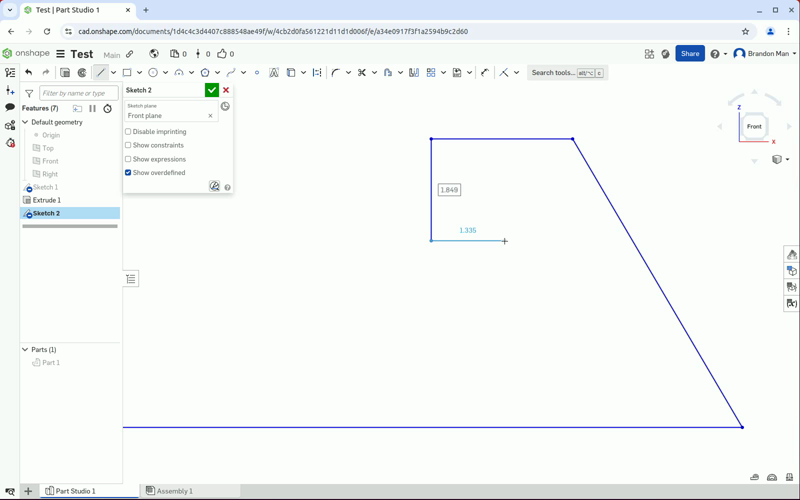
click(504, 240)
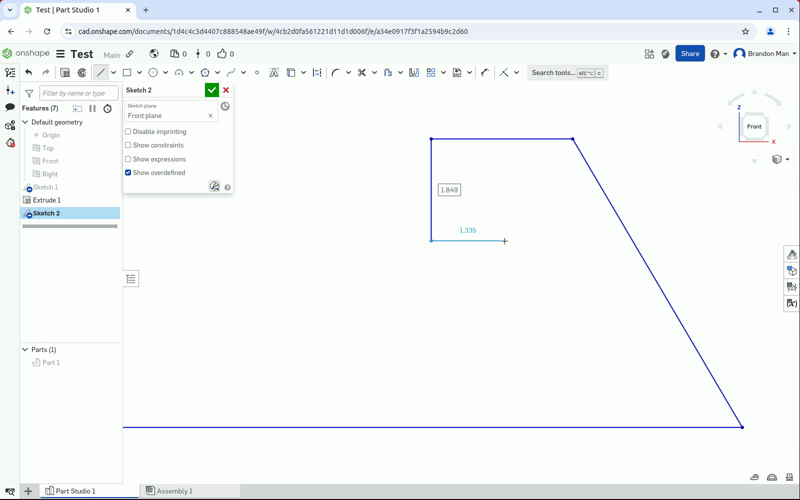
scroll(-6)
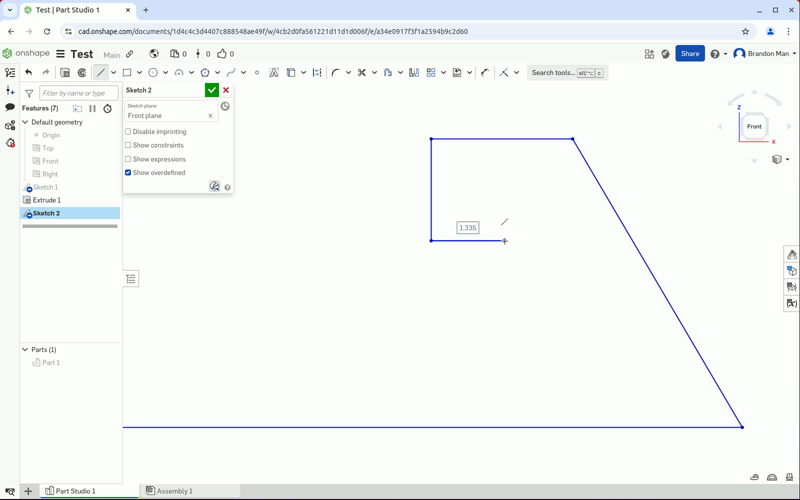
scroll(-6)
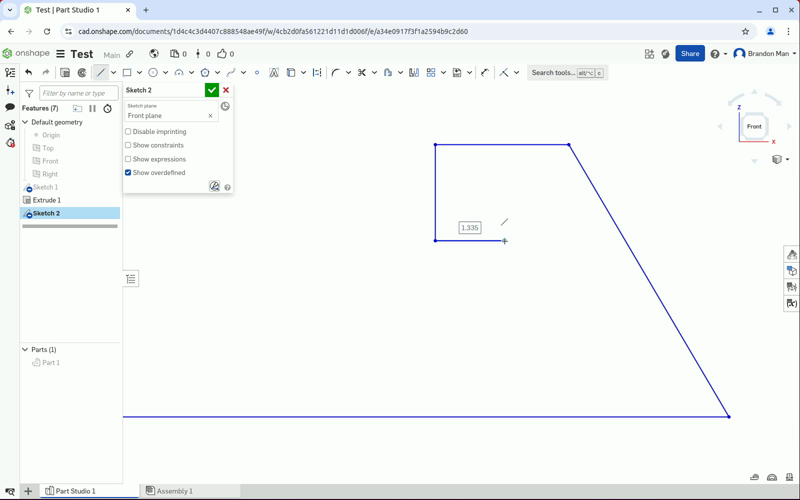
scroll(-6)
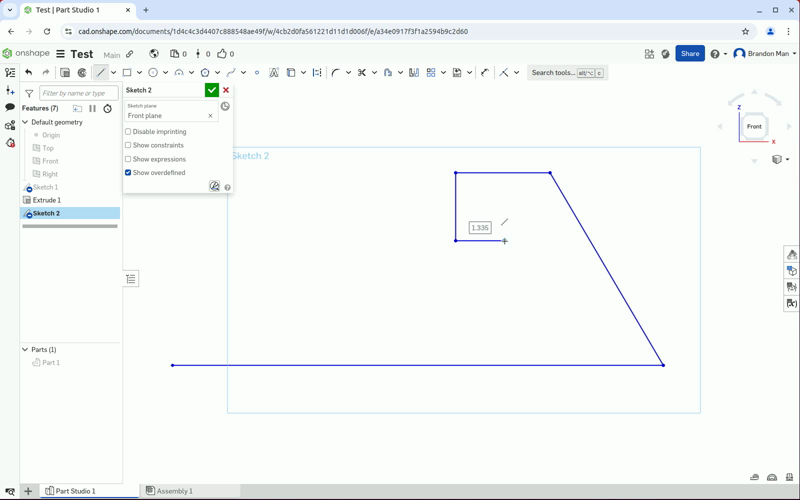
scroll(-6)
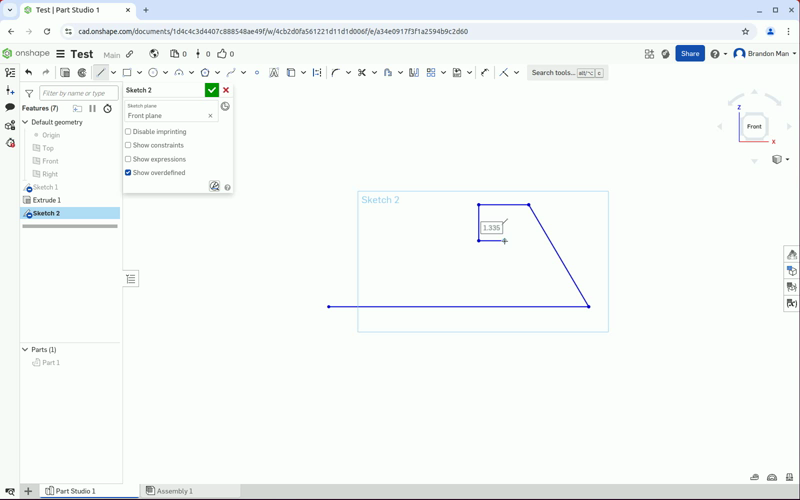
scroll(-6)
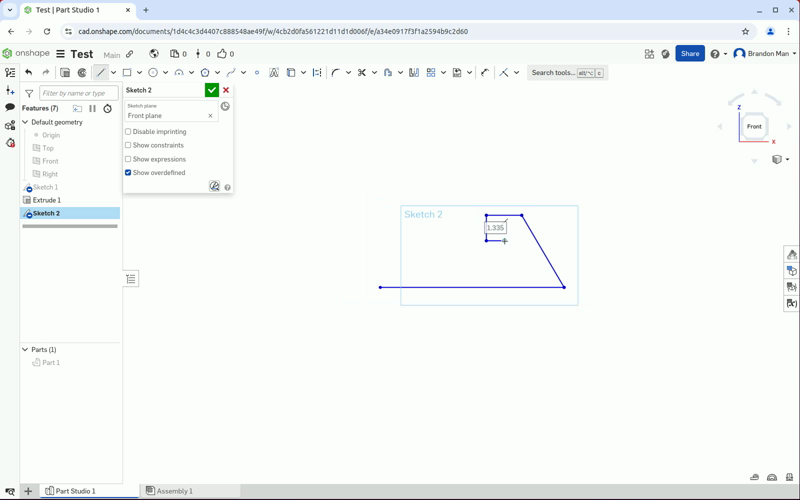
scroll(-6)
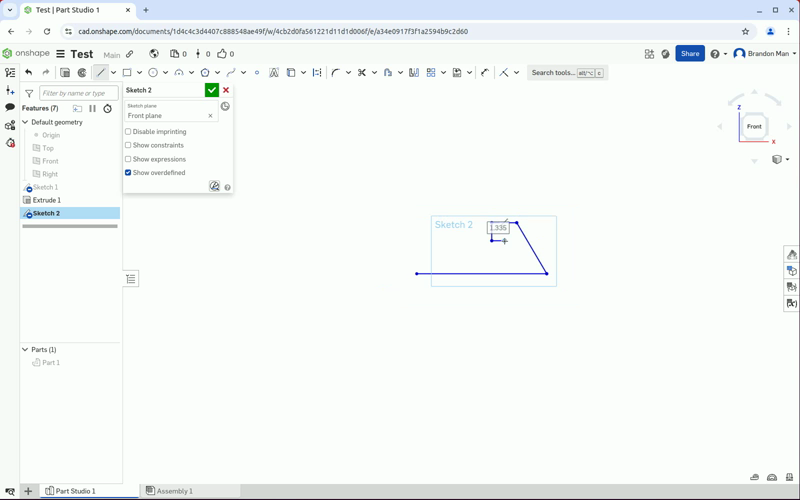
scroll(-6)
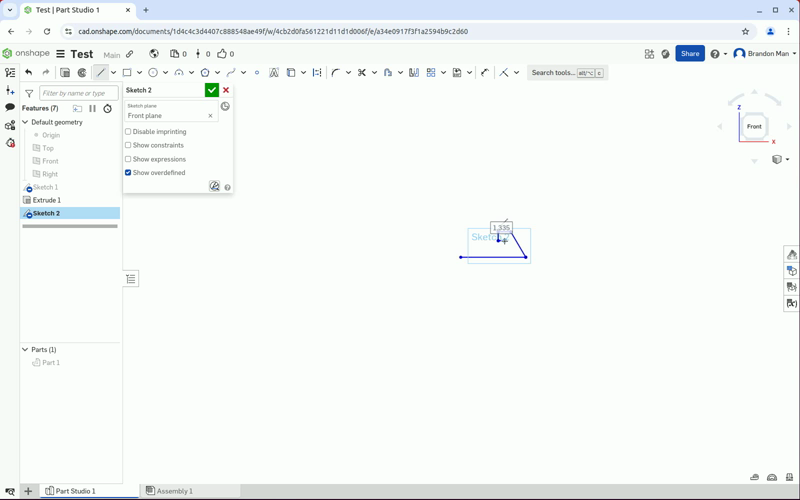
key_up(shift)
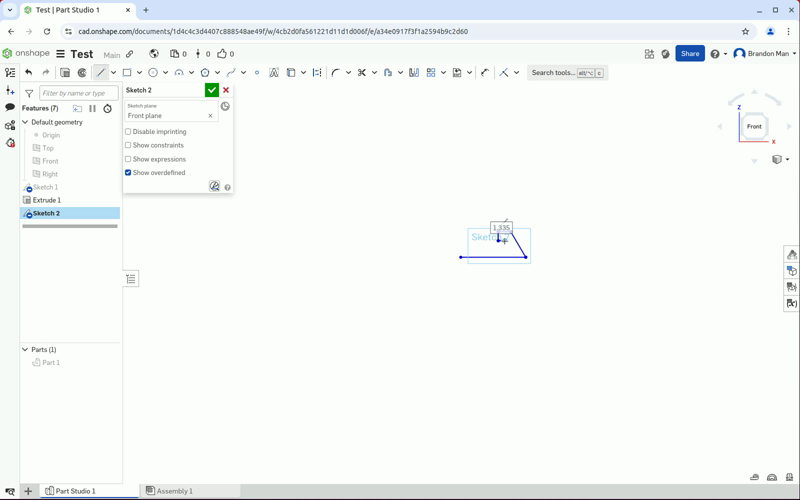
key_down(shift)
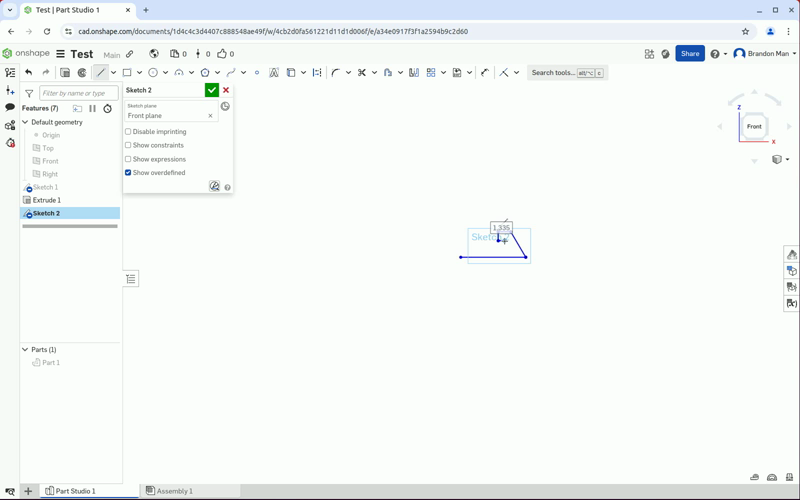
mouse_move(534, 240)
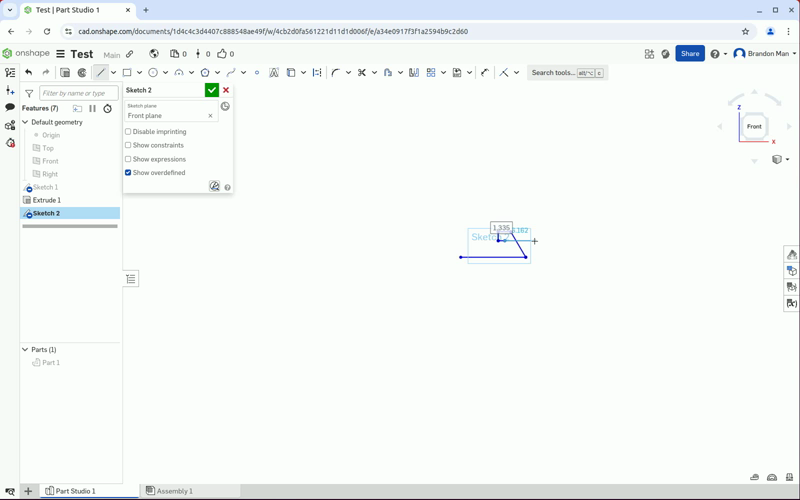
mouse_move(504, 250)
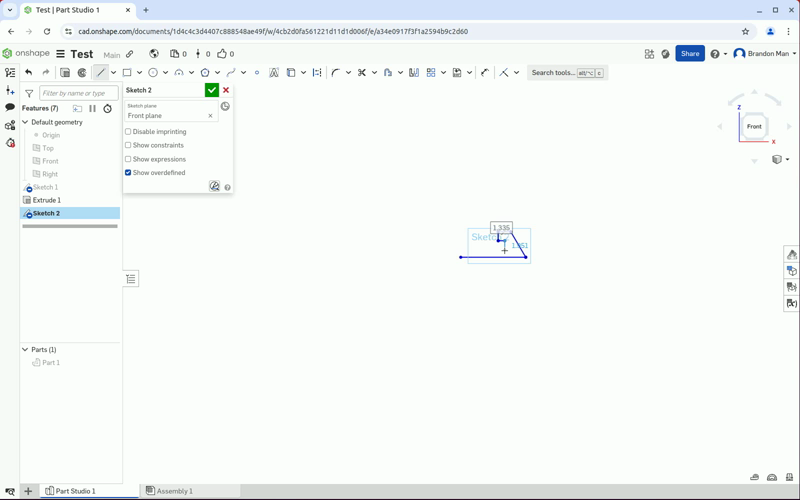
click(504, 250)
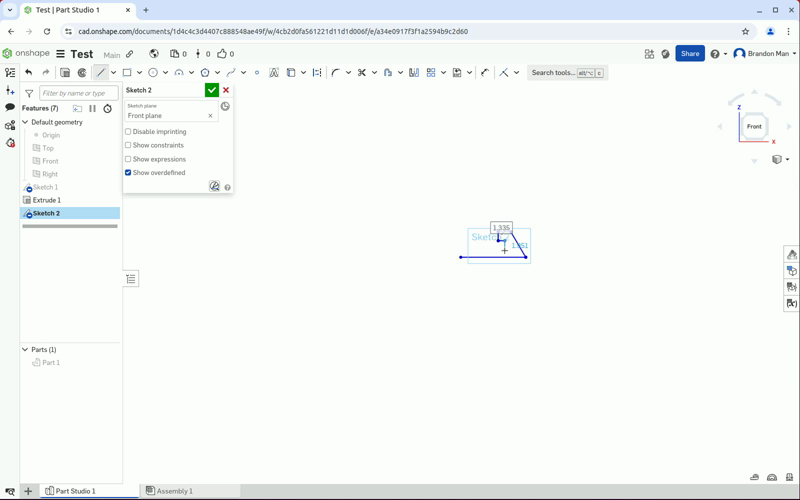
key_up(shift)
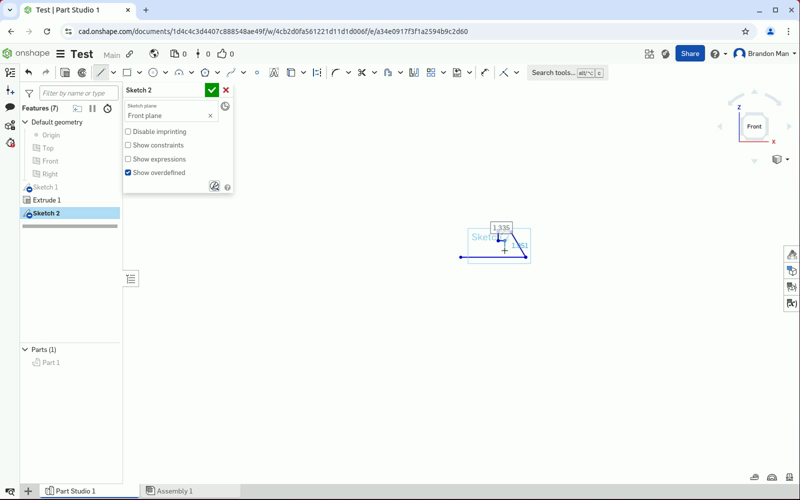
key_down(shift)
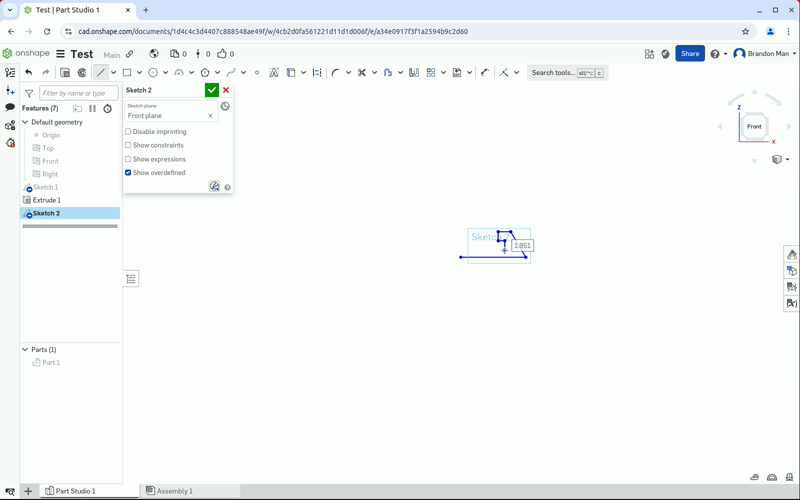
mouse_move(534, 250)
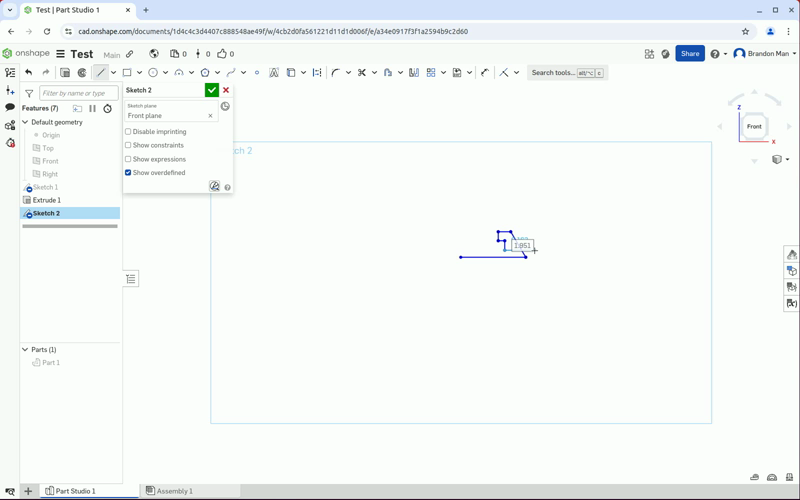
mouse_move(473, 250)
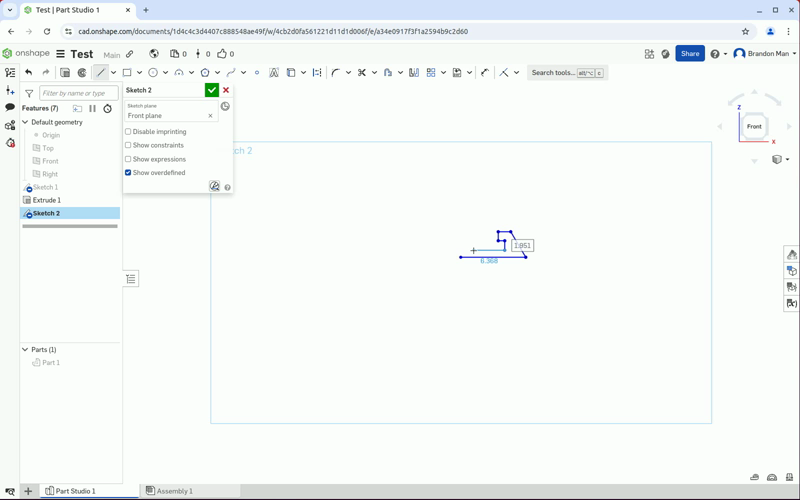
click(473, 250)
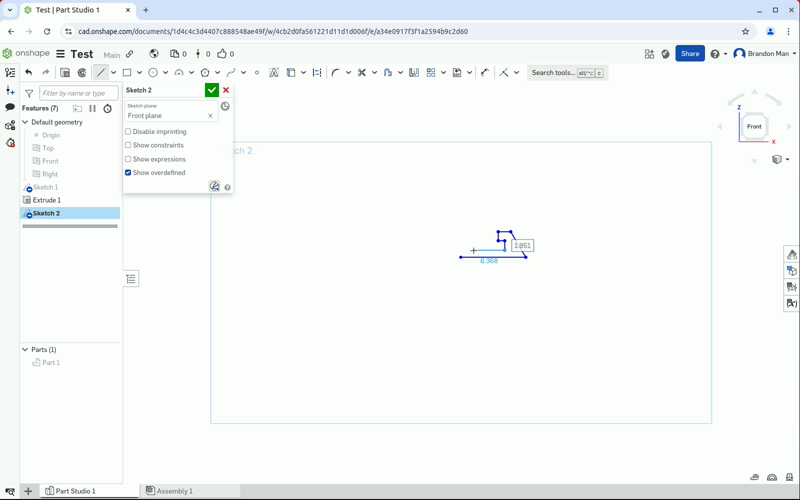
key_up(shift)
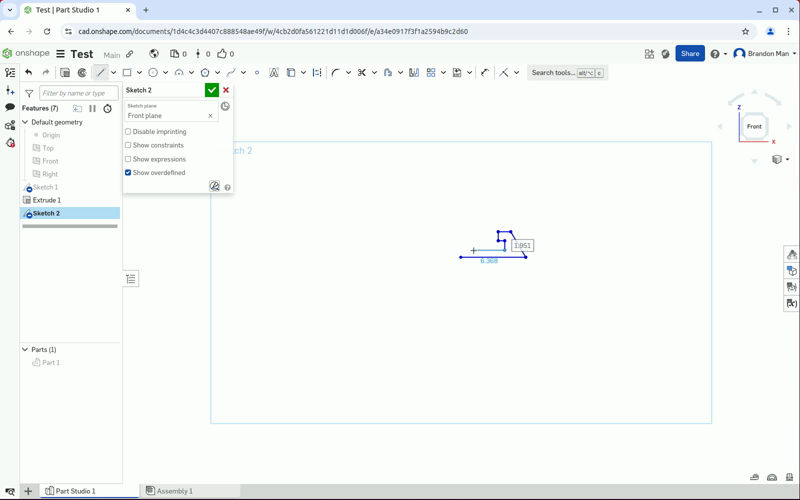
key_down(shift)
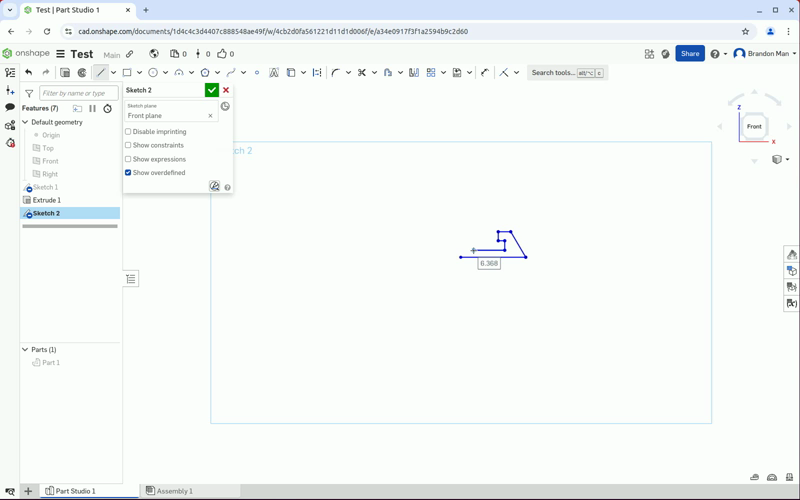
mouse_move(503, 250)
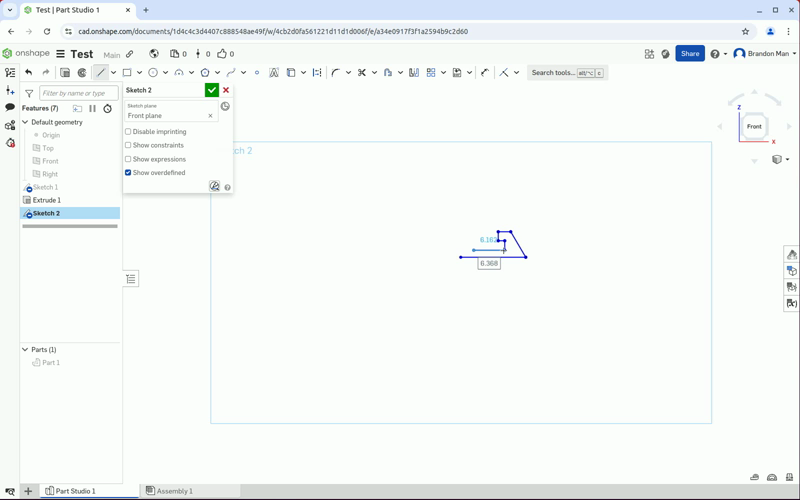
mouse_move(473, 240)
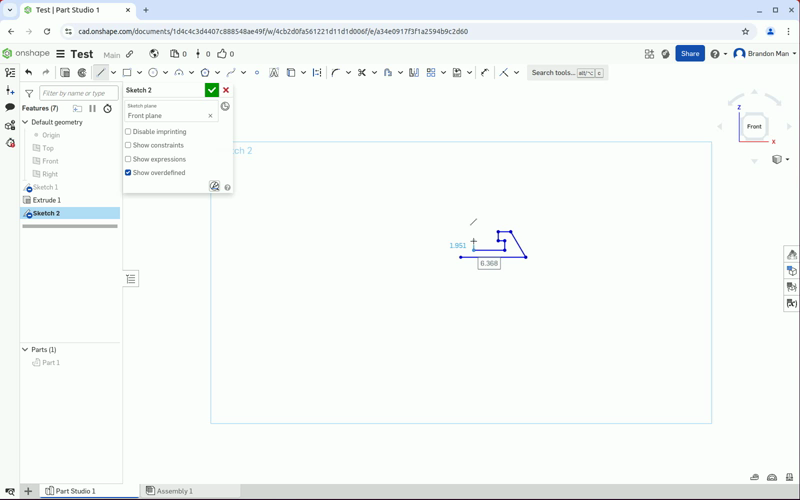
click(473, 240)
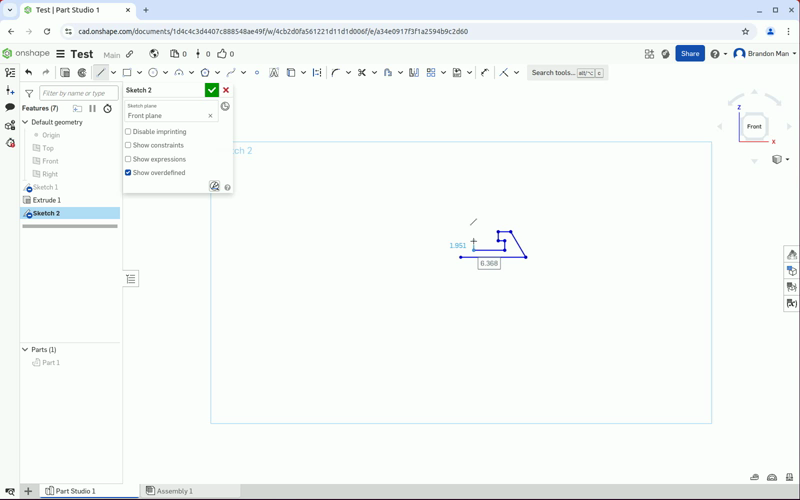
key_up(shift)
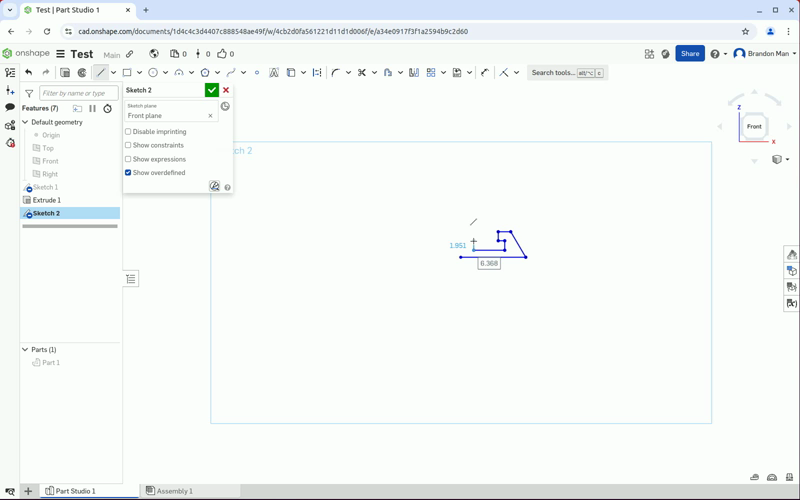
key_down(shift)
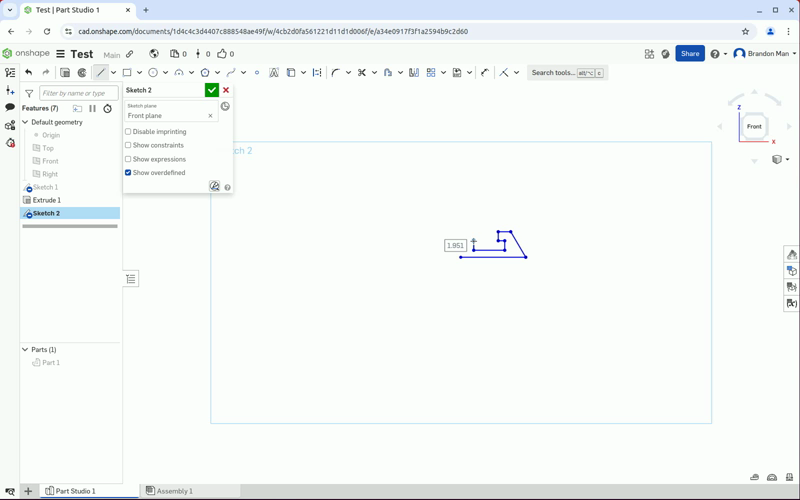
mouse_move(503, 240)
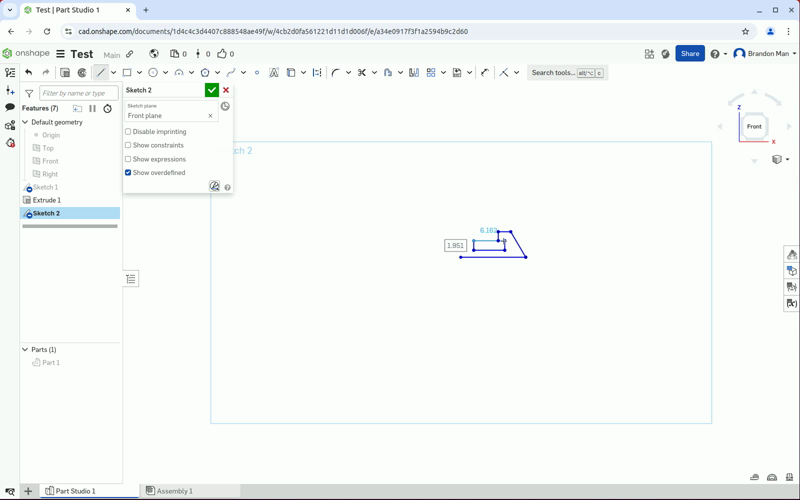
mouse_move(479, 240)
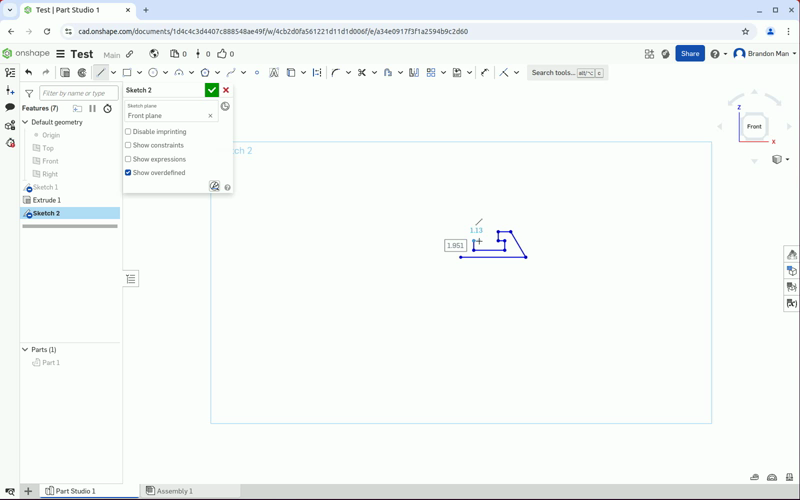
scroll(6)
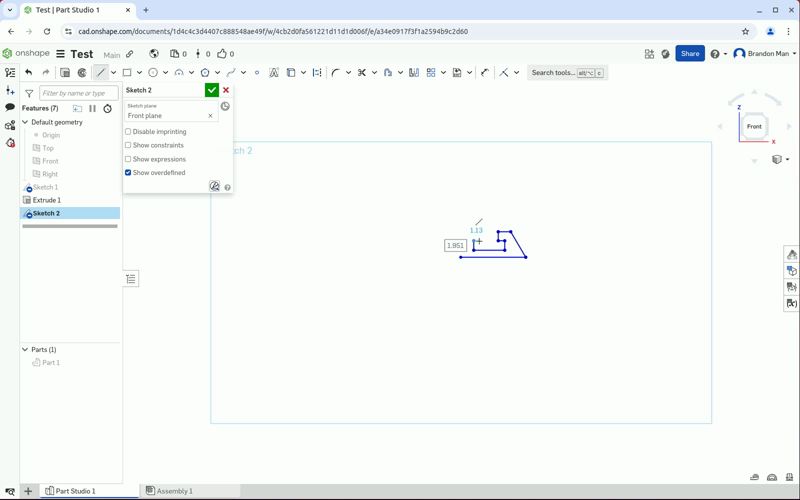
scroll(6)
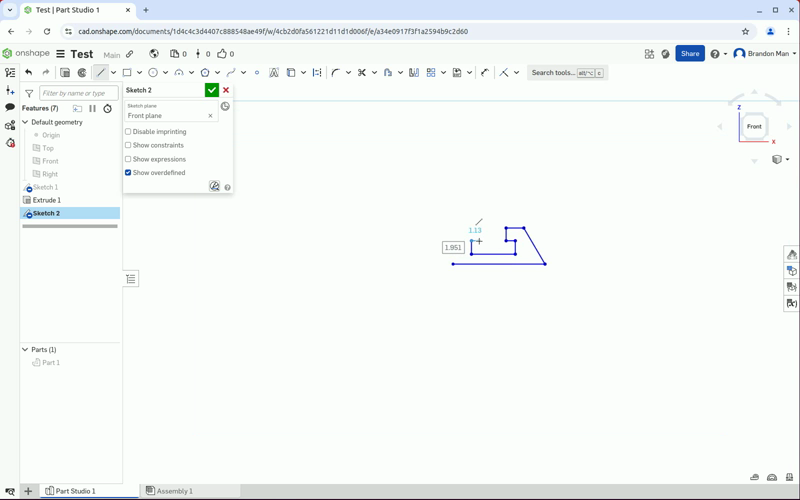
scroll(6)
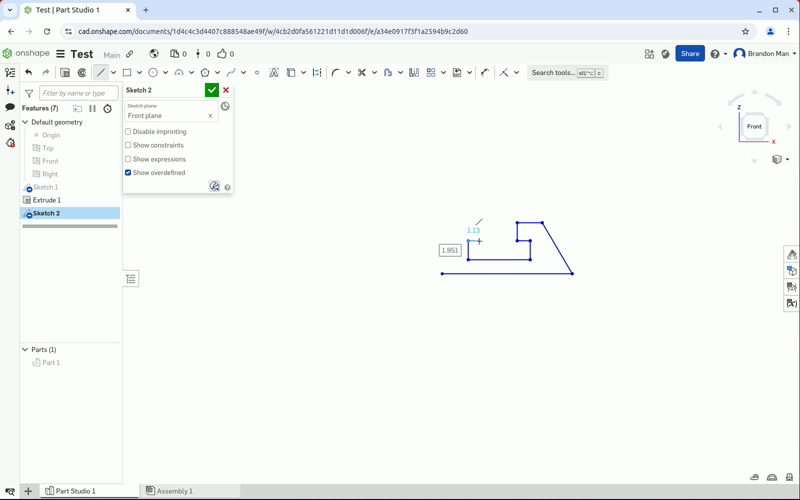
scroll(6)
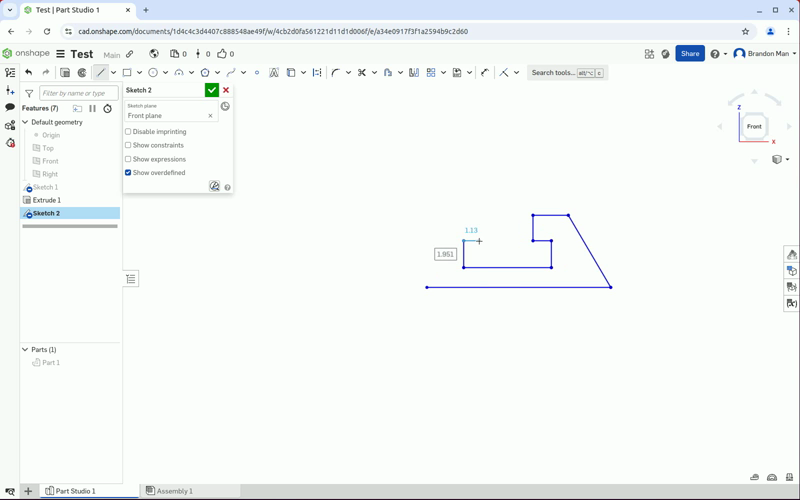
scroll(6)
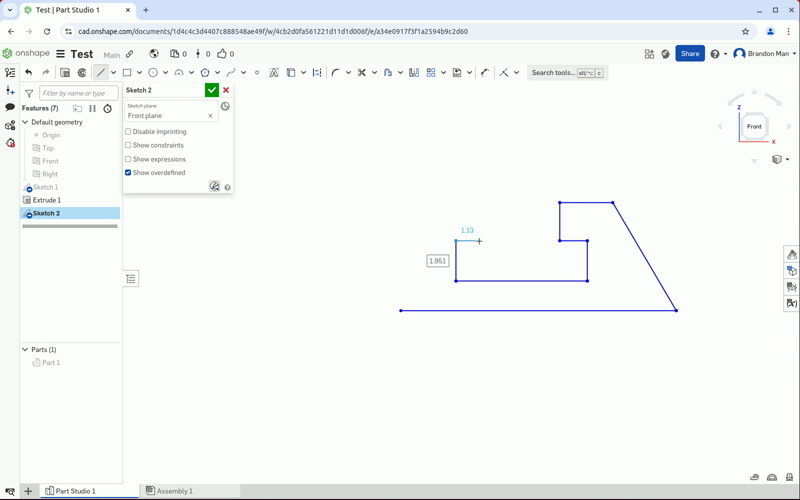
scroll(6)
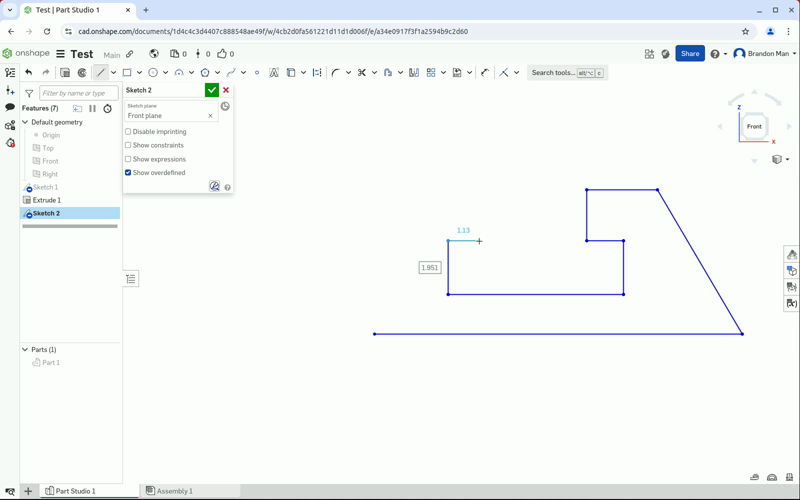
scroll(6)
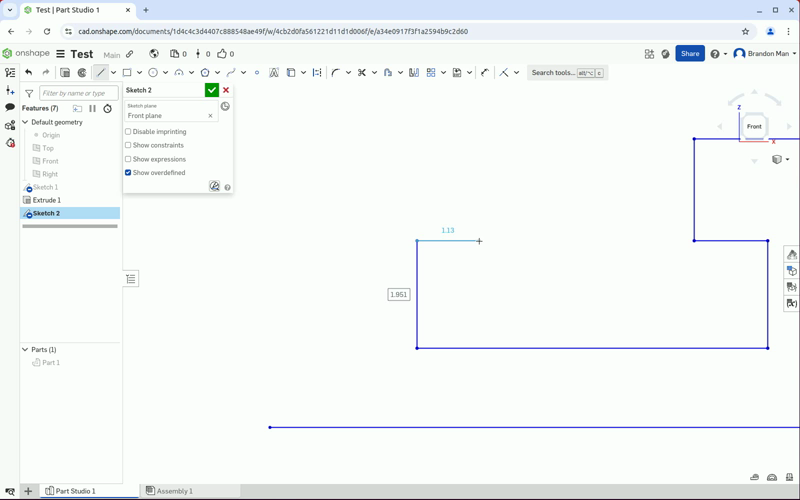
click(479, 240)
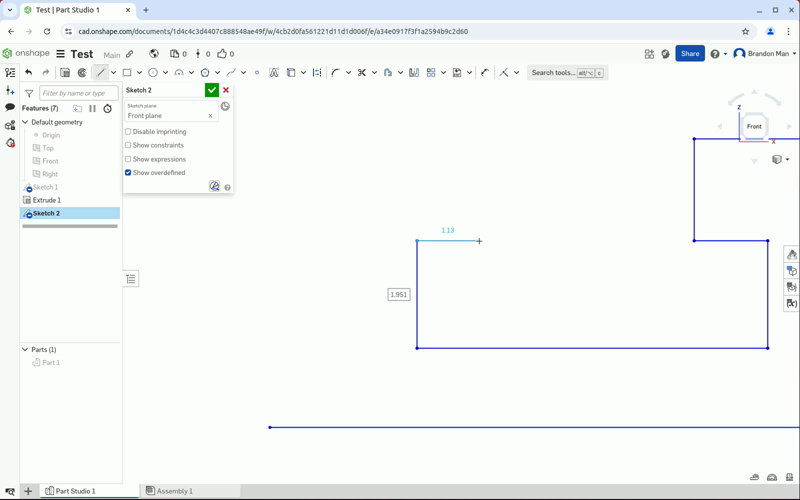
scroll(-6)
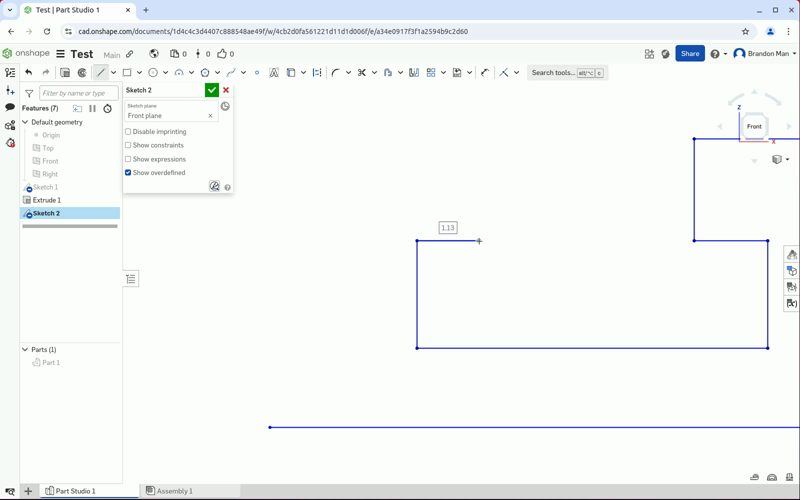
scroll(-6)
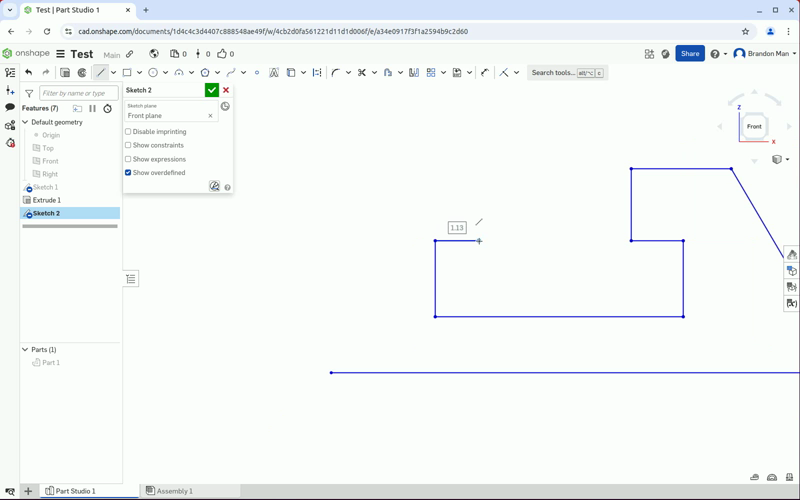
scroll(-6)
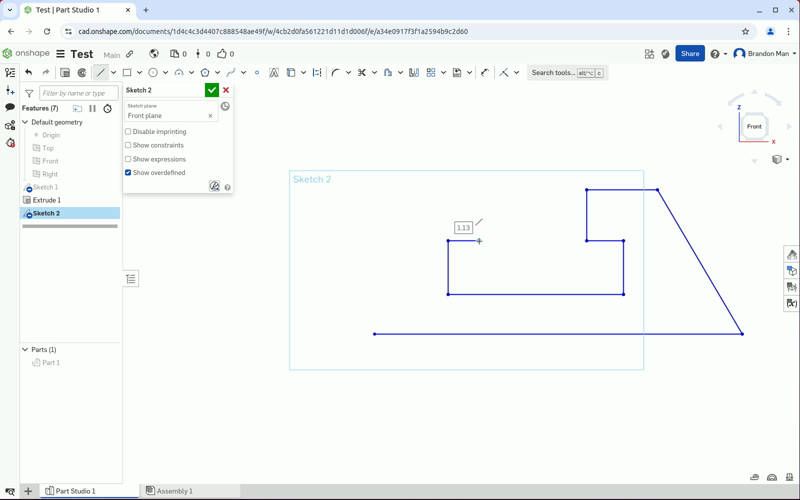
scroll(-6)
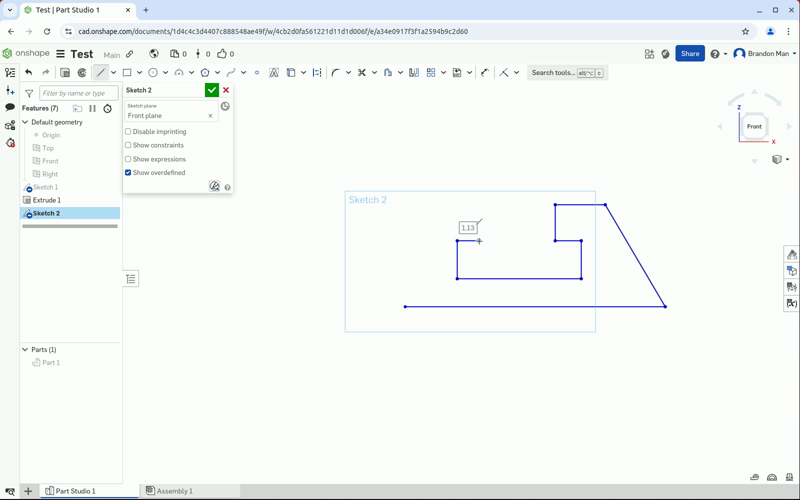
scroll(-6)
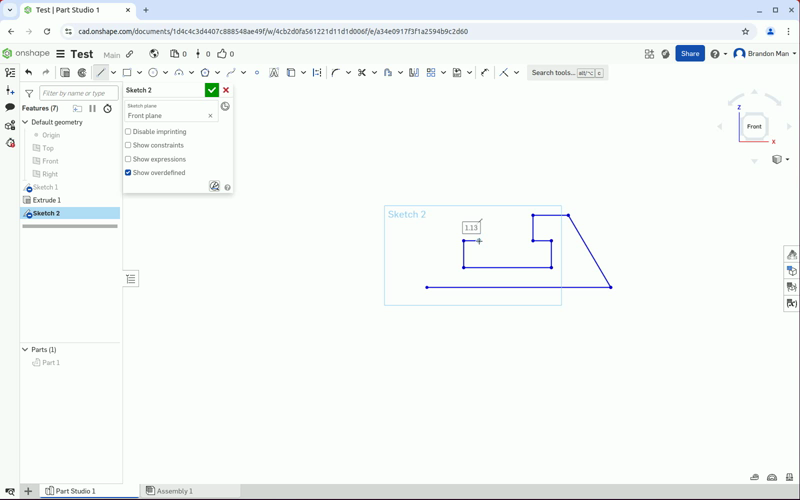
scroll(-6)
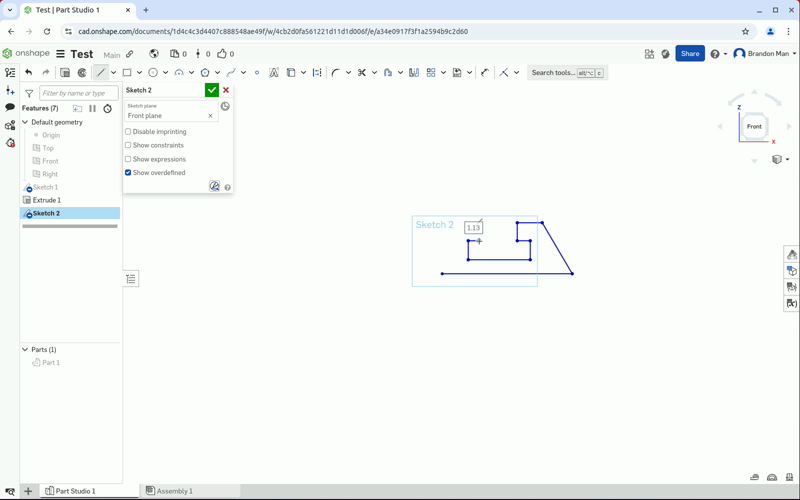
scroll(-6)
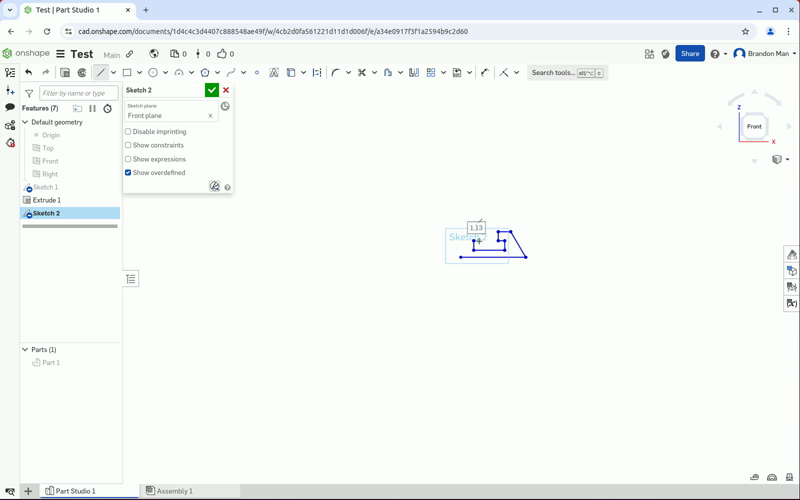
key_up(shift)
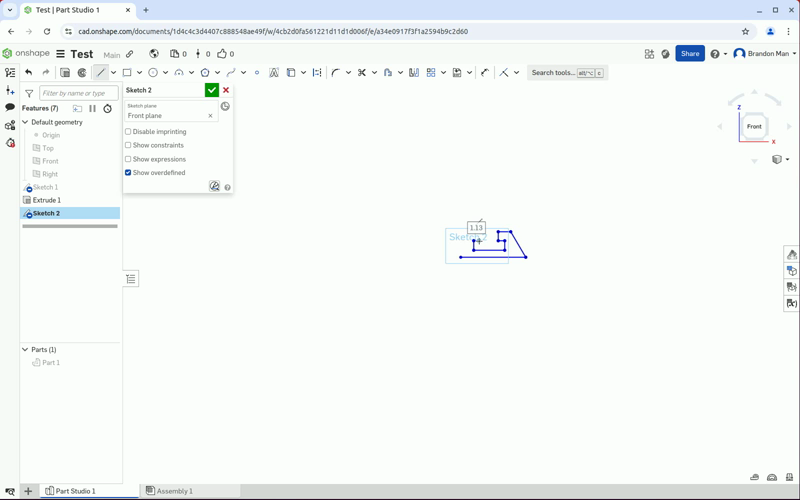
key_down(shift)
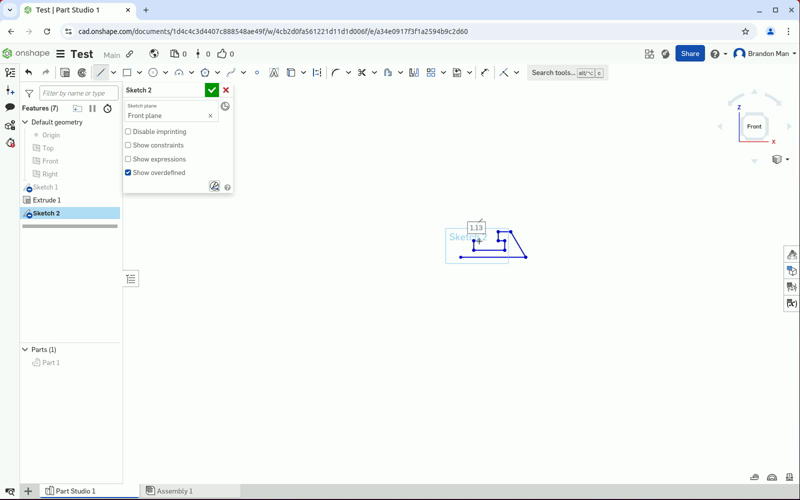
mouse_move(509, 240)
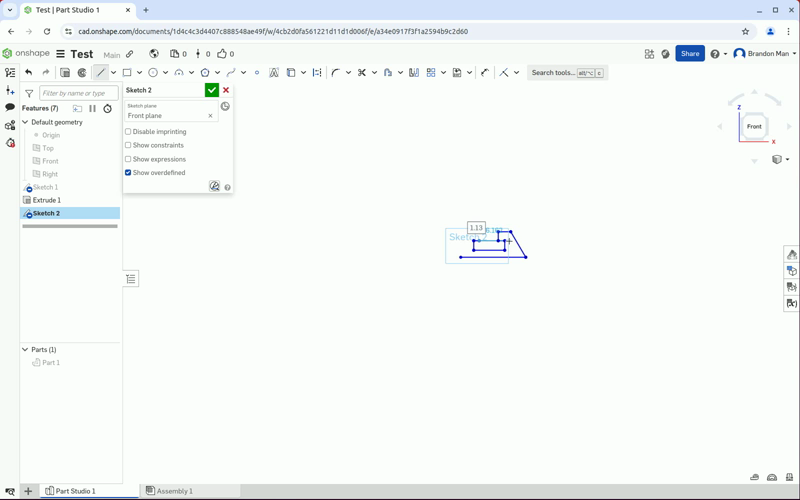
mouse_move(479, 231)
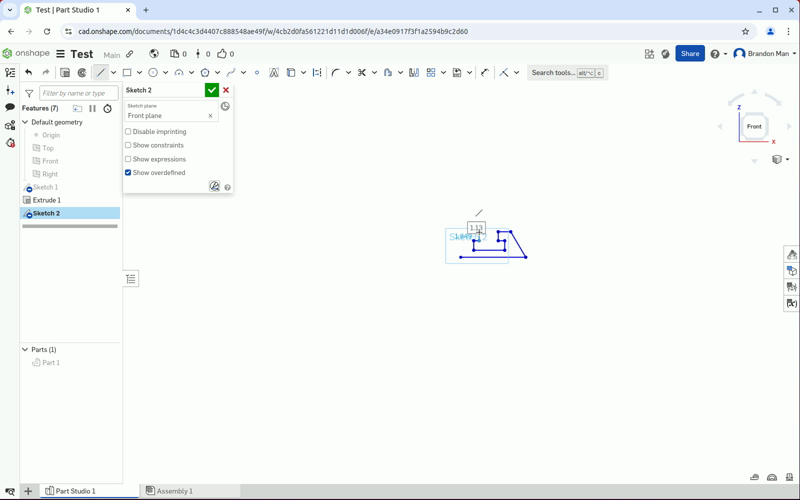
click(479, 231)
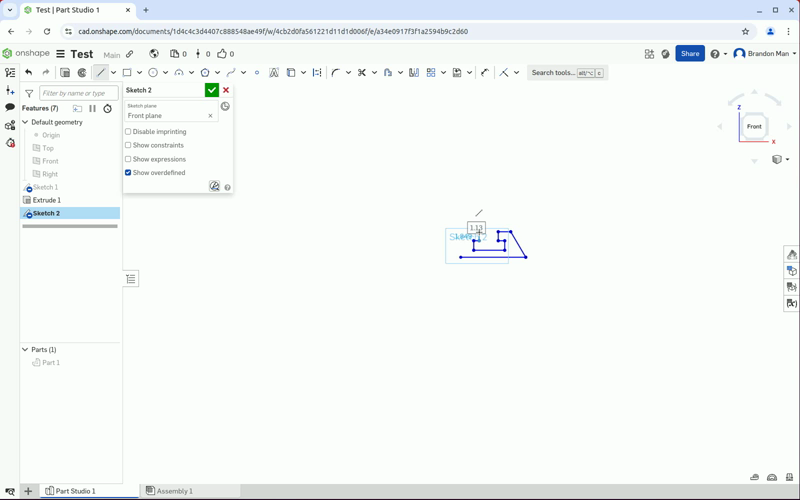
key_up(shift)
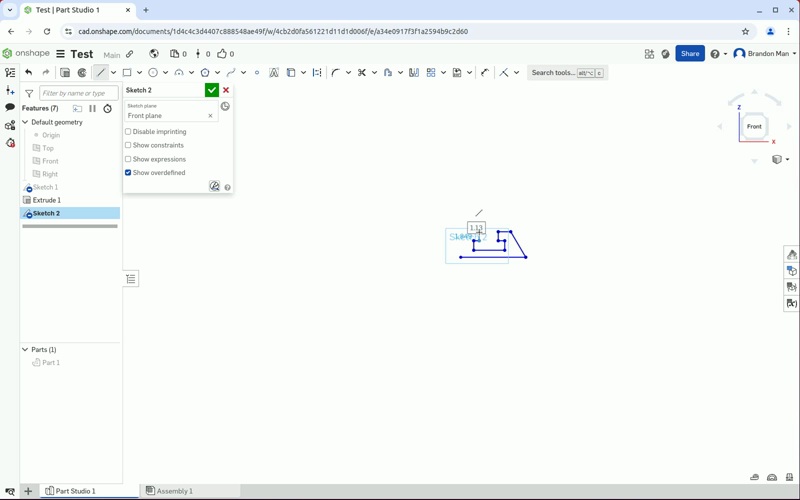
key_down(shift)
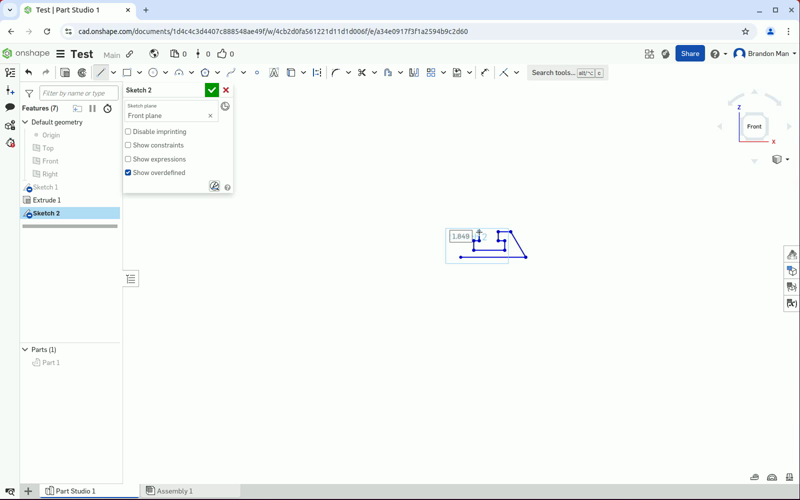
mouse_move(509, 231)
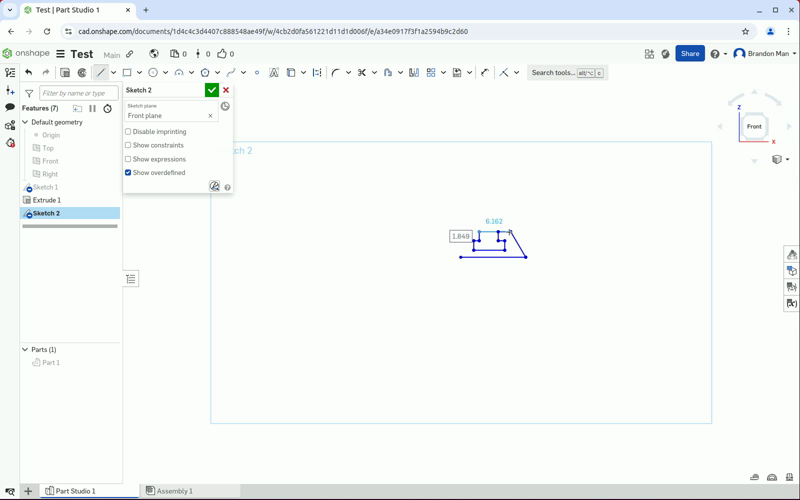
mouse_move(460, 231)
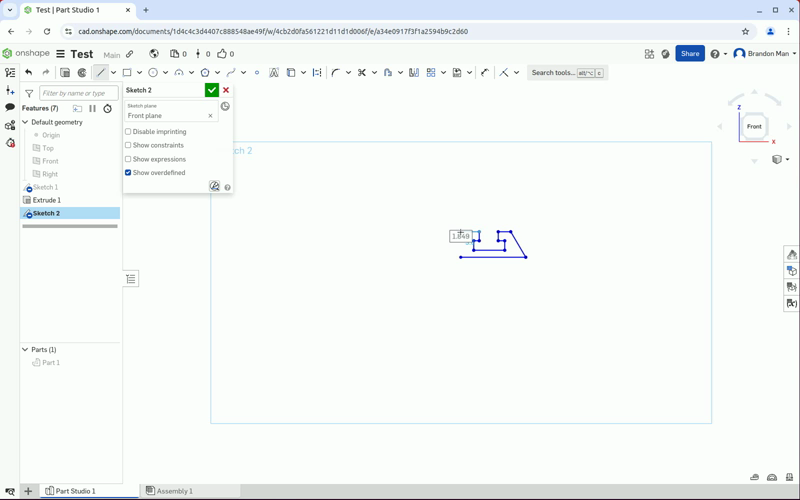
click(460, 231)
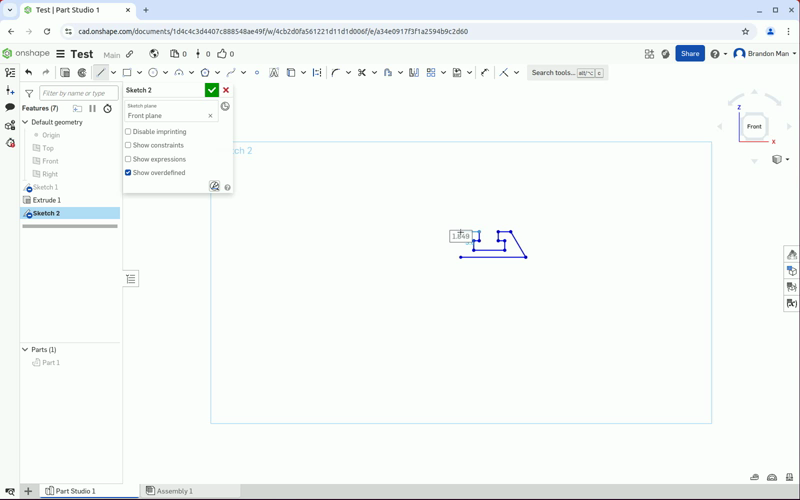
key_up(shift)
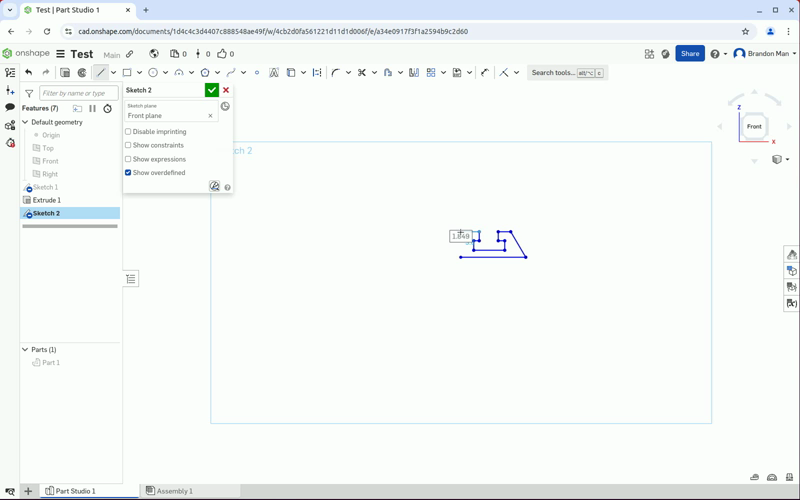
mouse_move(490, 231)
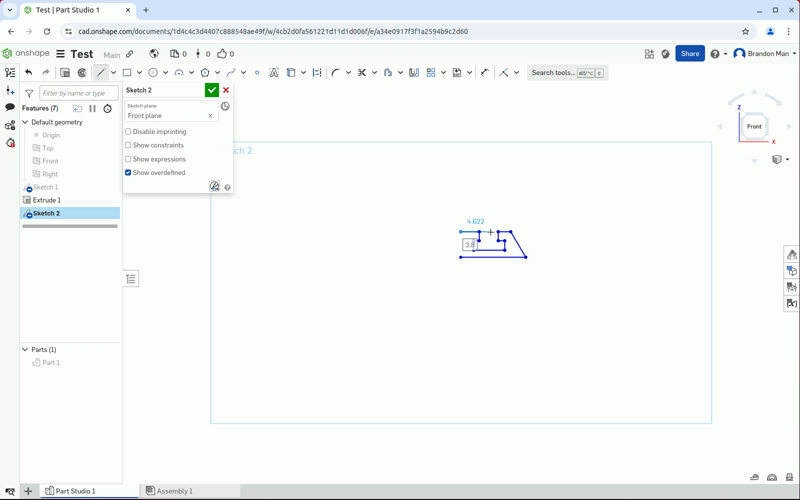
key_down(shift)
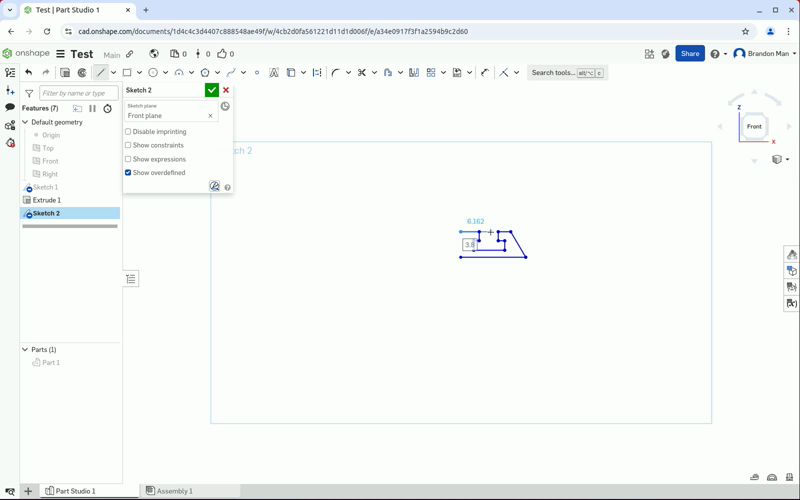
mouse_move(460, 257)
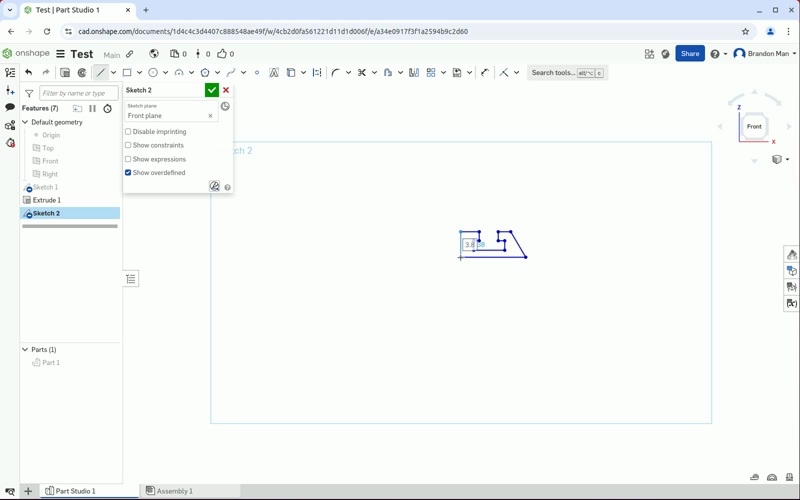
key_up(shift)
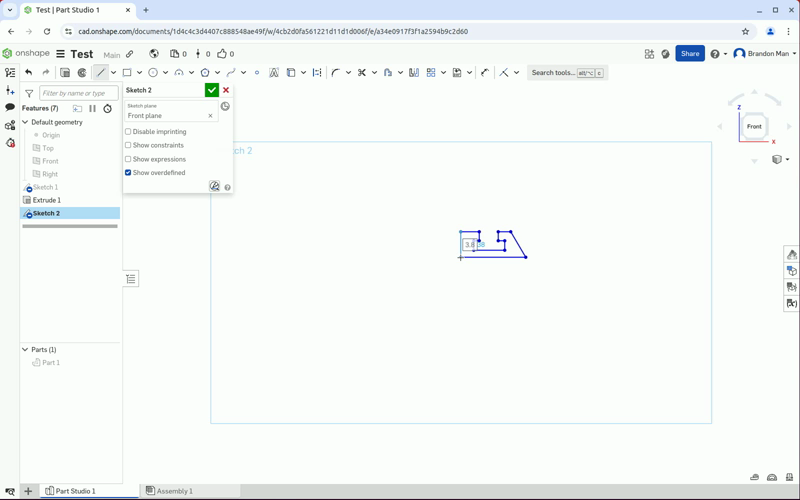
click(460, 257)
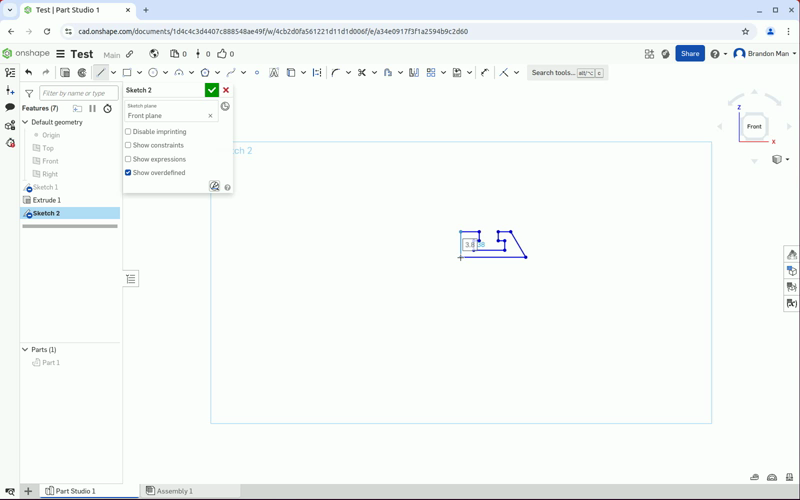
key(esc)
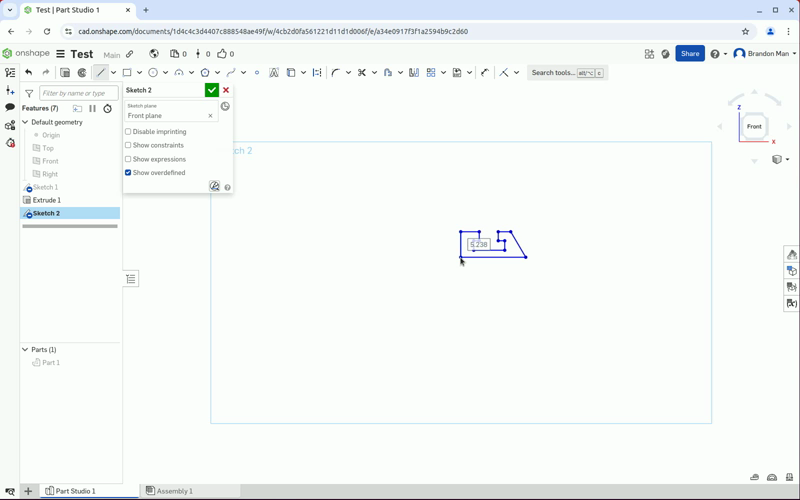
mouse_move(509, 234)
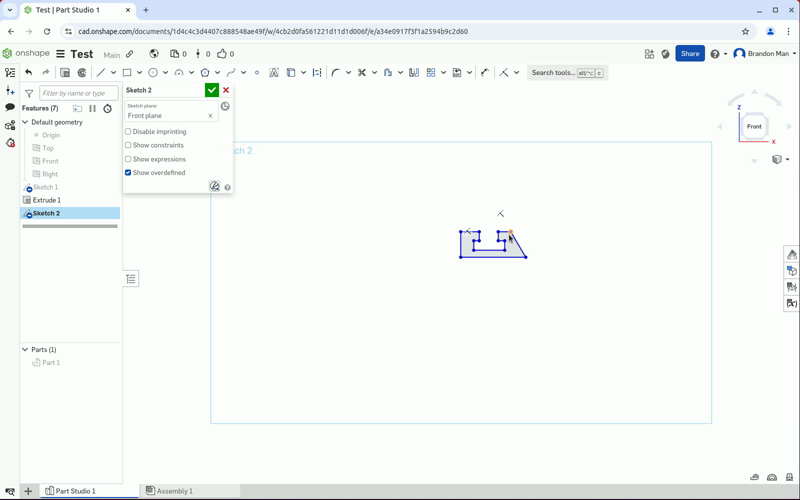
scroll(6)
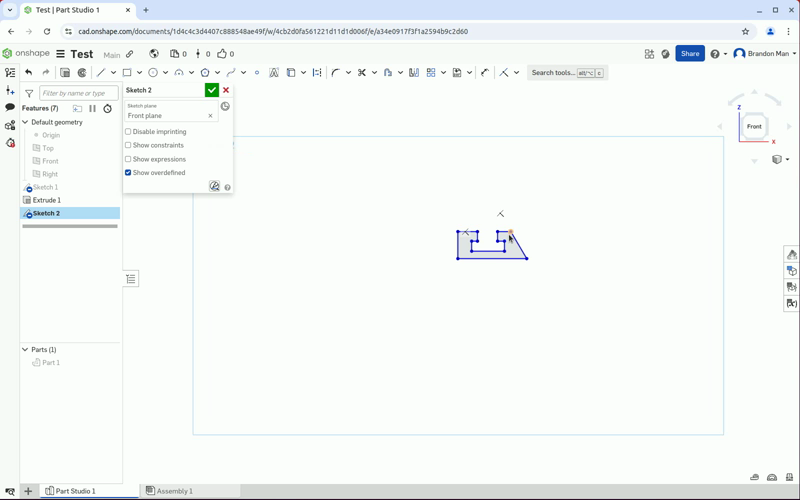
scroll(6)
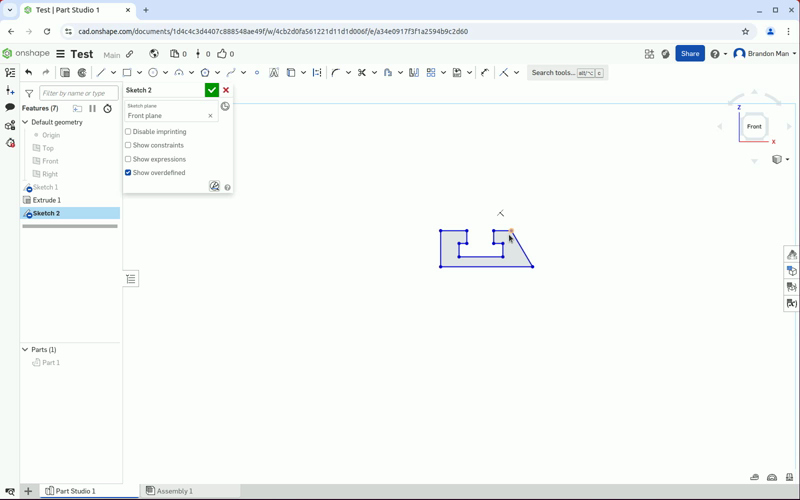
scroll(6)
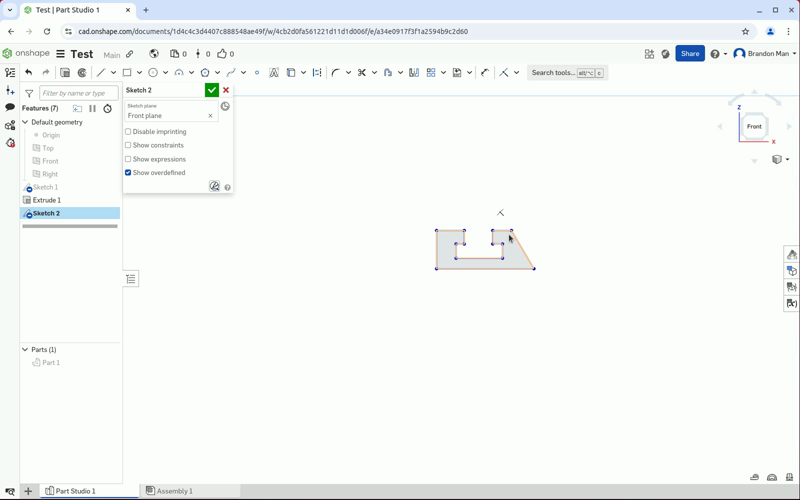
scroll(6)
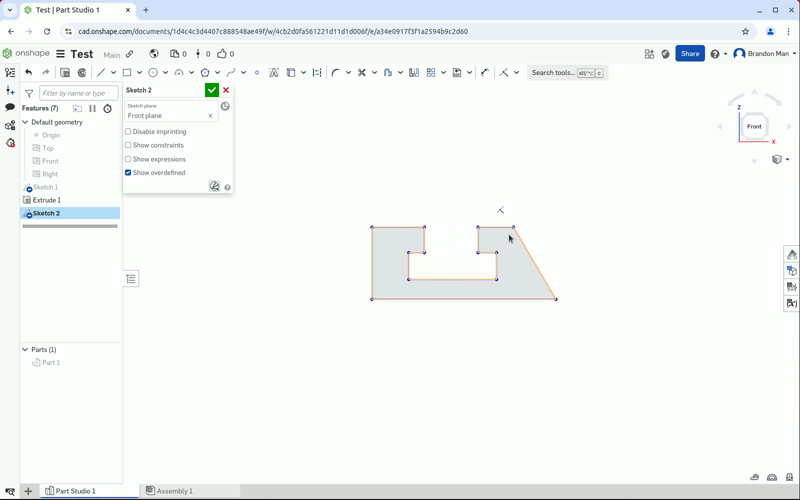
scroll(6)
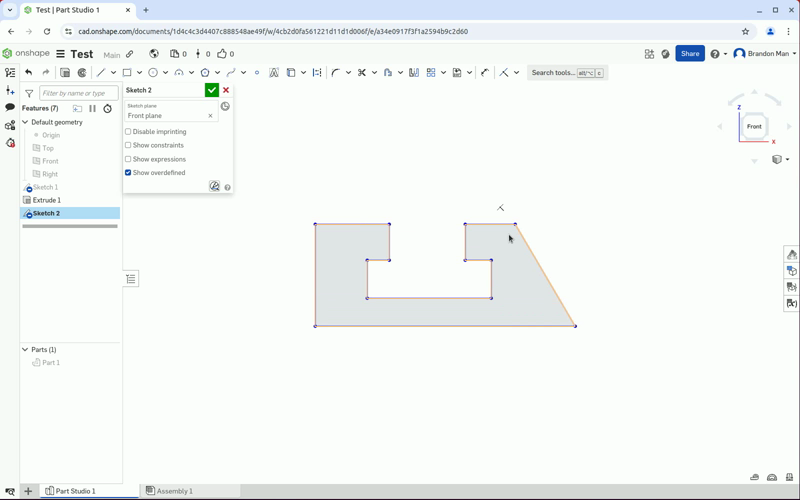
scroll(6)
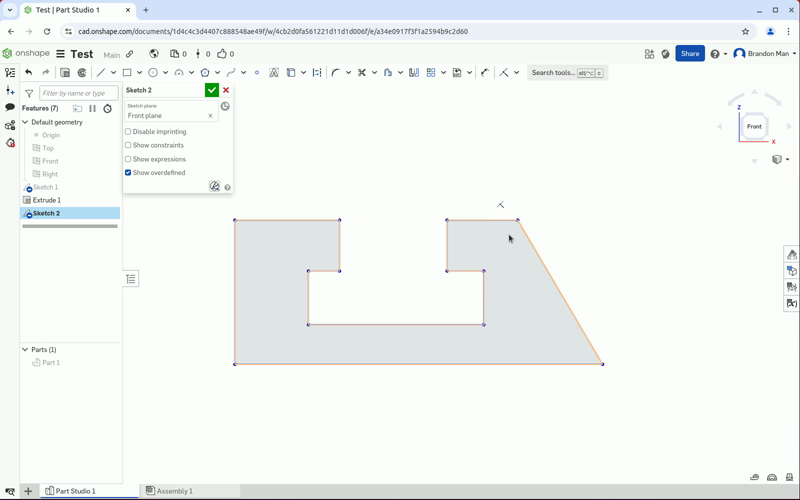
scroll(6)
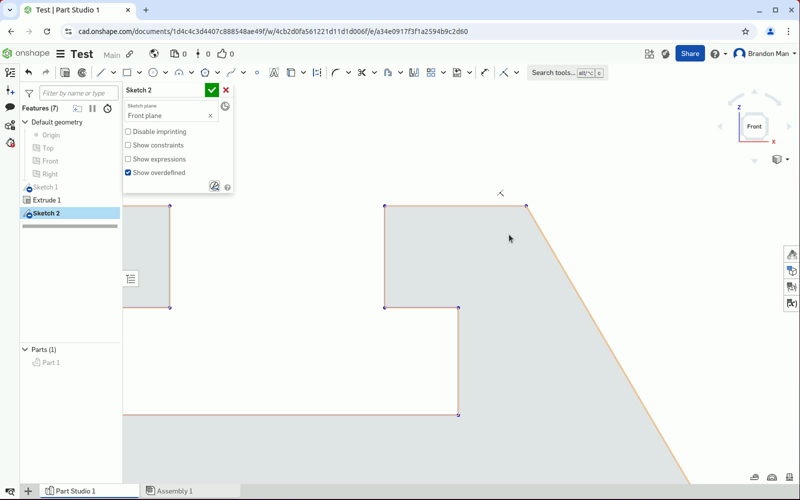
click(509, 234)
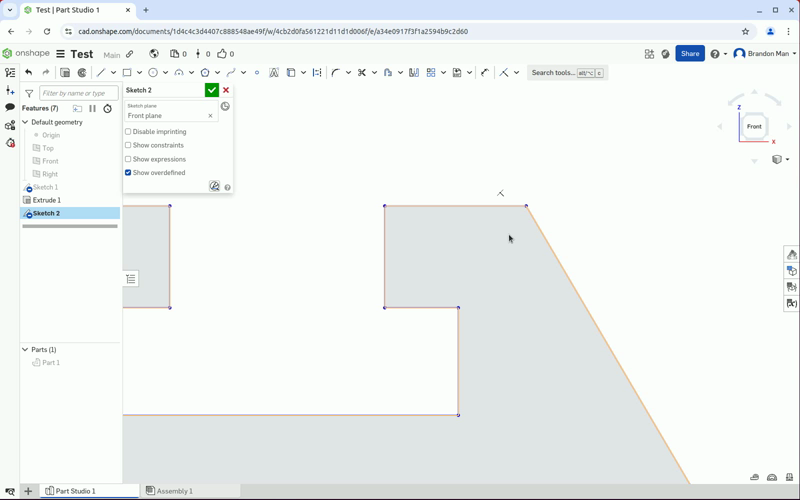
scroll(-6)
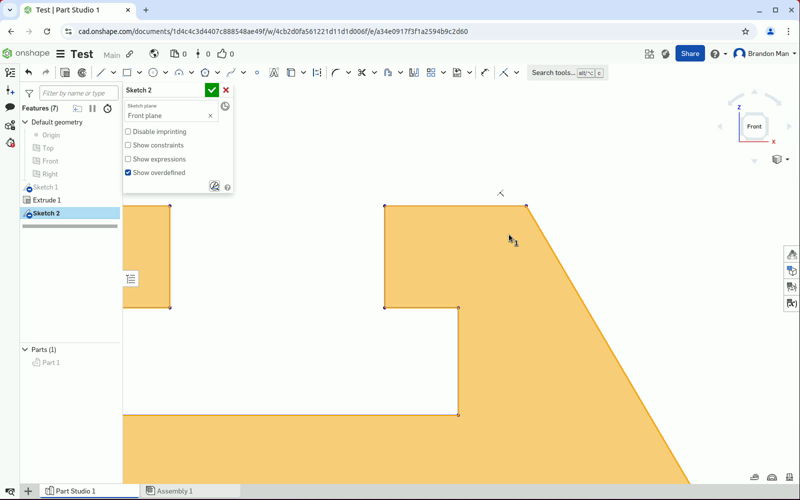
scroll(-6)
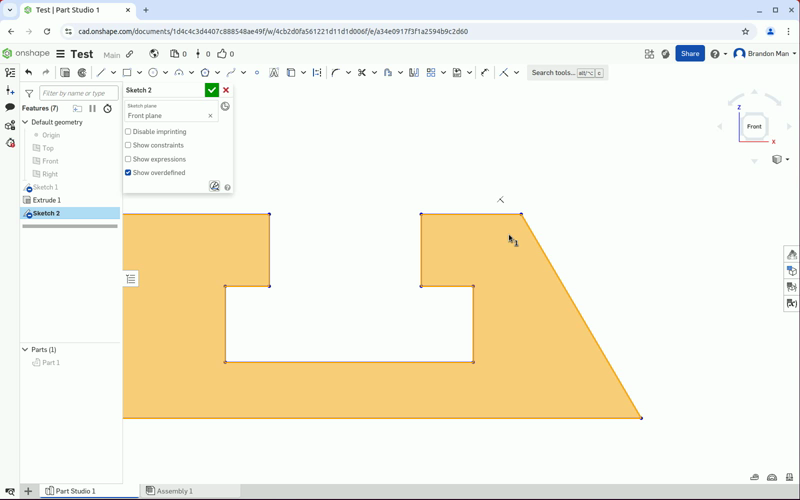
scroll(-6)
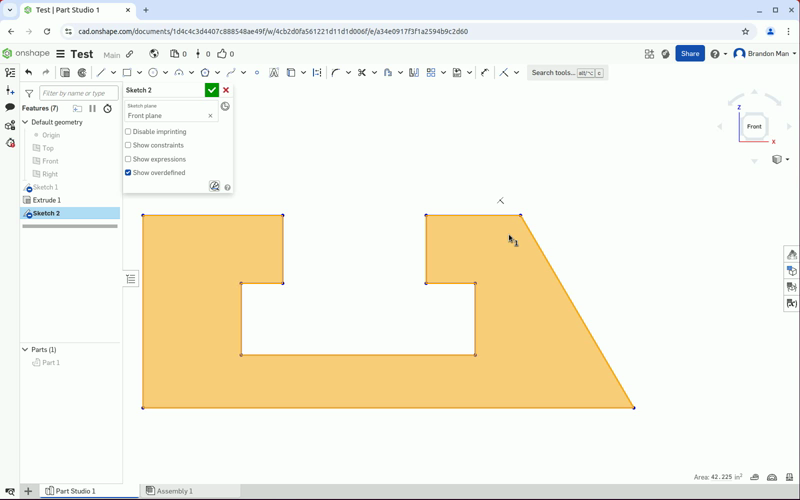
scroll(-6)
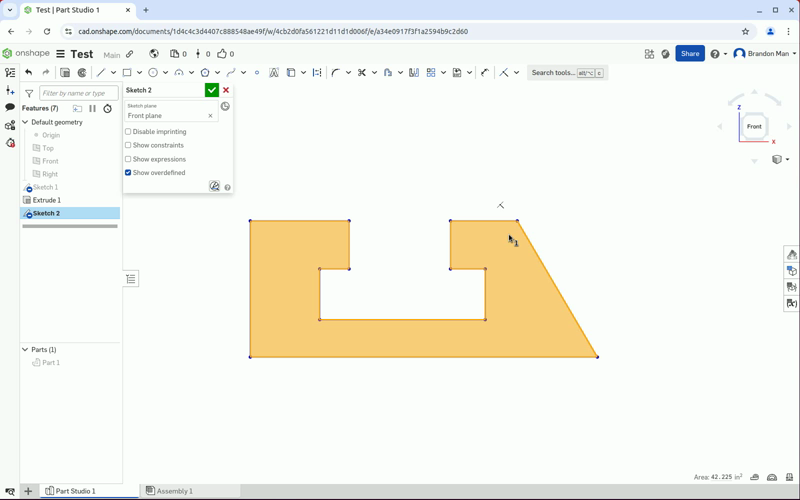
scroll(-6)
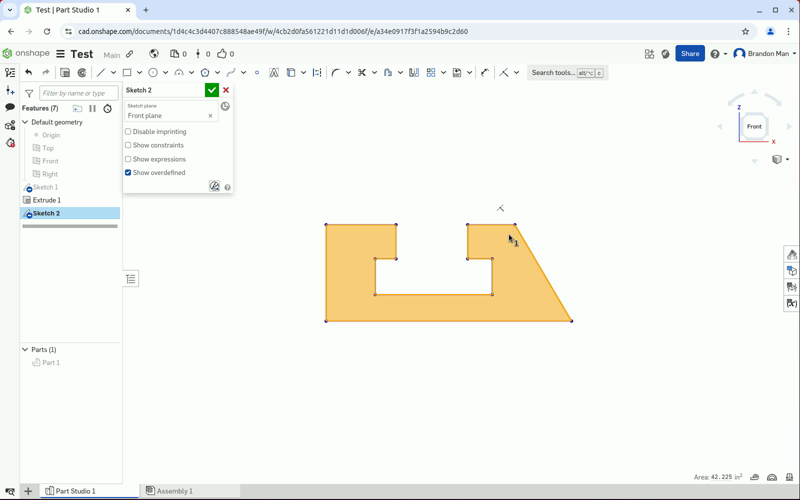
scroll(-6)
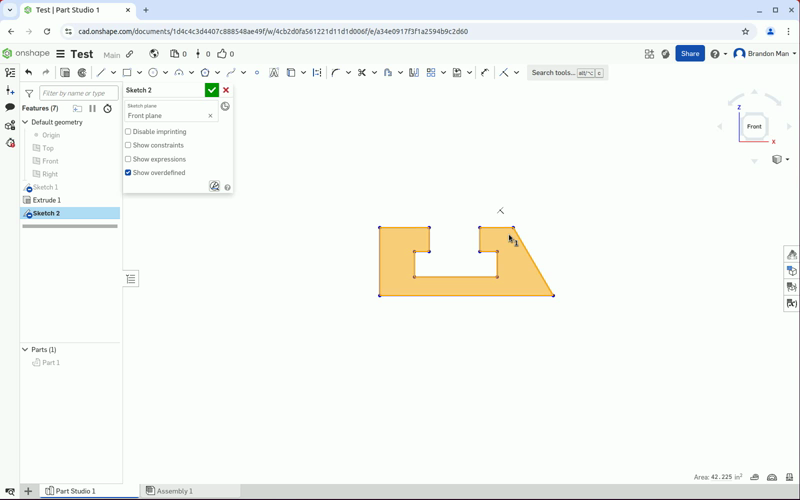
scroll(-6)
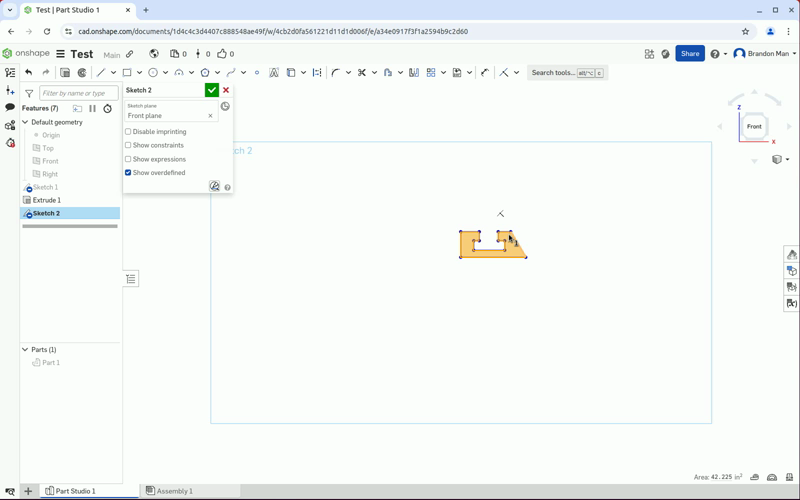
mouse_move(73, 352)
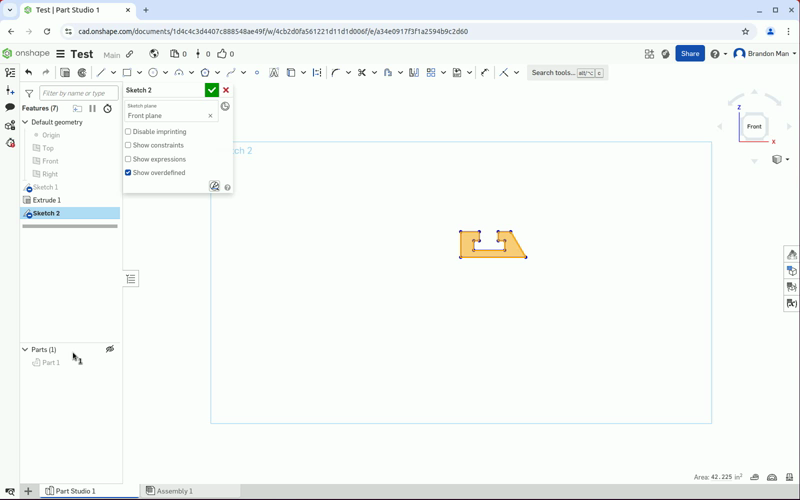
key(shift+y)
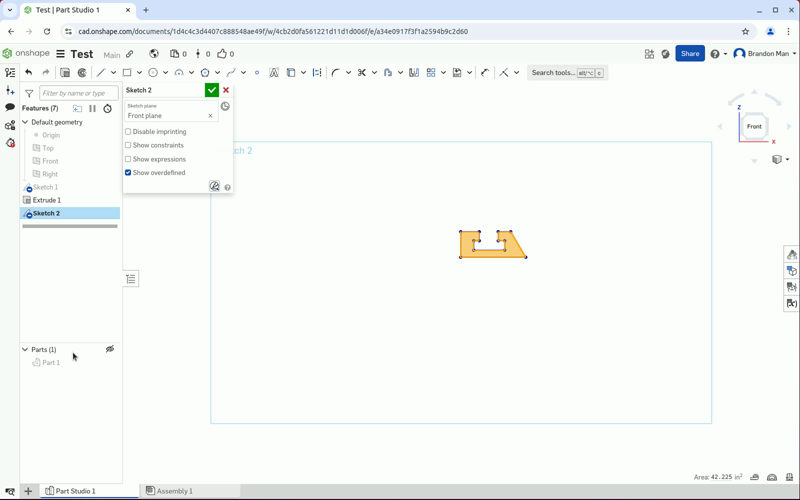
key(shift+e)
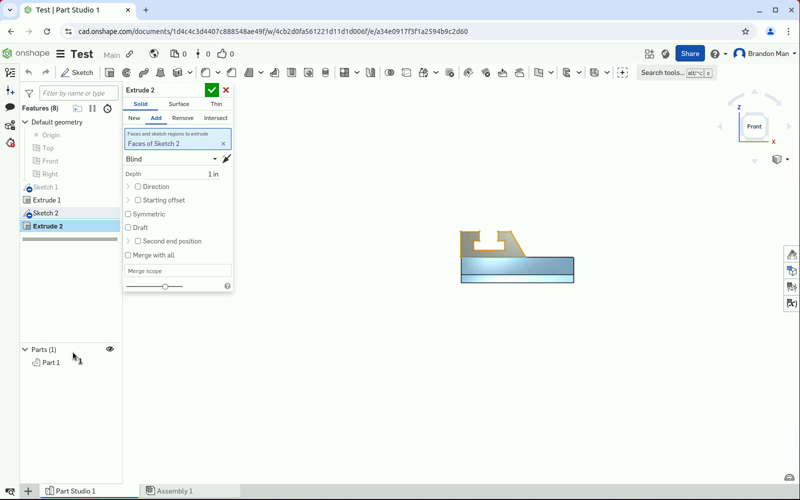
mouse_move(143, 106)
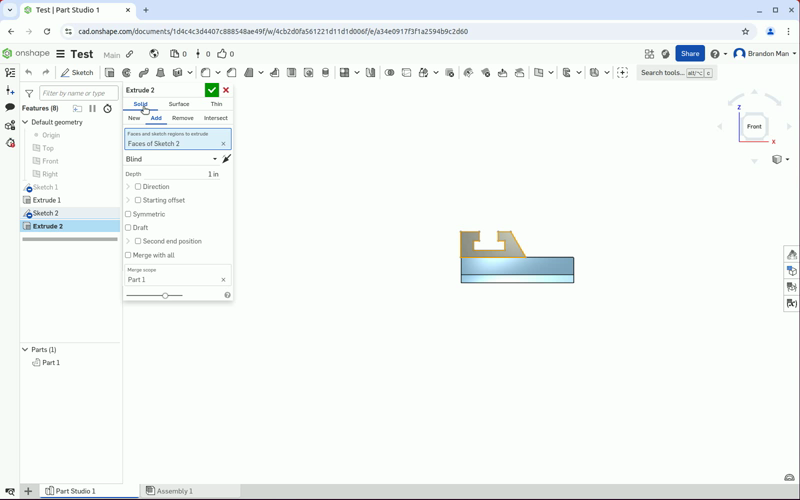
click(143, 106)
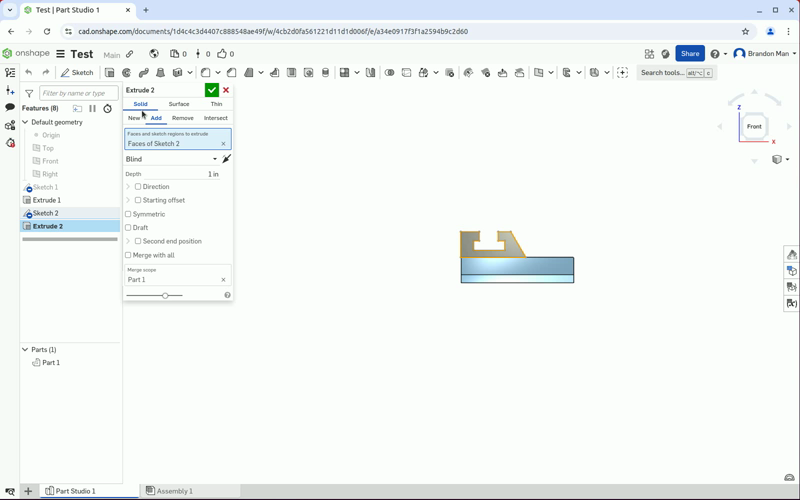
mouse_move(137, 120)
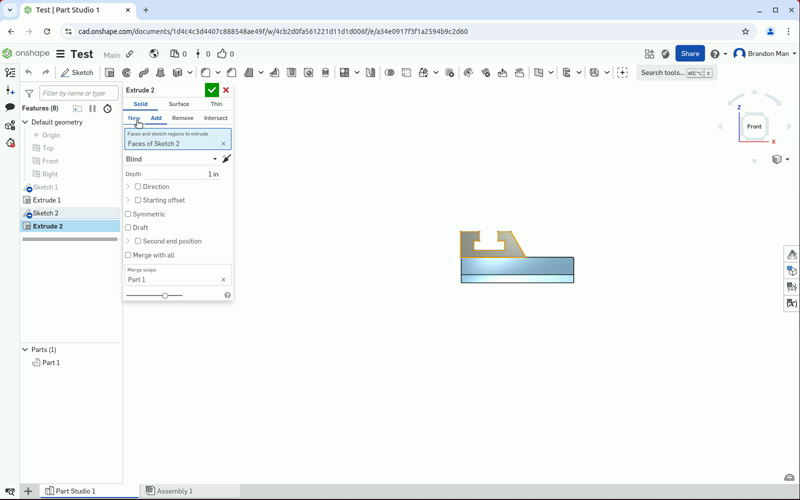
click(137, 120)
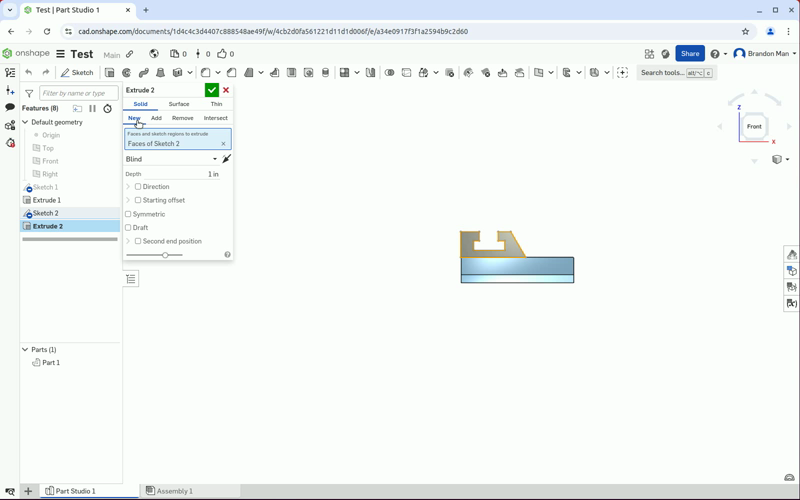
key(tab, 4)
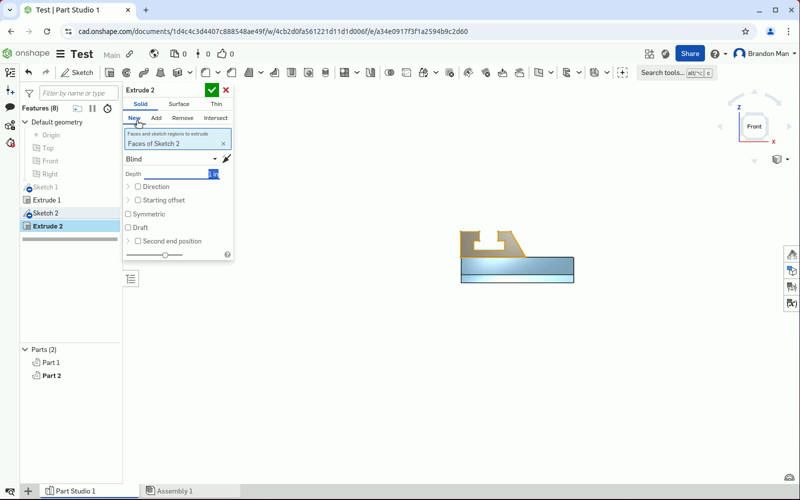
text(12.517)
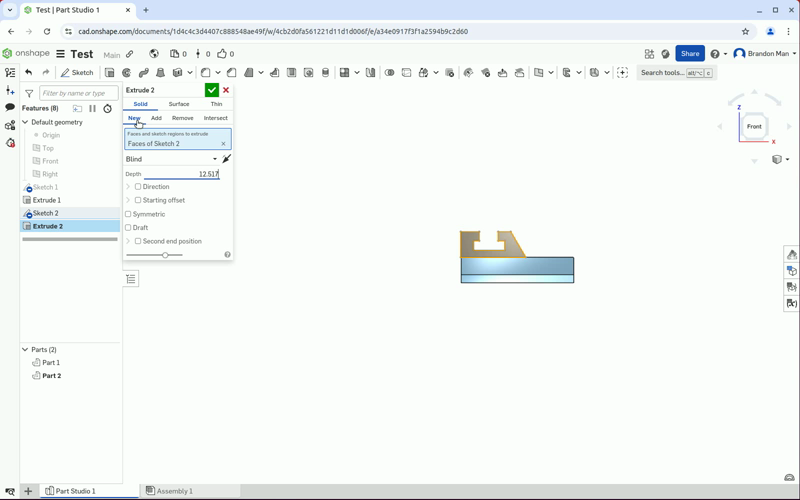
key(enter)
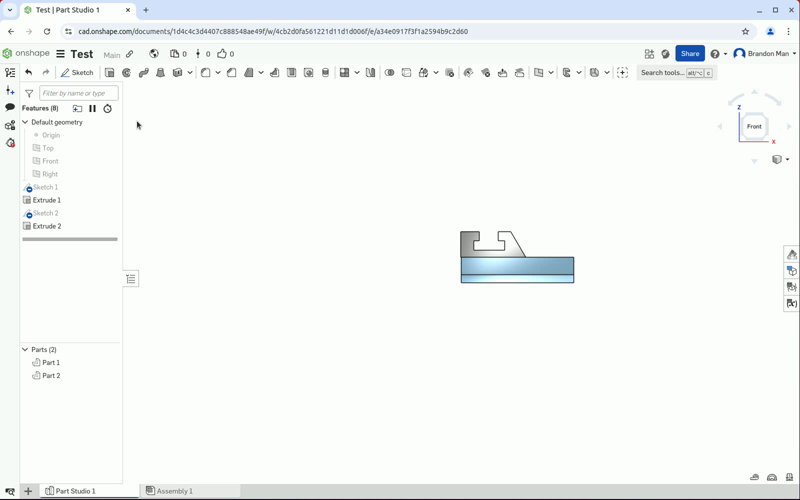
key(shift+h)
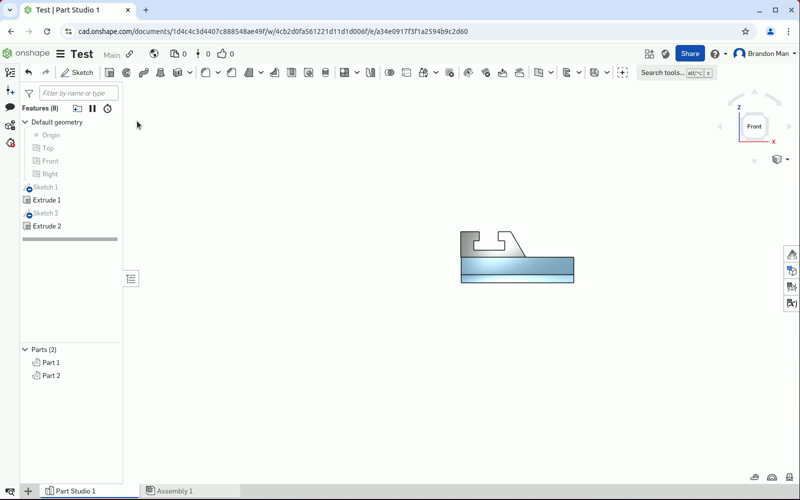
key(shift+h)
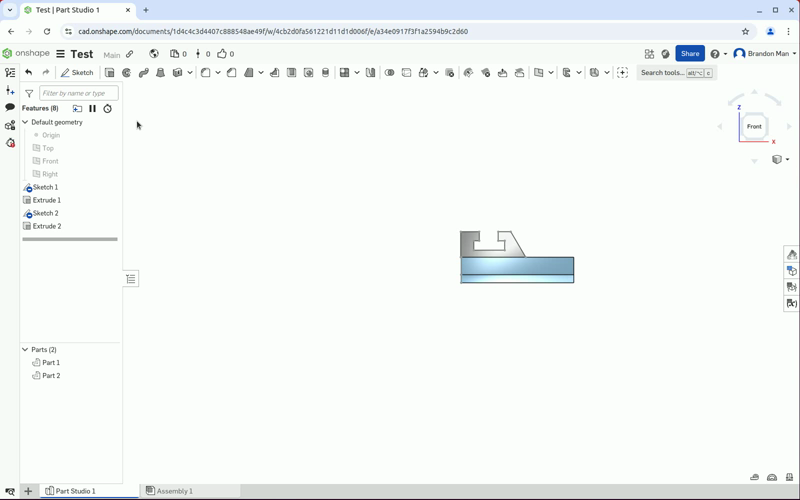
key(shift+7)
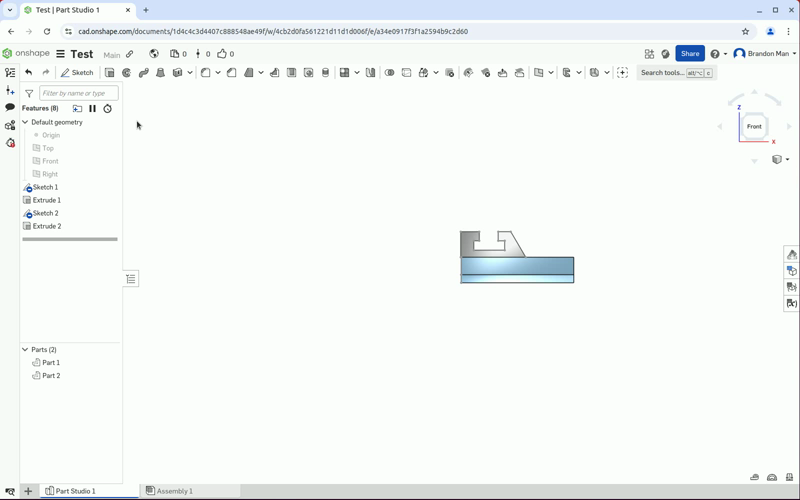
key(left, 2)
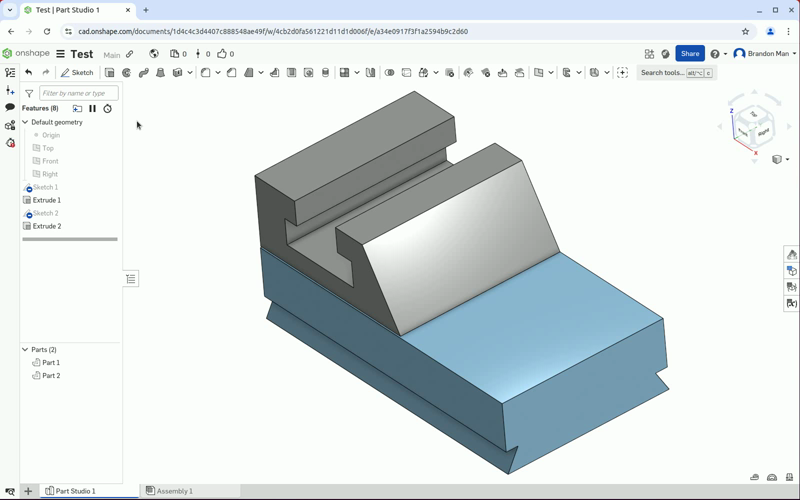
key(down, 2)
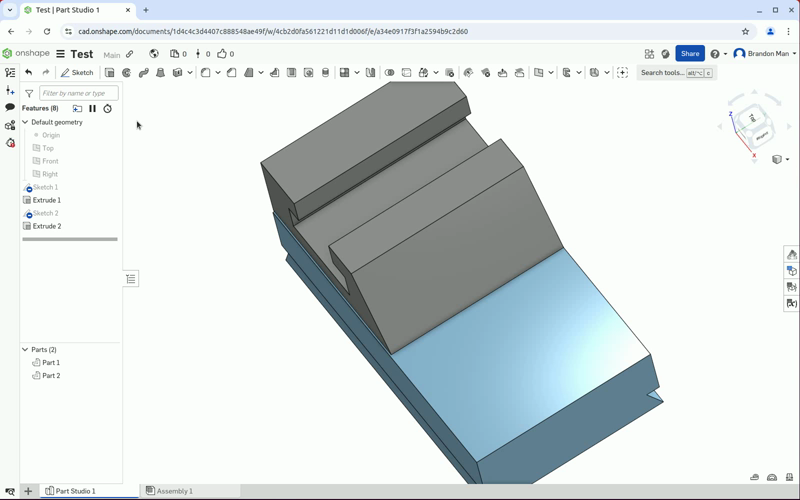
key(up, 2)
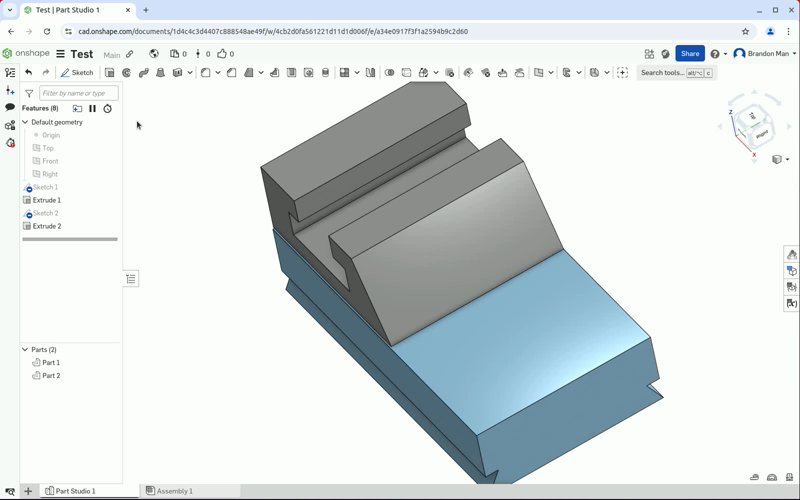
key(right, 2)
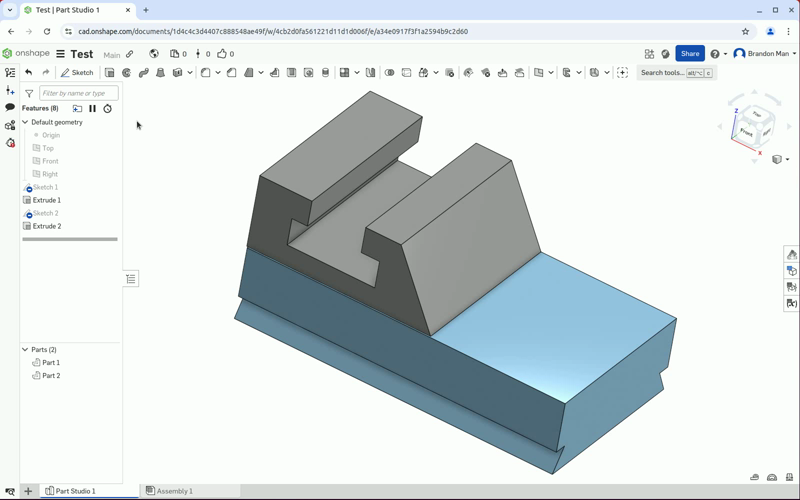
mouse_move(73, 189)
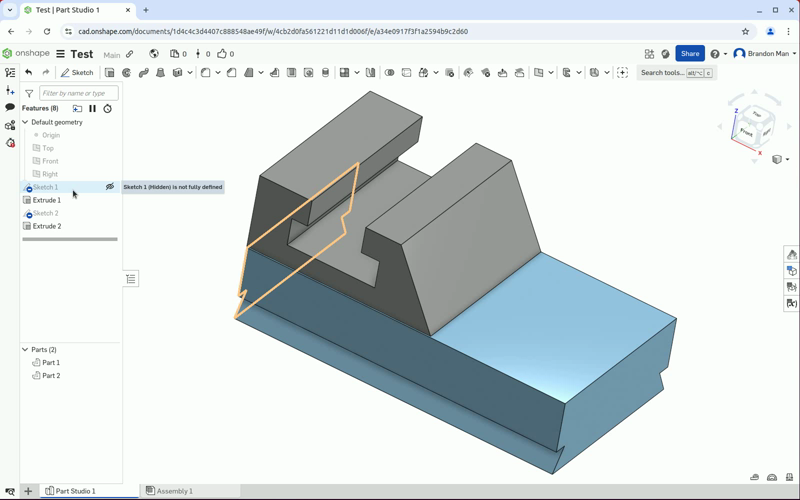
click(73, 189)